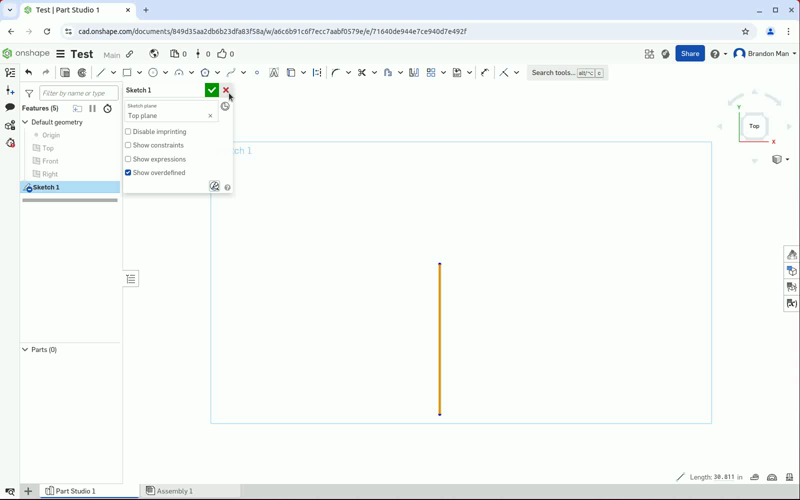
key(shift+h)
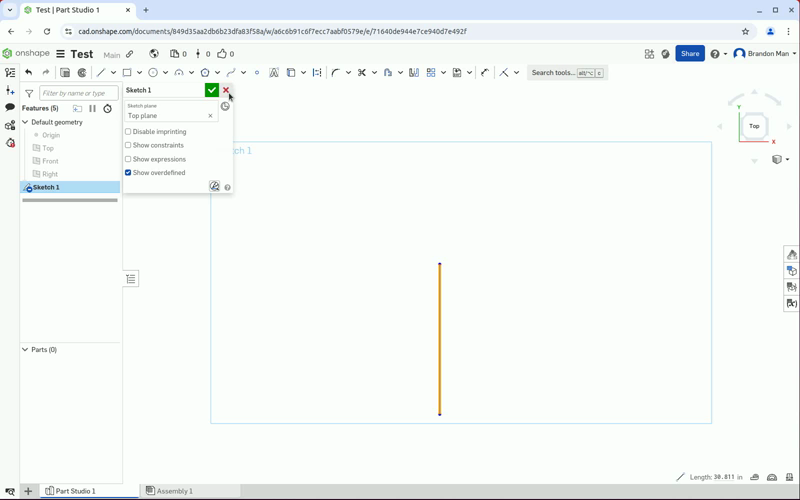
key(shift+s)
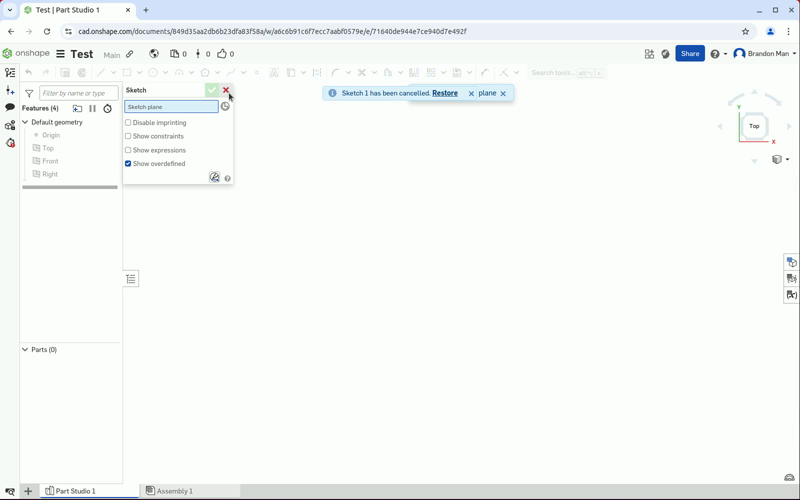
mouse_move(73, 150)
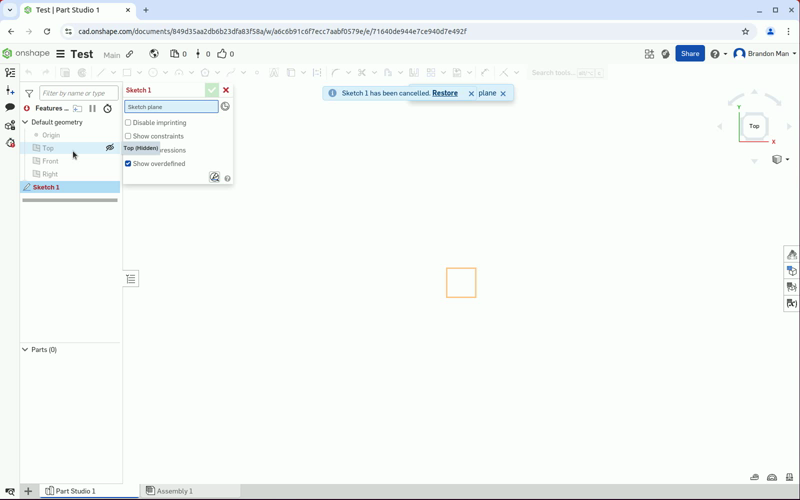
click(73, 150)
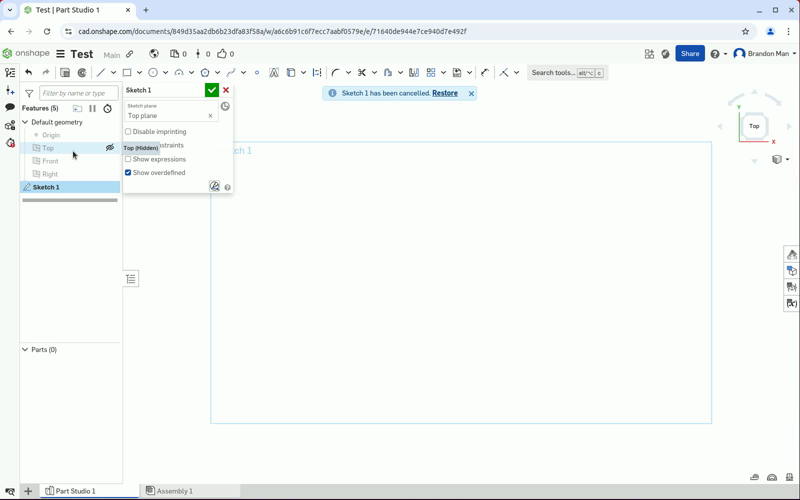
mouse_move(73, 352)
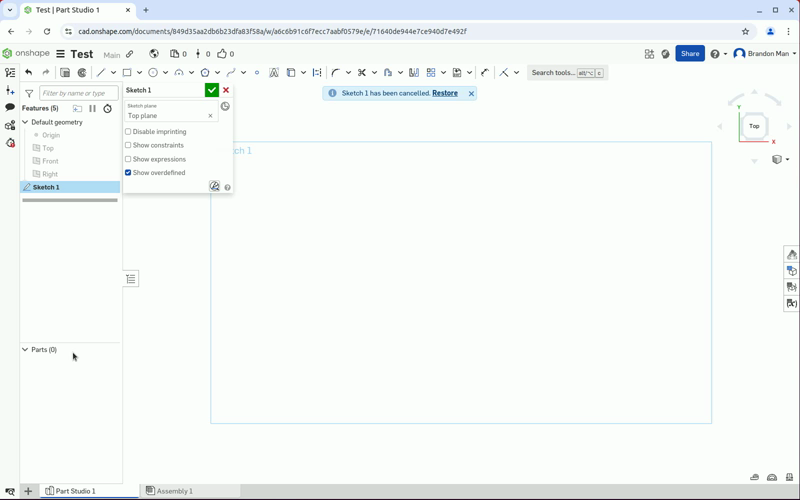
key(y)
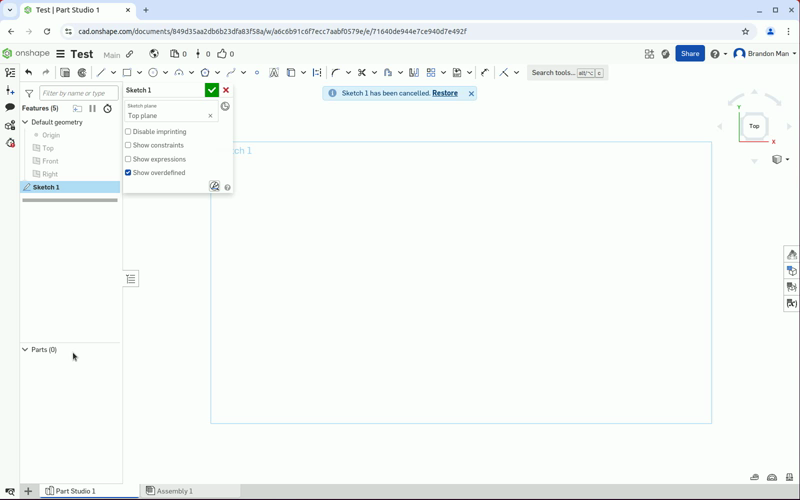
key(l)
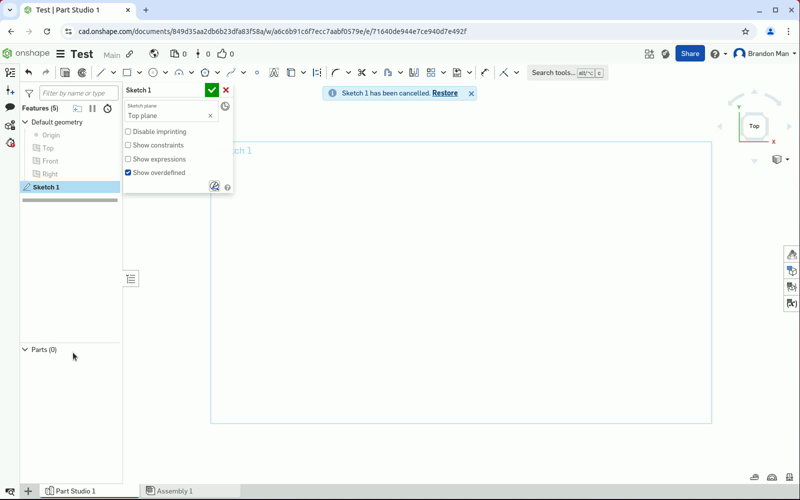
key_down(shift)
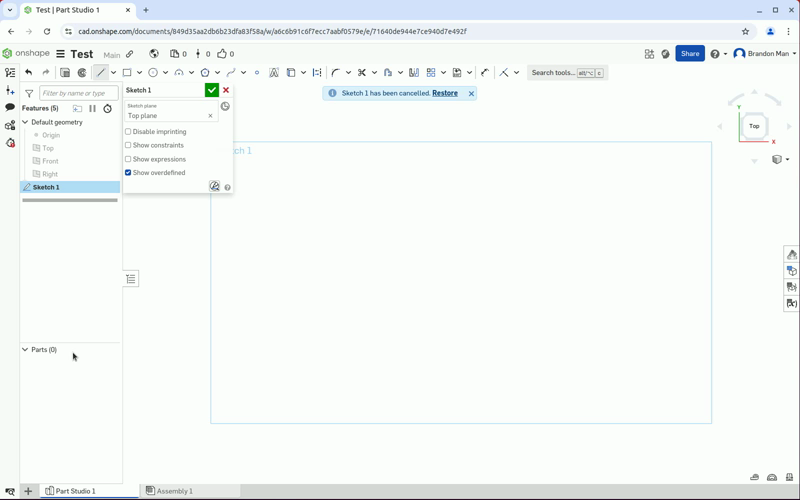
mouse_move(460, 282)
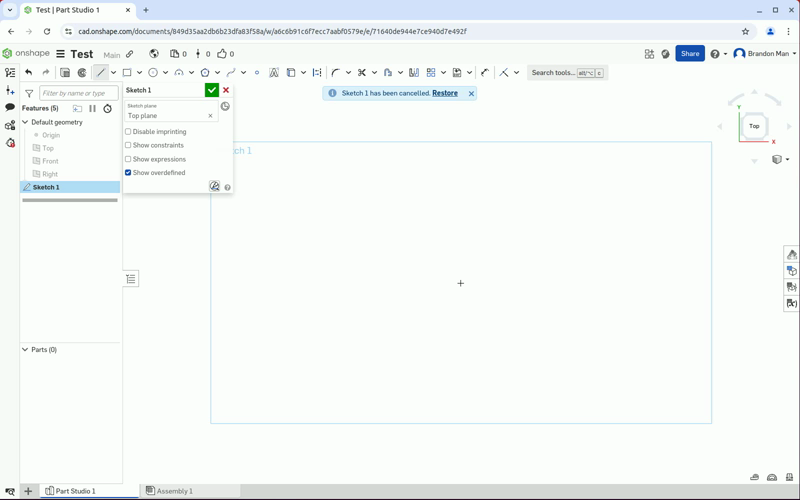
click(460, 282)
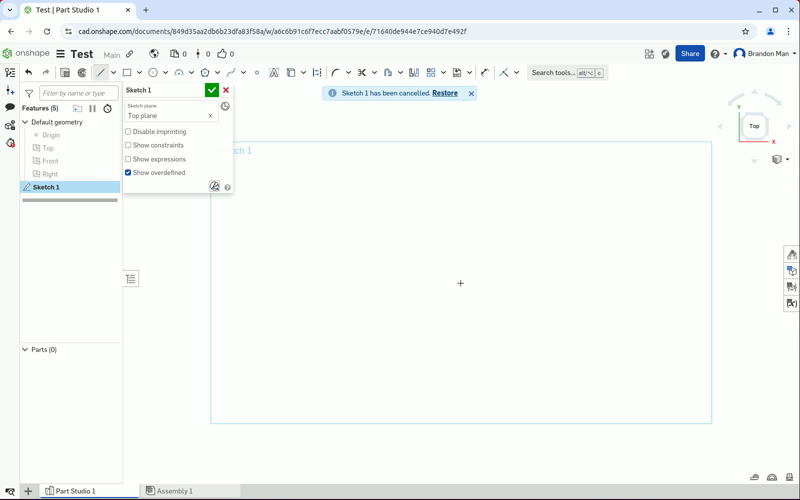
key_up(shift)
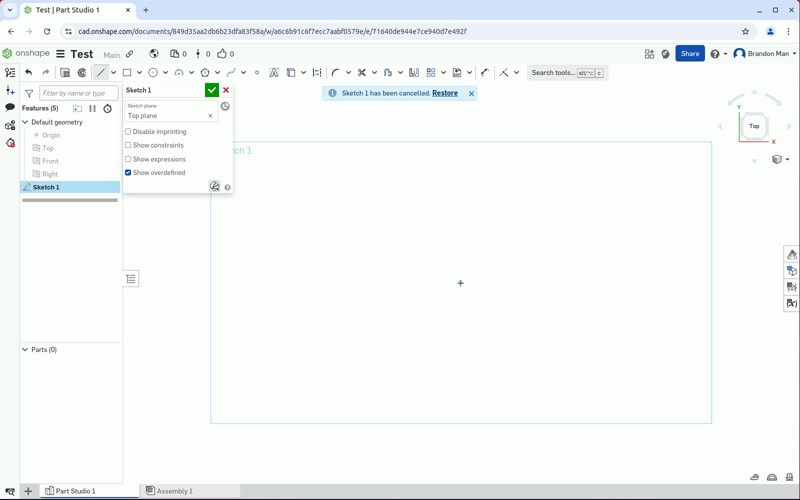
key_down(shift)
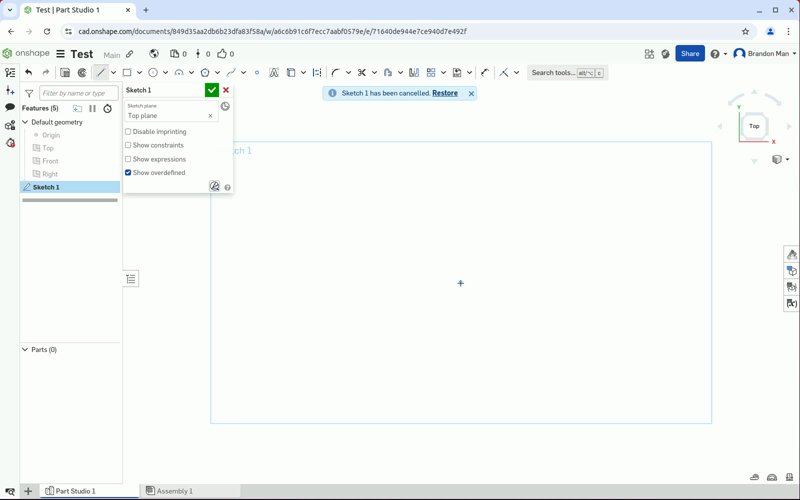
mouse_move(524, 282)
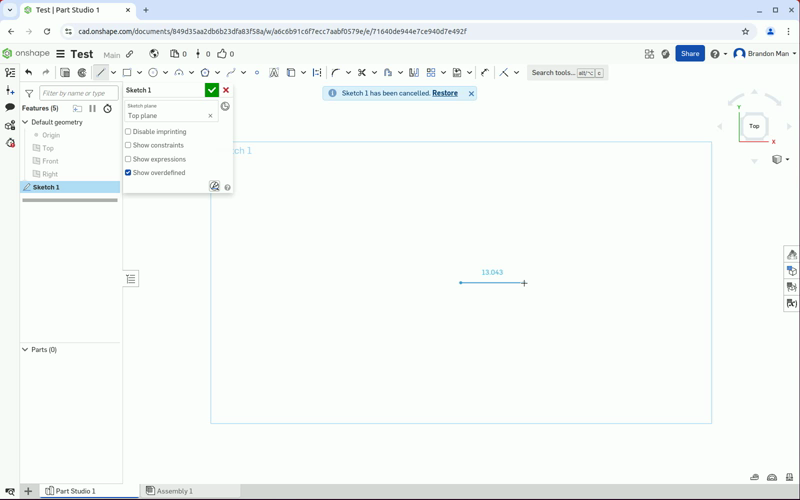
click(524, 282)
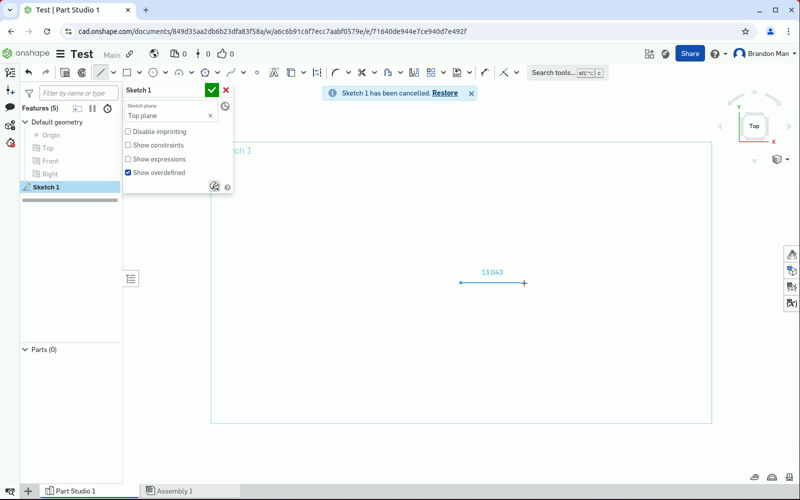
key_up(shift)
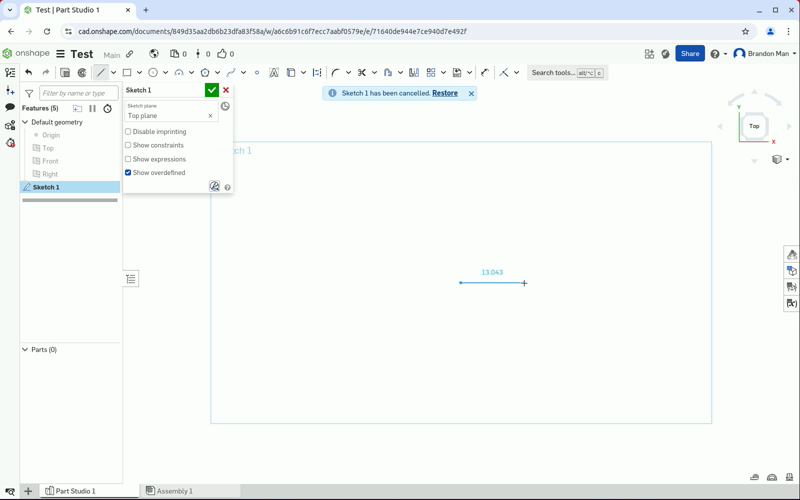
key(esc)
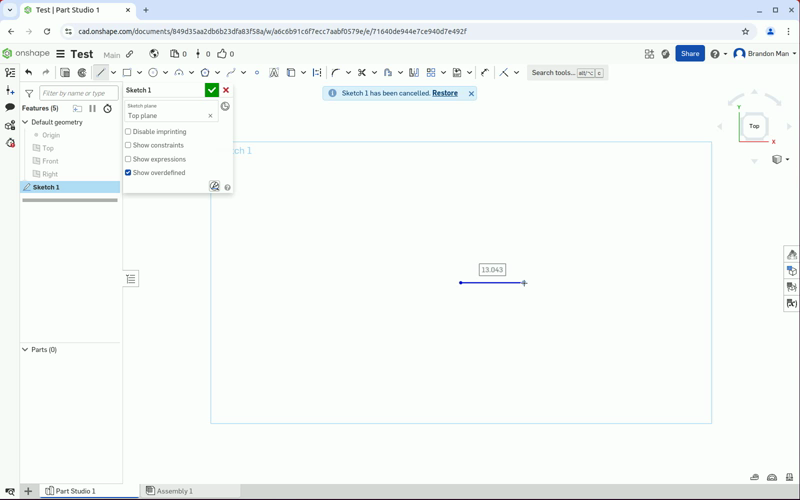
key(a)
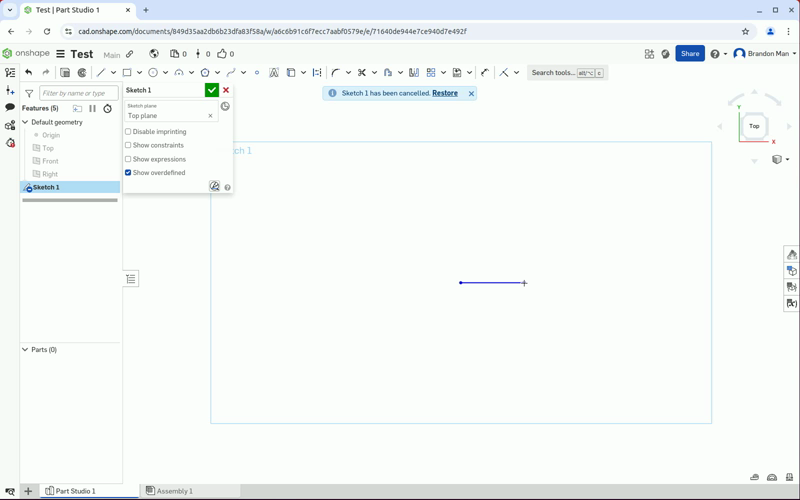
mouse_move(524, 282)
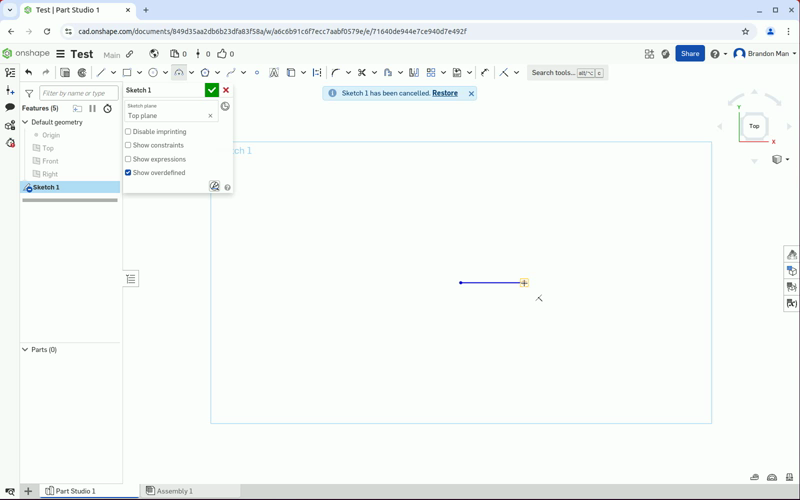
click(524, 282)
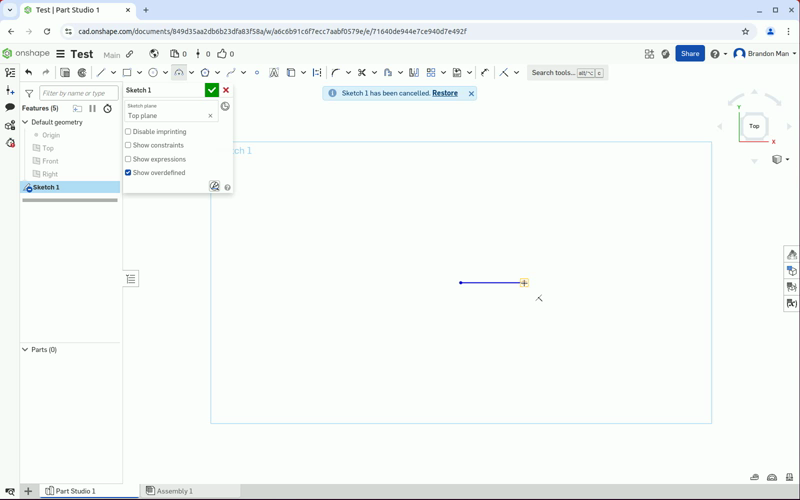
key_down(shift)
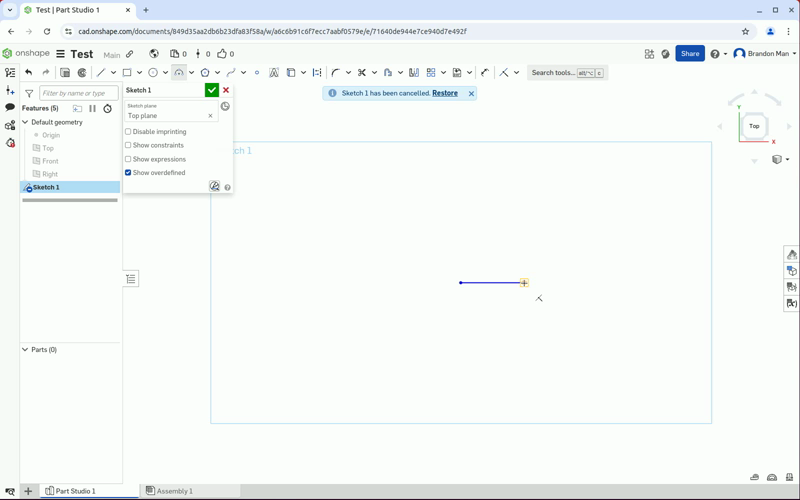
mouse_move(524, 188)
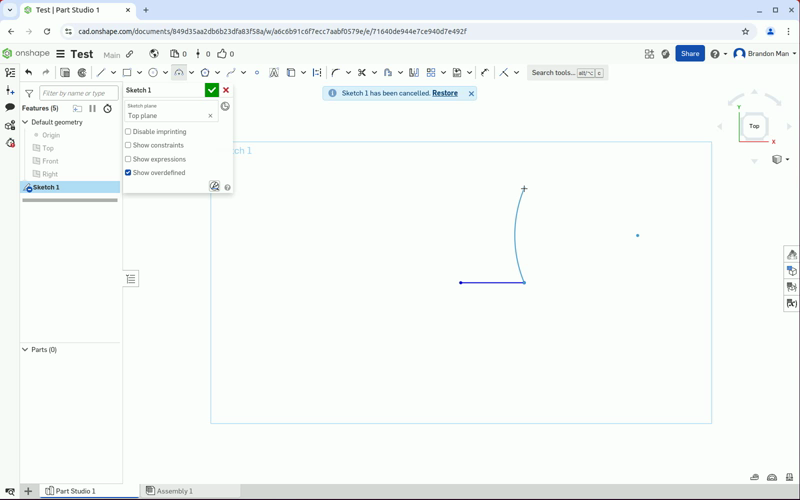
click(524, 188)
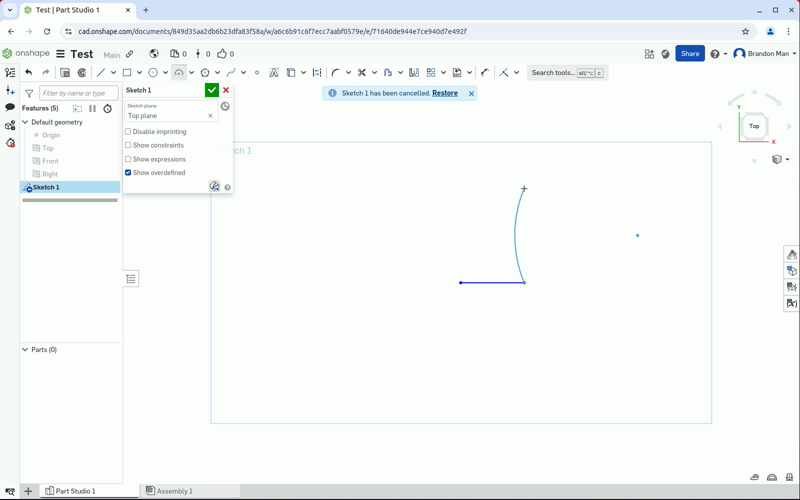
mouse_move(571, 235)
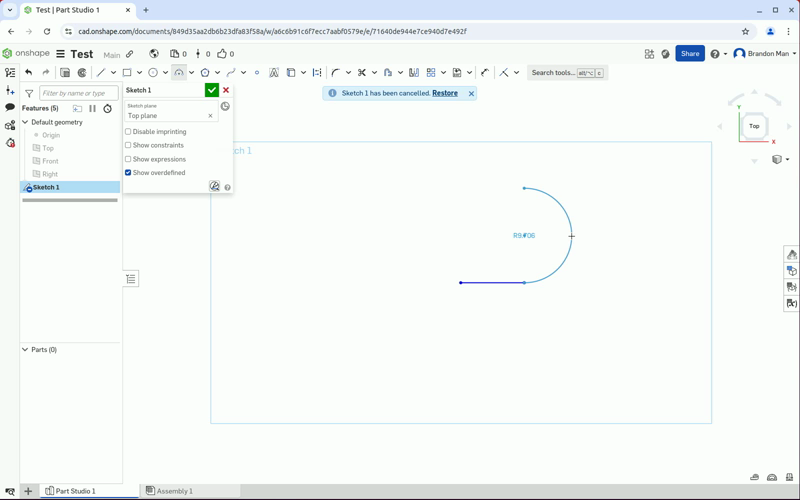
click(571, 235)
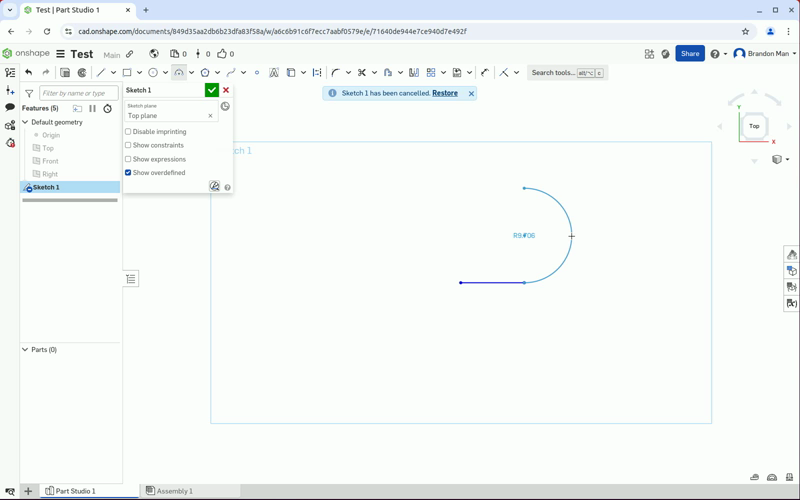
key_up(shift)
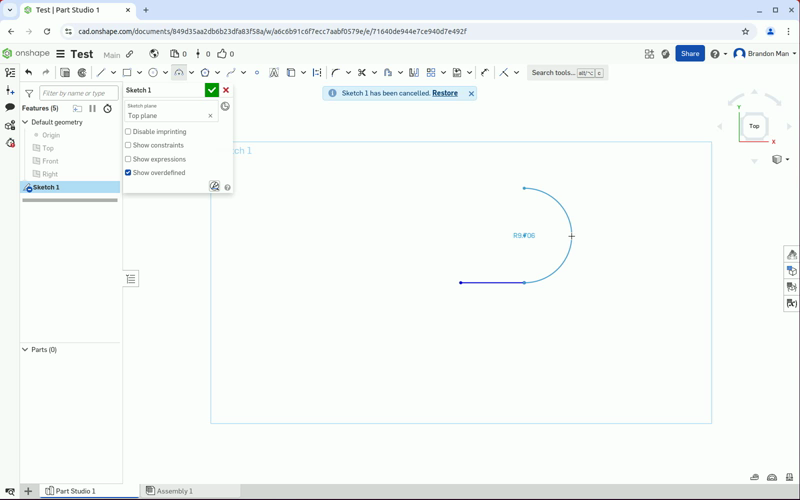
key(esc)
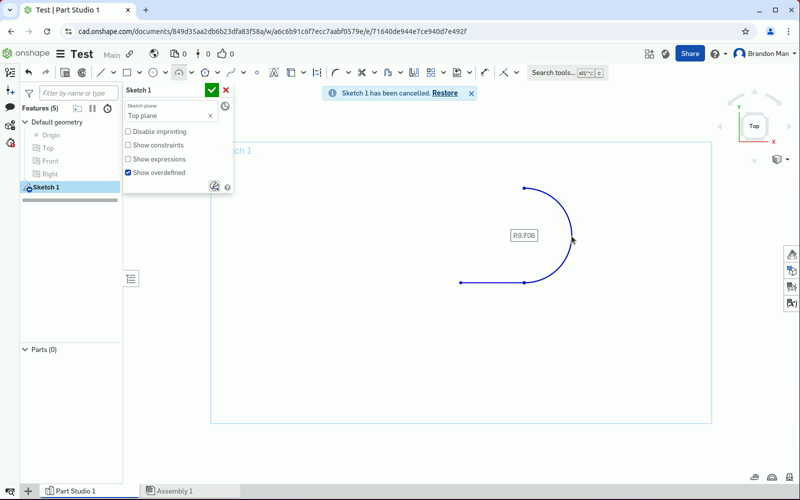
key(l)
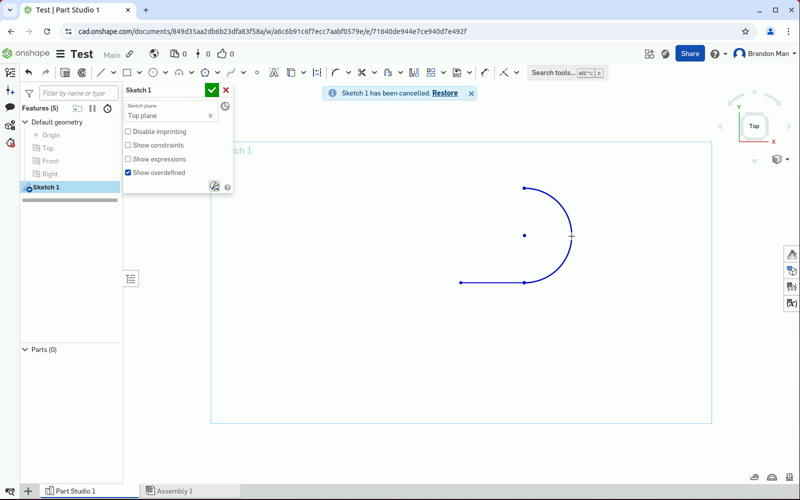
mouse_move(524, 188)
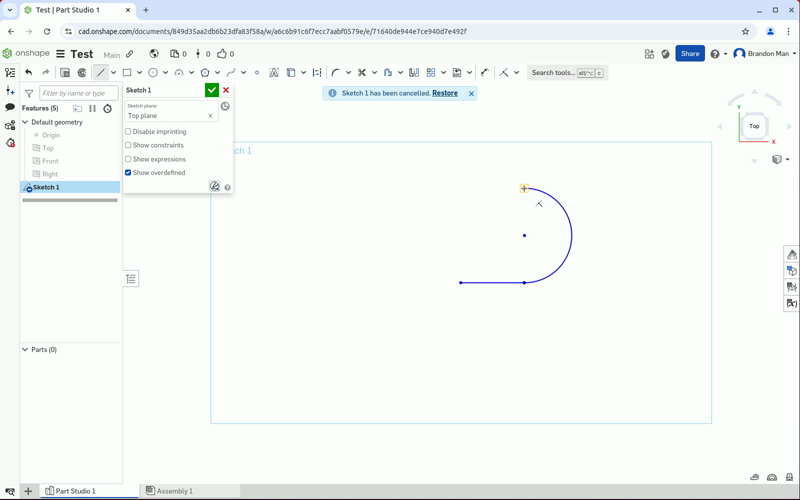
click(524, 188)
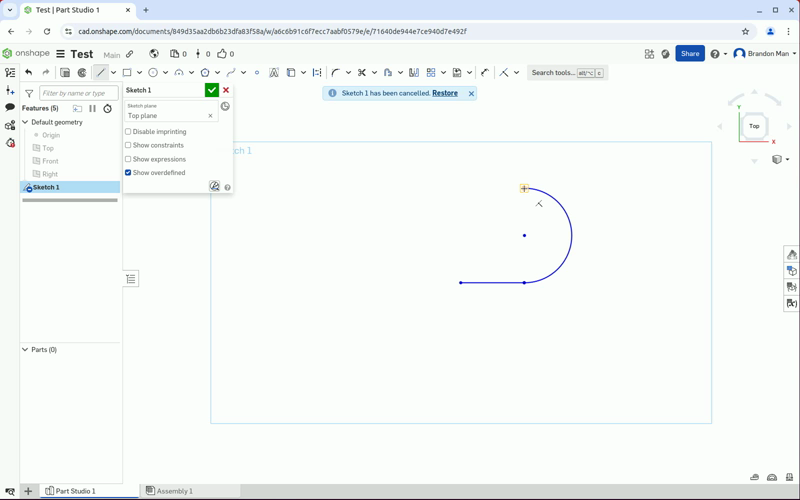
key_down(shift)
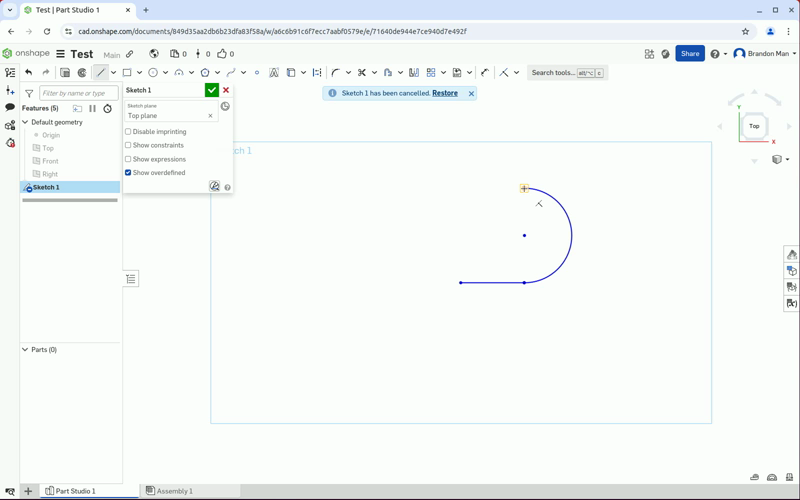
mouse_move(460, 188)
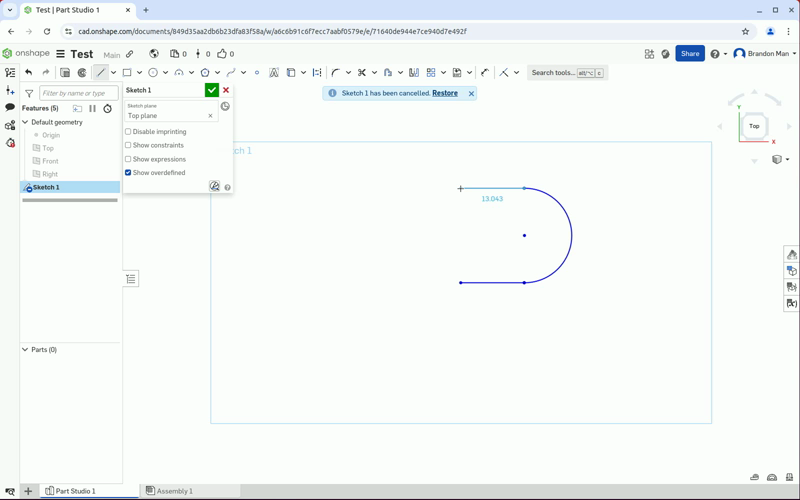
click(460, 188)
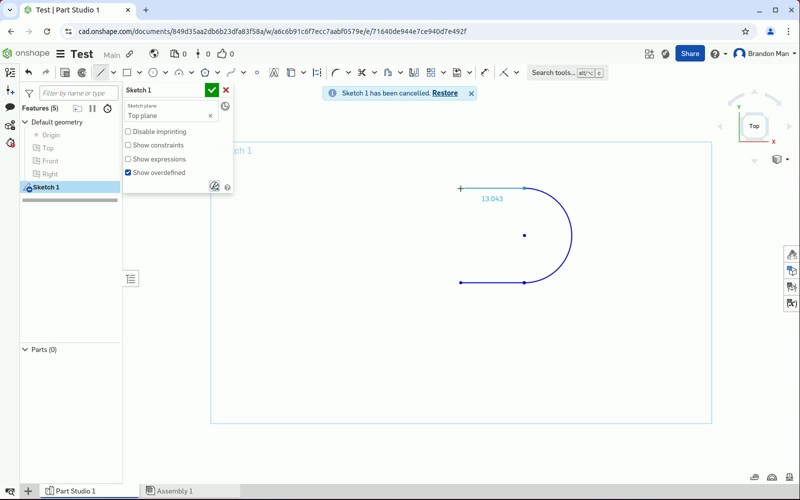
key_up(shift)
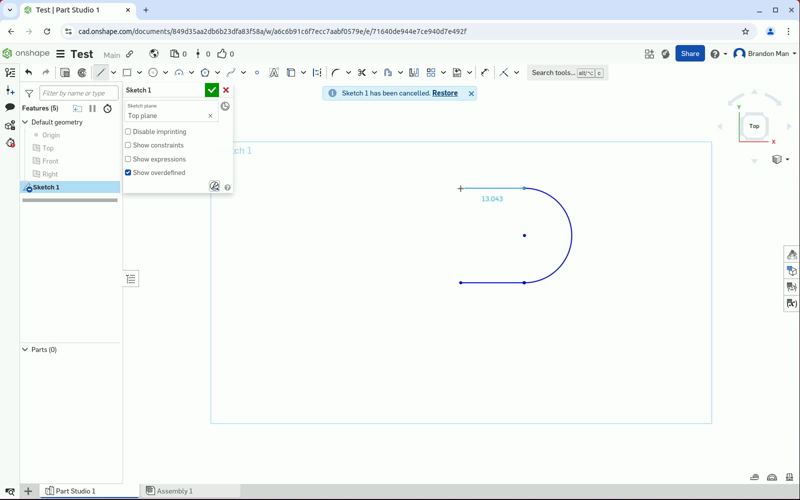
key_down(shift)
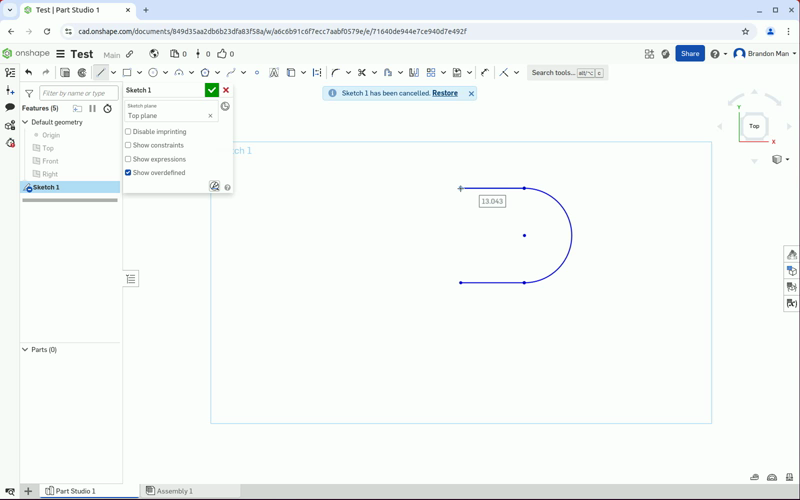
mouse_move(460, 282)
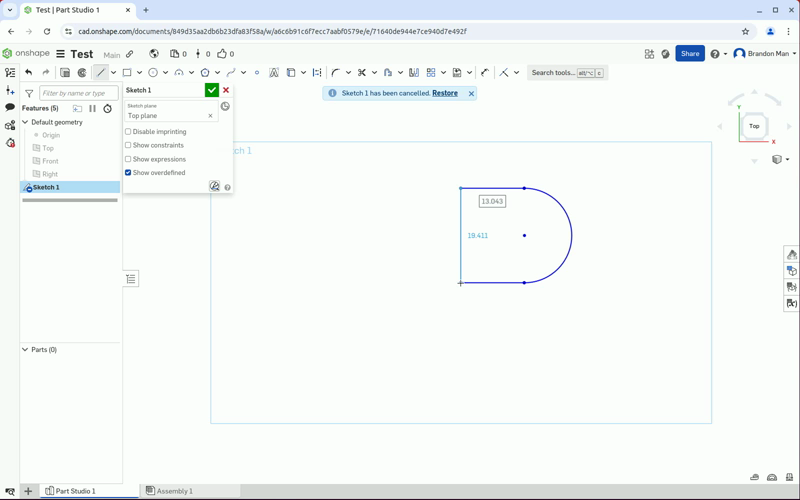
key_up(shift)
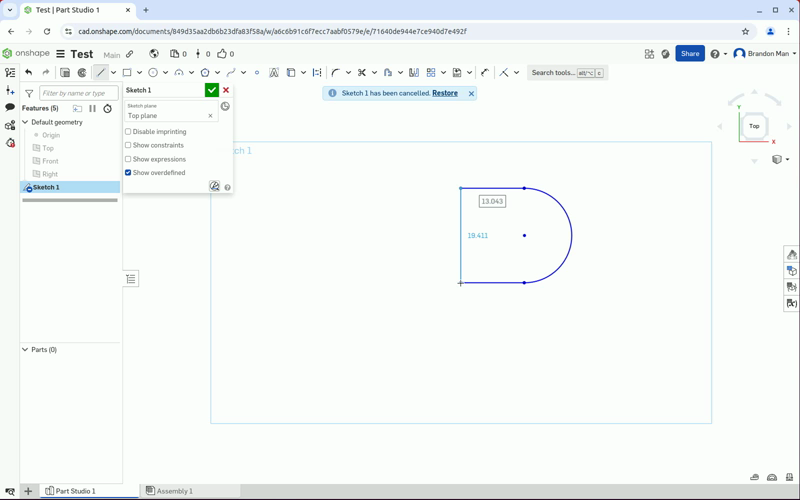
click(460, 282)
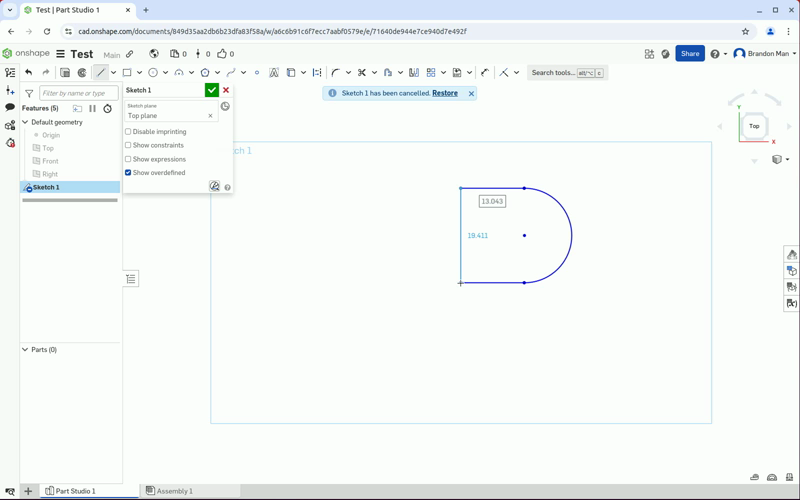
key(esc)
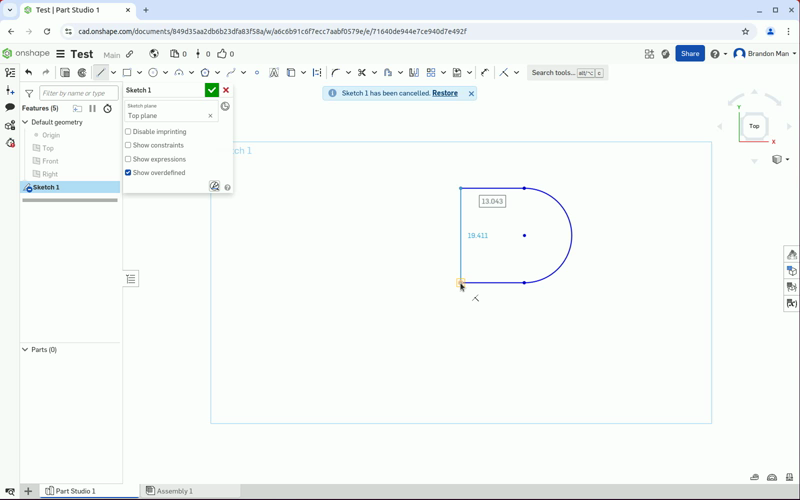
key(c)
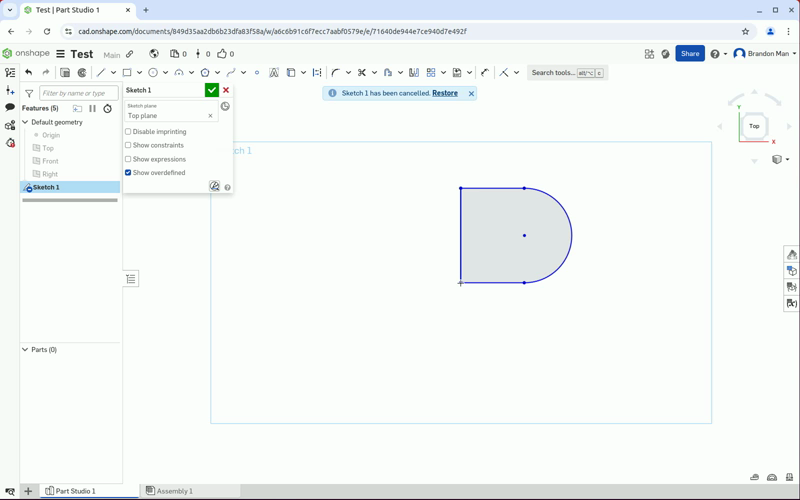
key_down(shift)
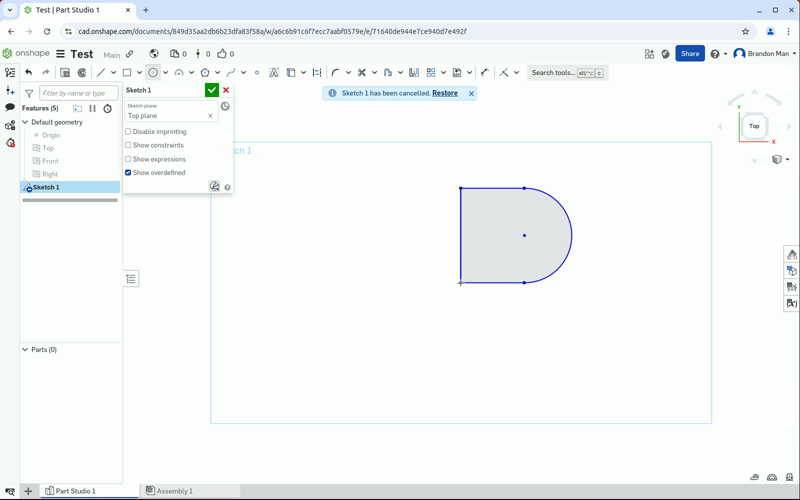
mouse_move(524, 234)
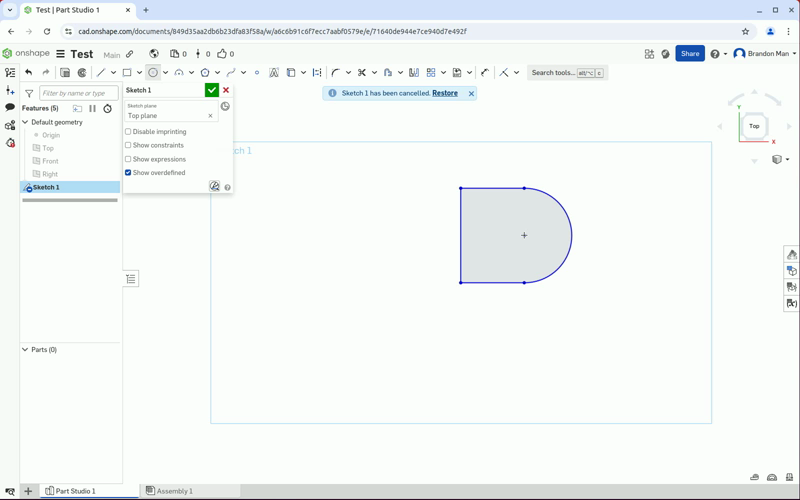
scroll(6)
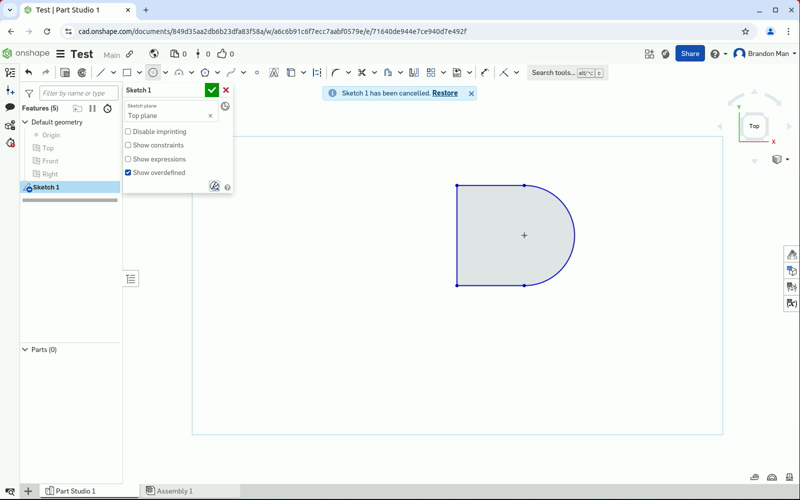
scroll(6)
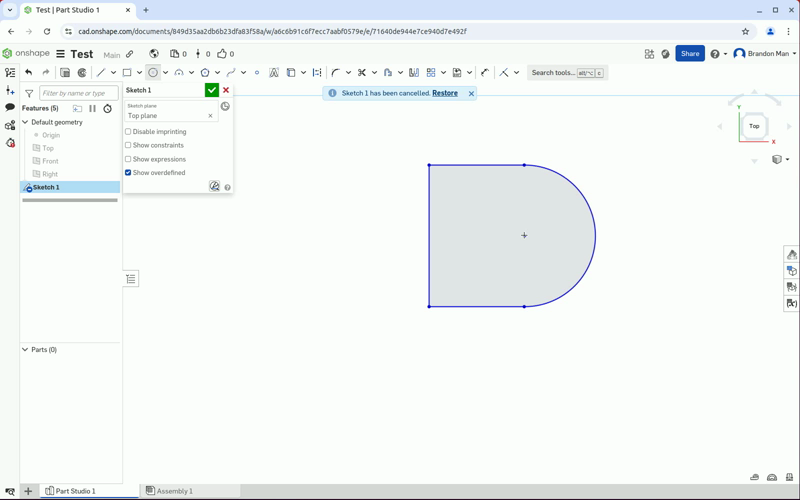
scroll(6)
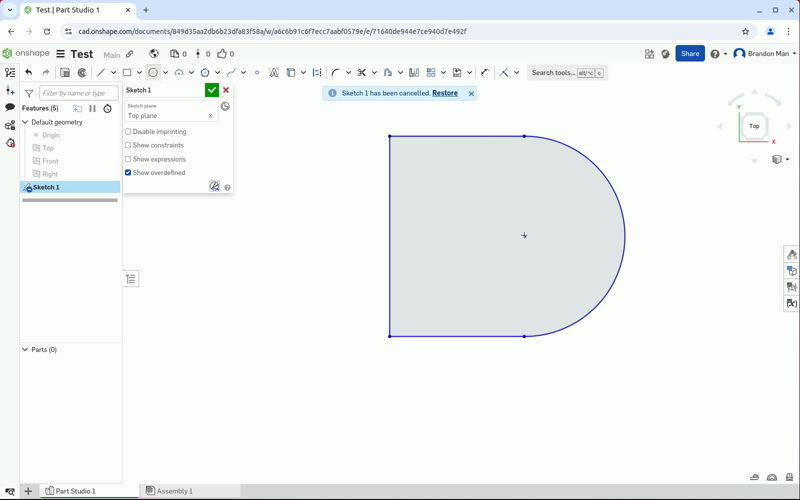
scroll(6)
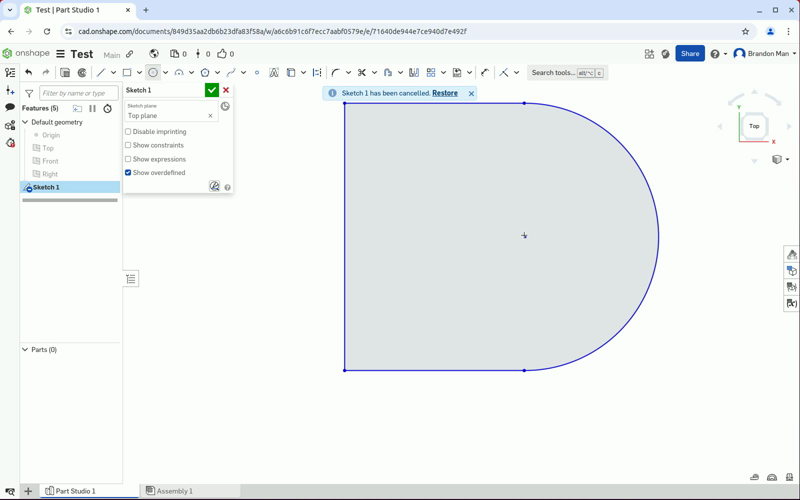
scroll(6)
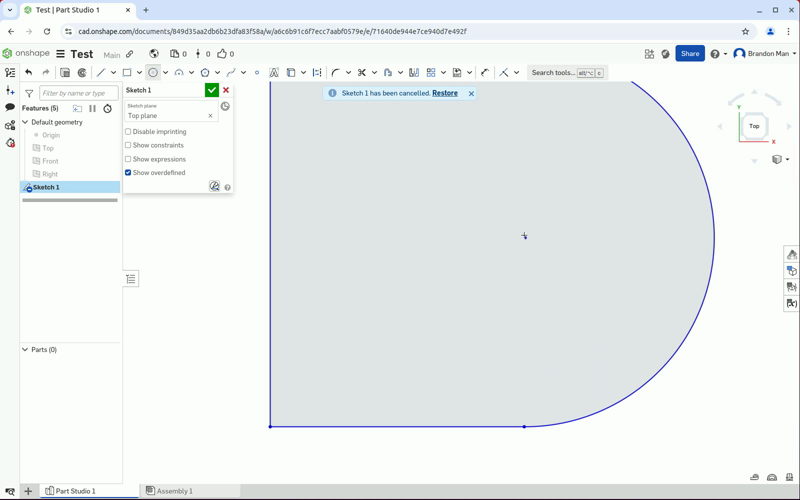
scroll(6)
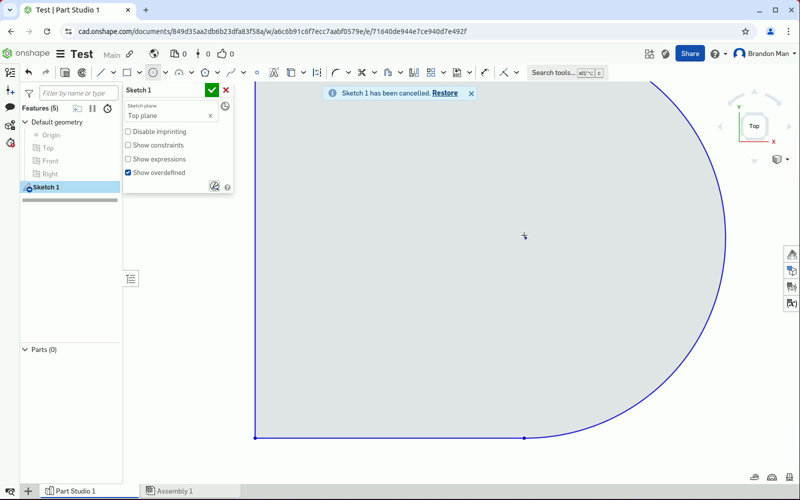
scroll(6)
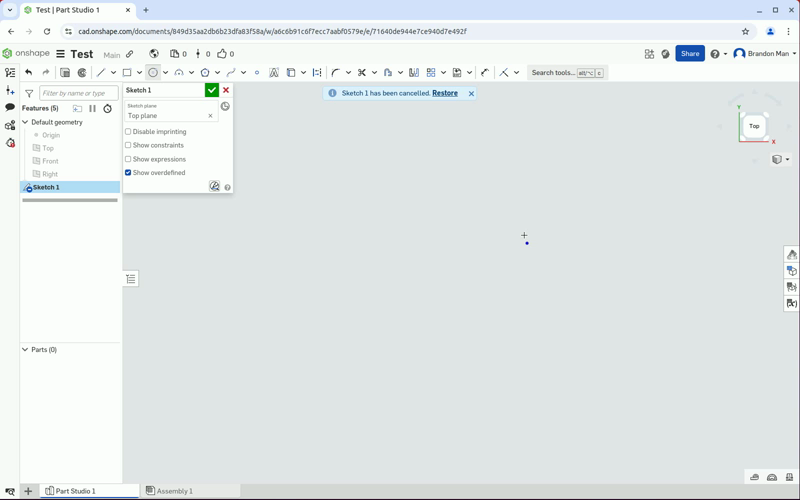
click(524, 234)
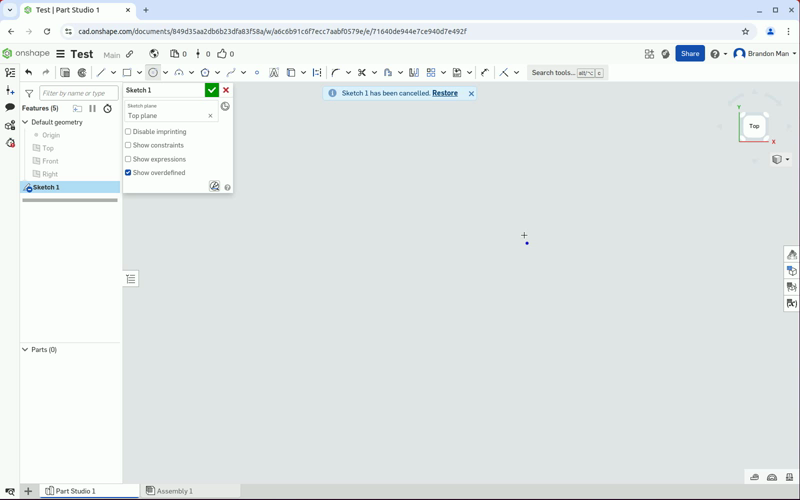
scroll(-6)
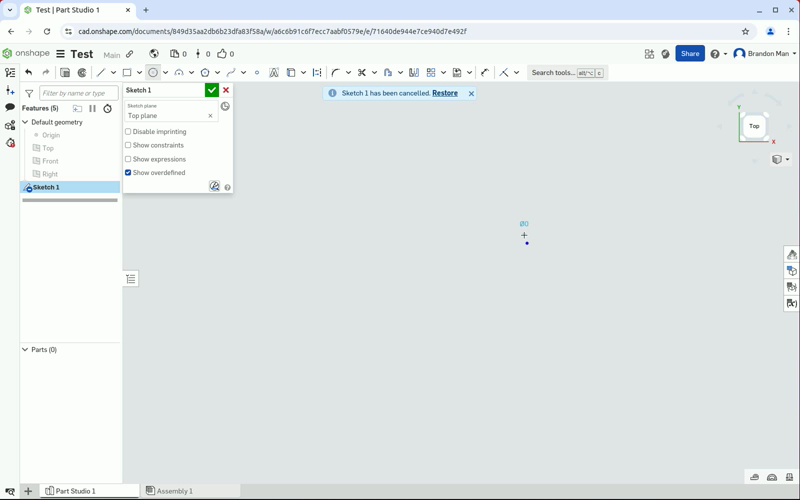
scroll(-6)
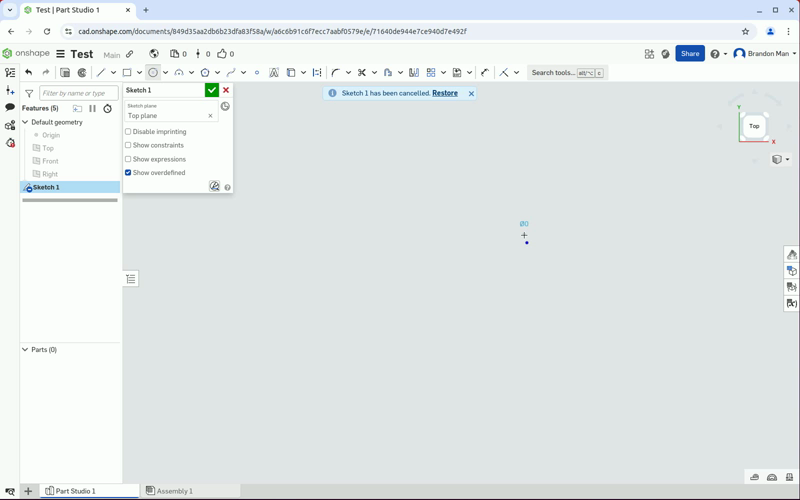
scroll(-6)
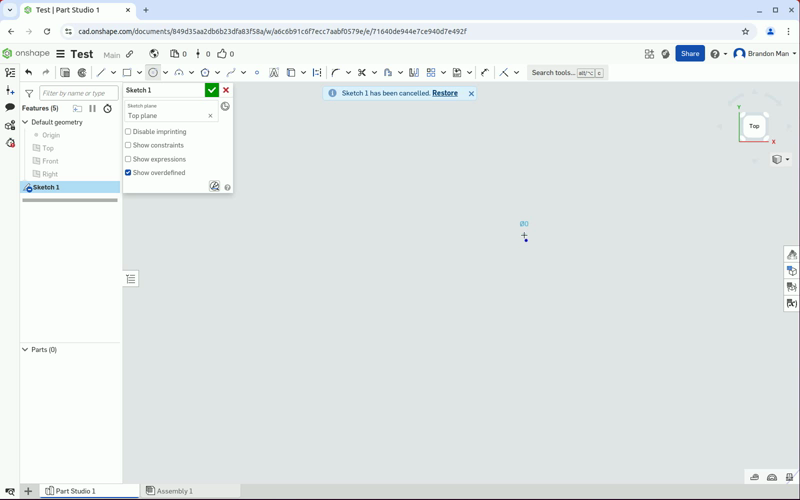
scroll(-6)
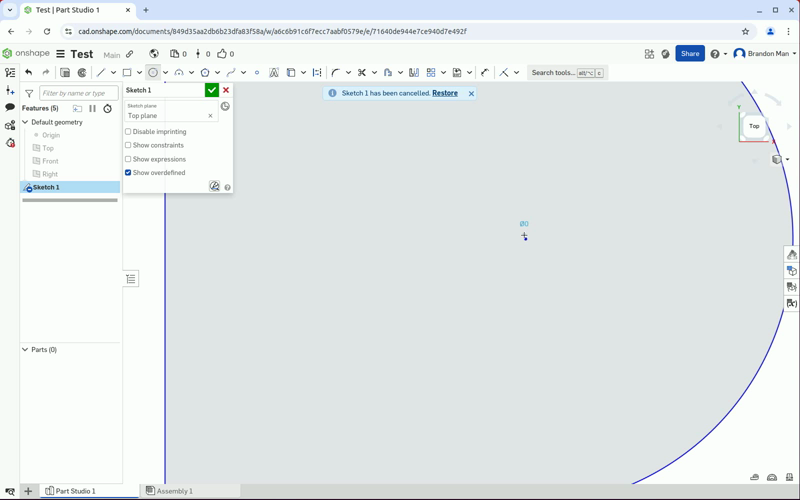
scroll(-6)
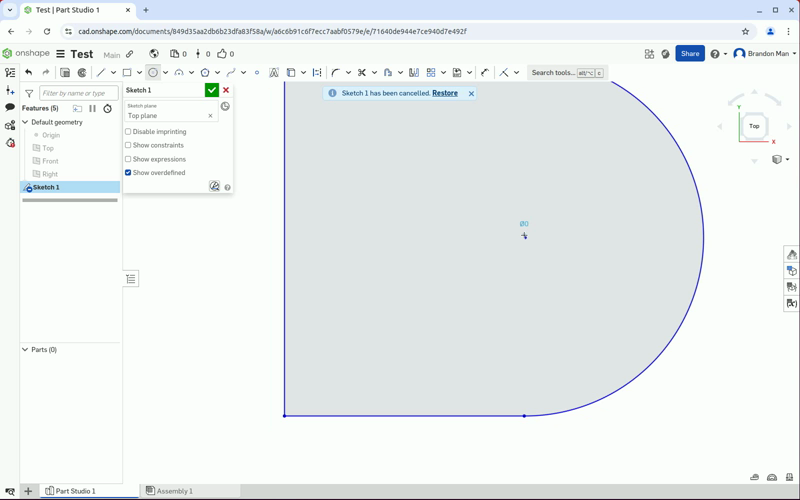
scroll(-6)
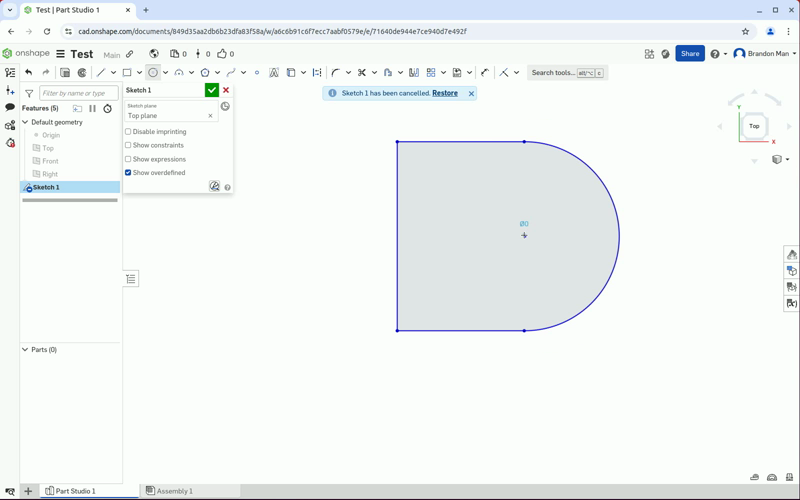
scroll(-6)
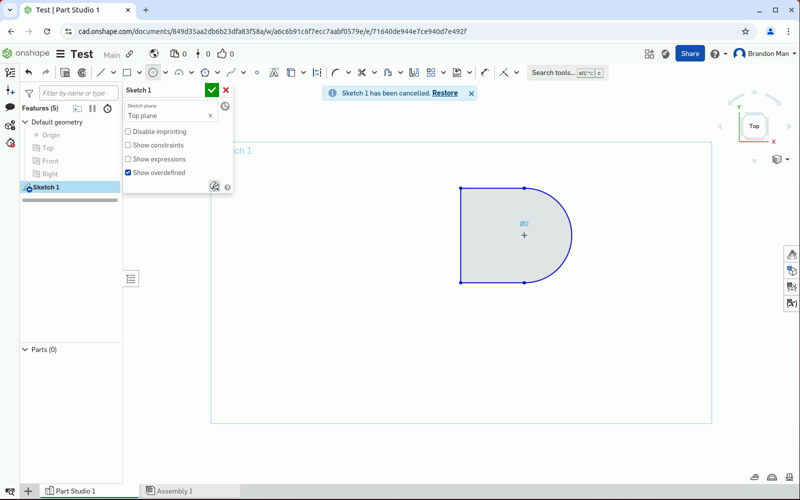
key_up(shift)
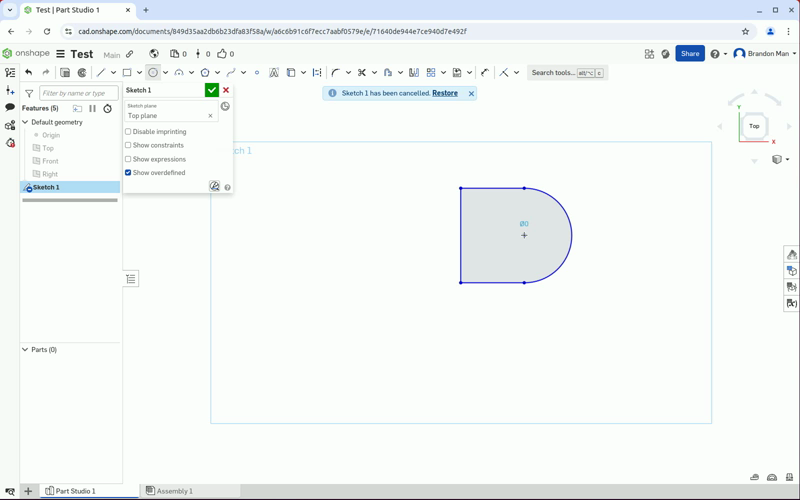
mouse_move(555, 234)
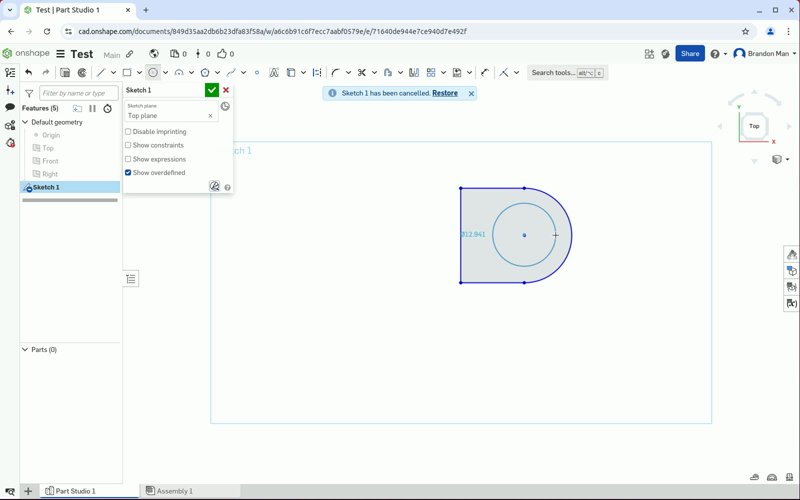
click(555, 234)
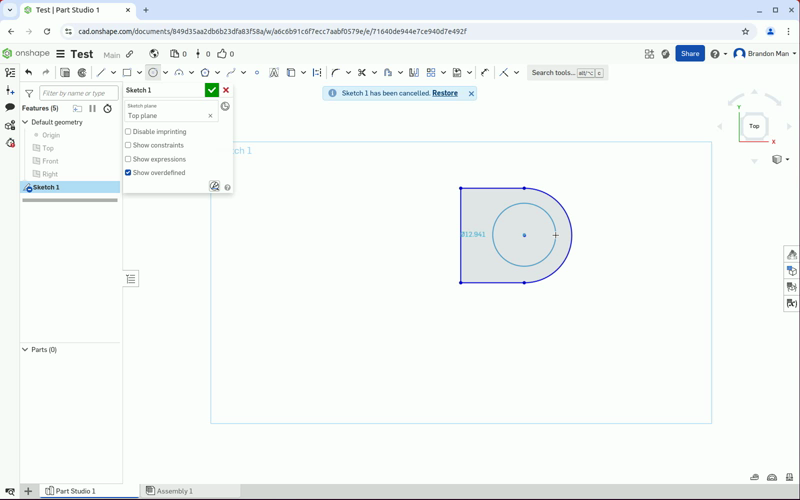
key(esc)
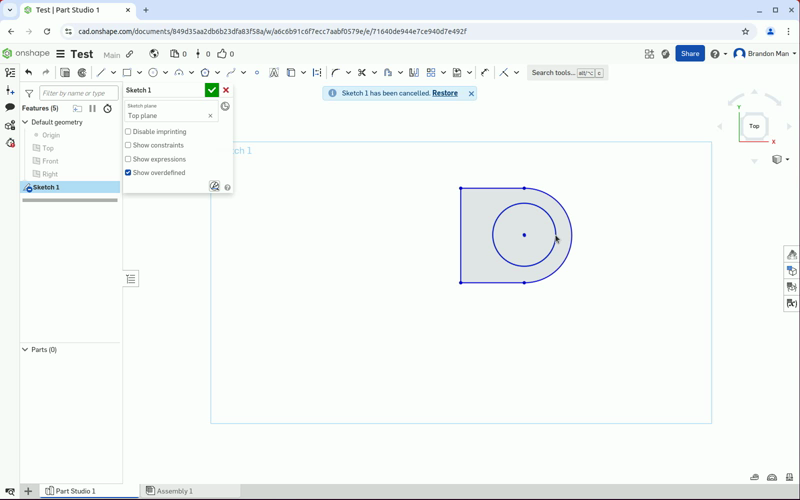
mouse_move(493, 264)
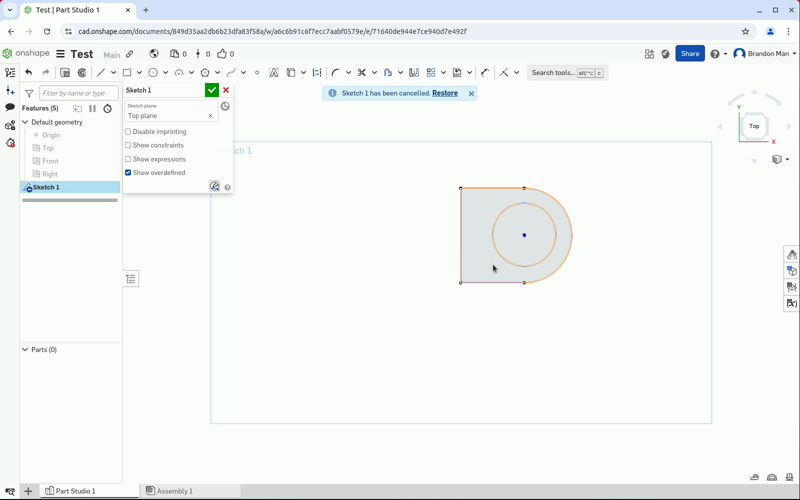
click(493, 264)
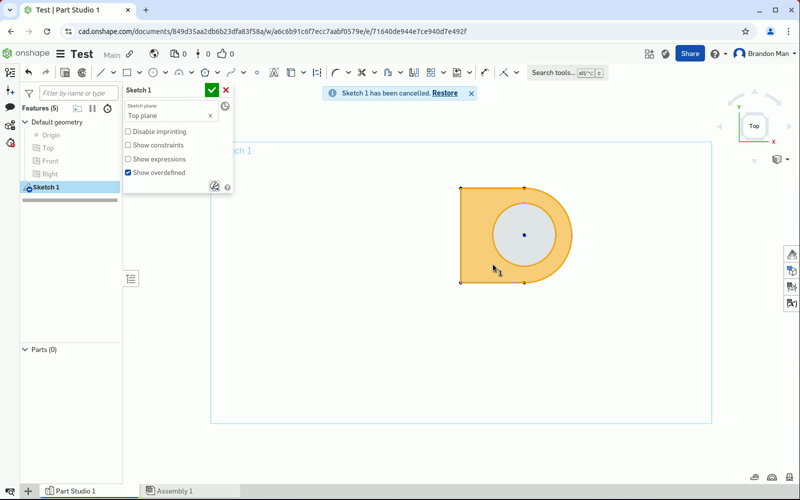
mouse_move(73, 352)
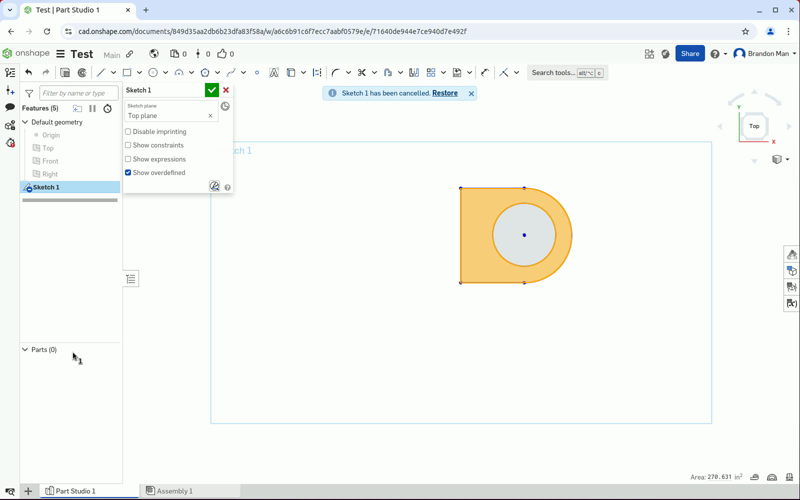
key(shift+y)
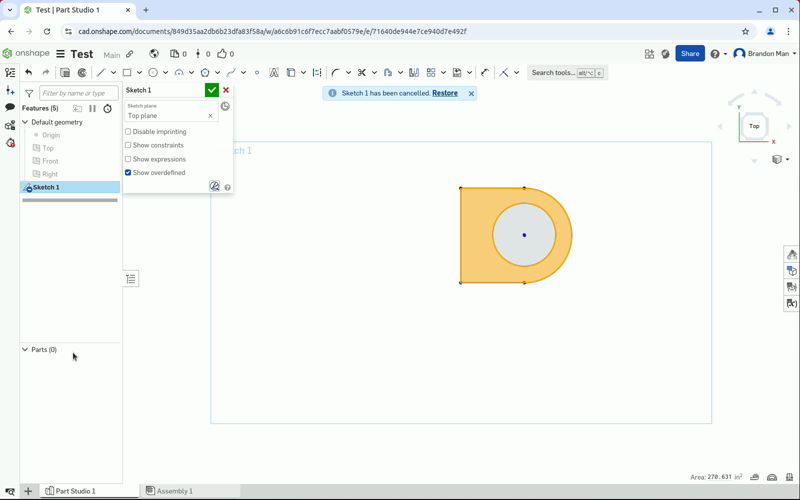
key(shift+e)
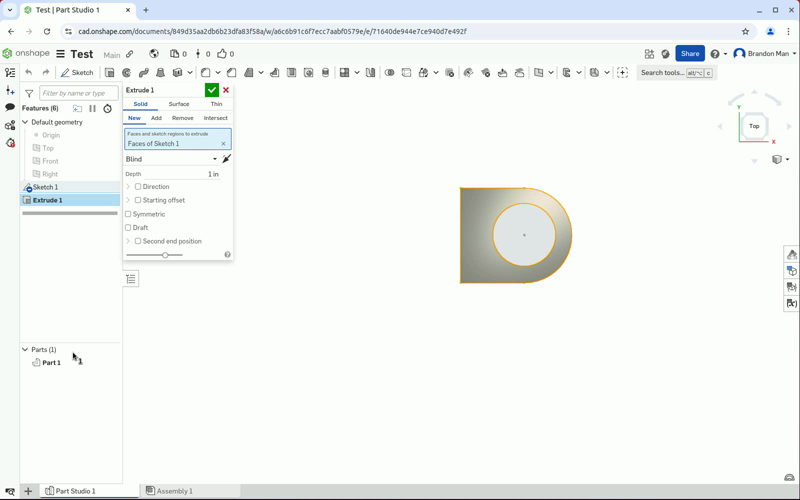
mouse_move(143, 106)
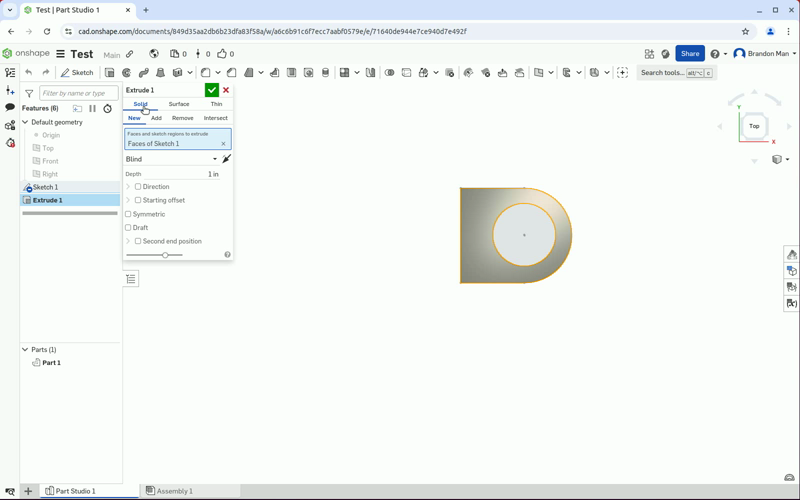
click(143, 106)
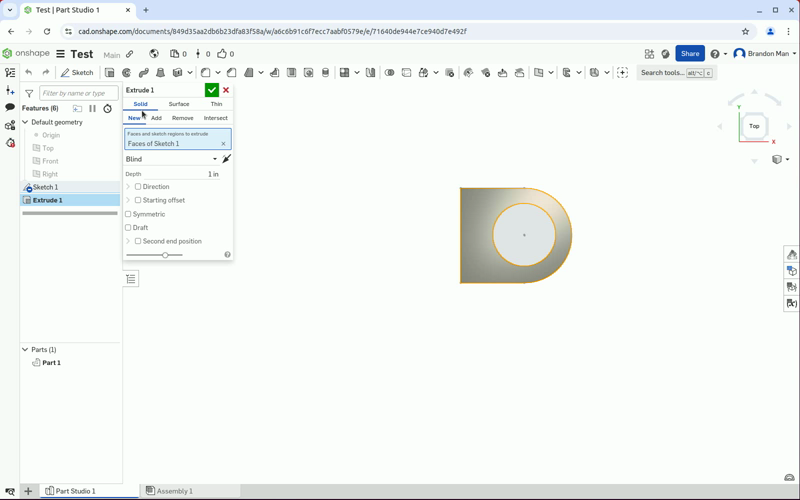
mouse_move(137, 120)
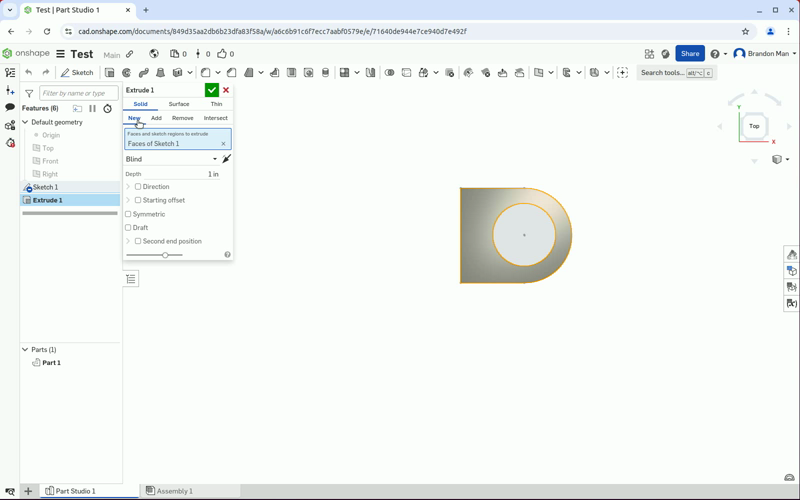
click(137, 120)
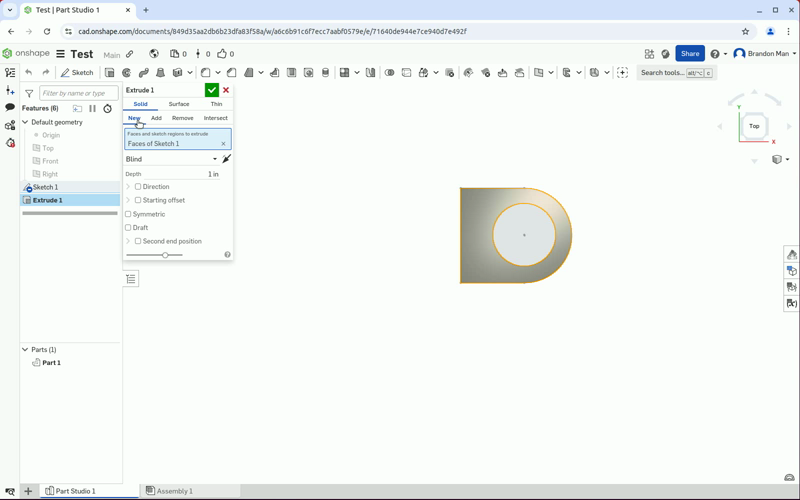
key(tab, 4)
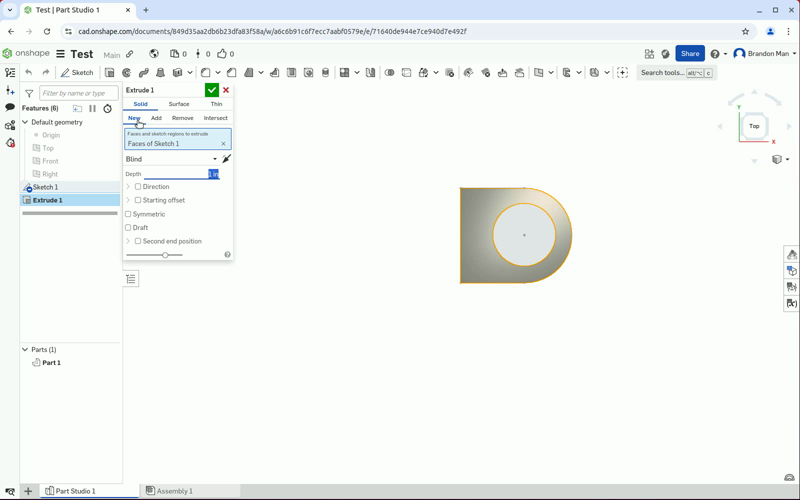
text(23.108)
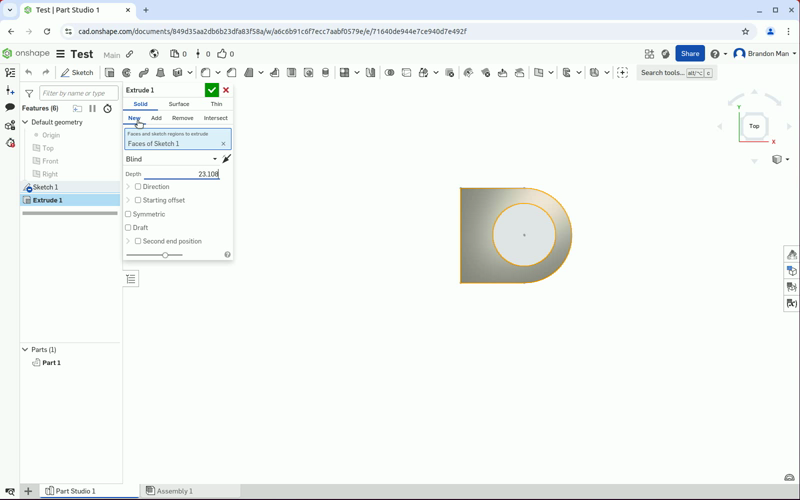
key(enter)
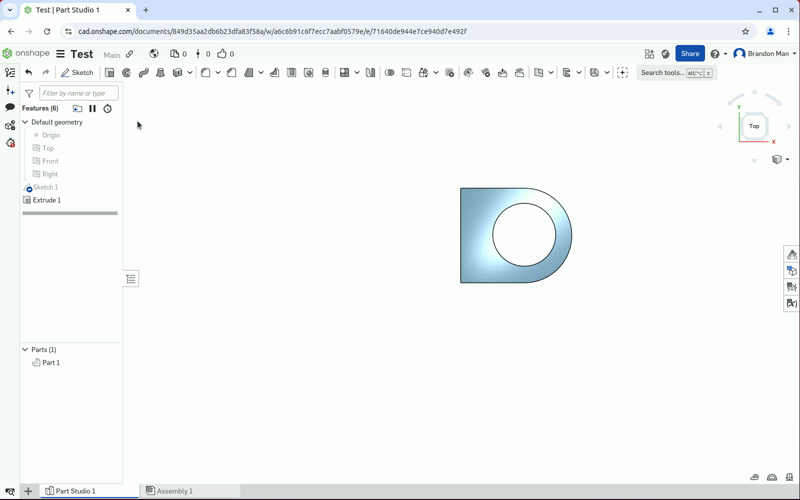
key(shift+h)
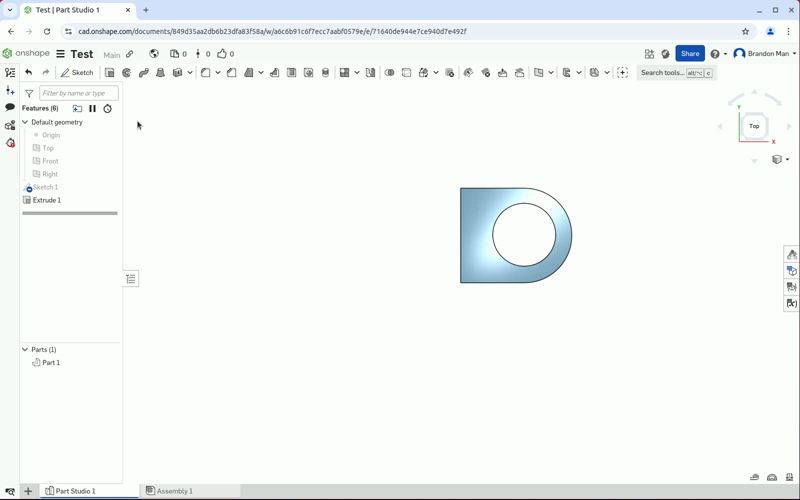
key(shift+h)
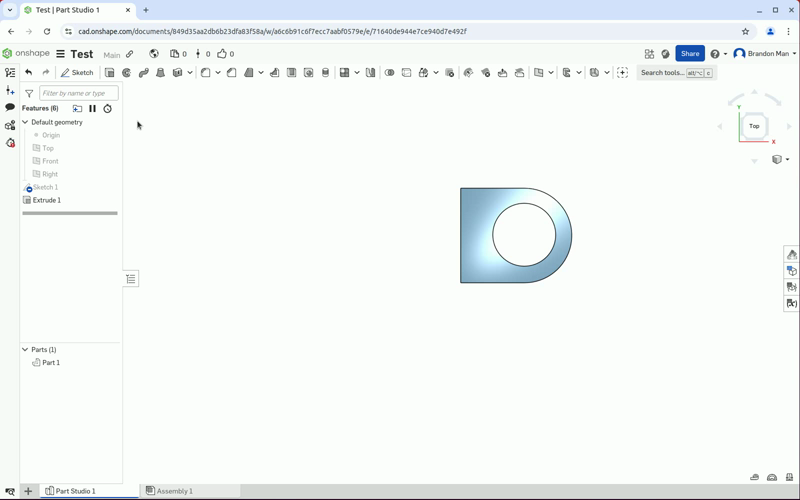
mouse_move(73, 189)
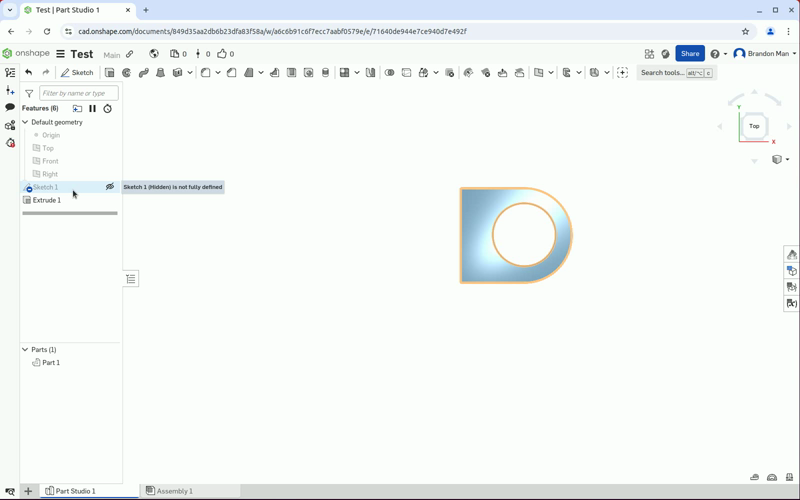
click(73, 189)
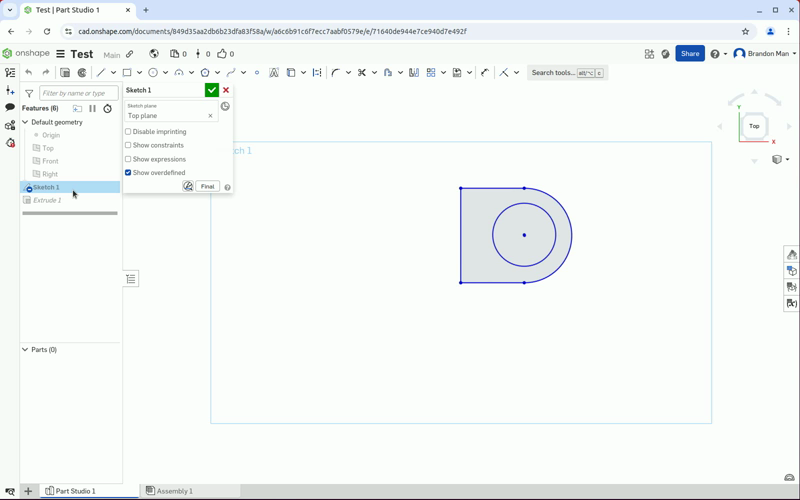
mouse_move(229, 92)
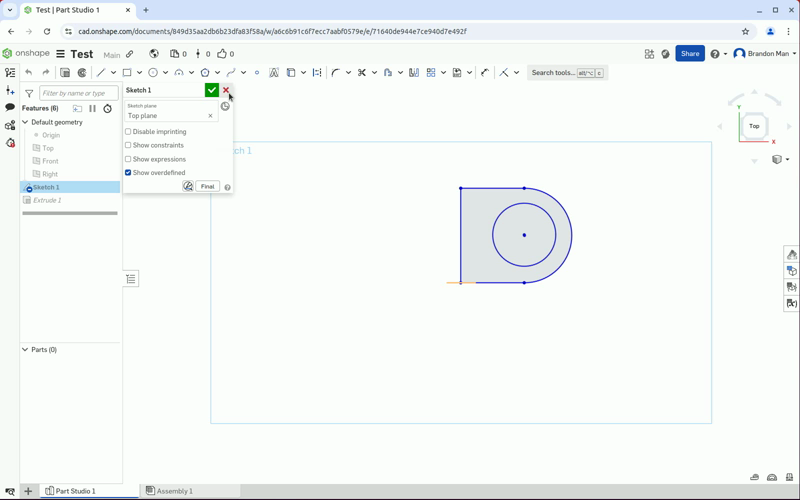
click(229, 92)
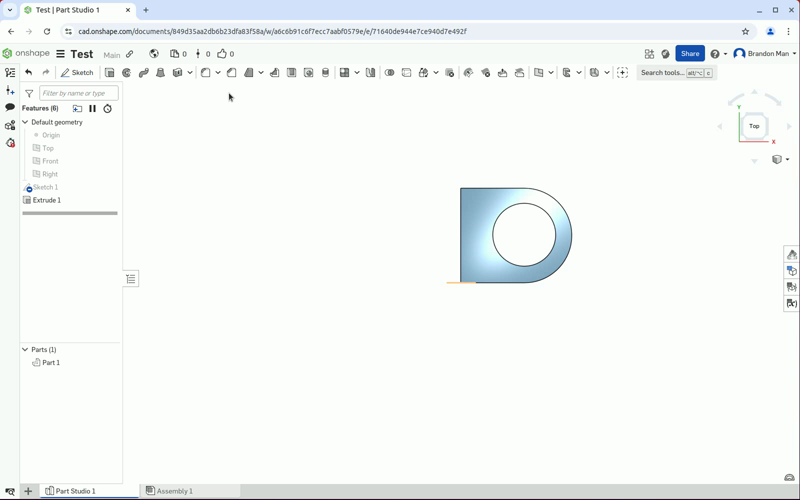
mouse_move(73, 352)
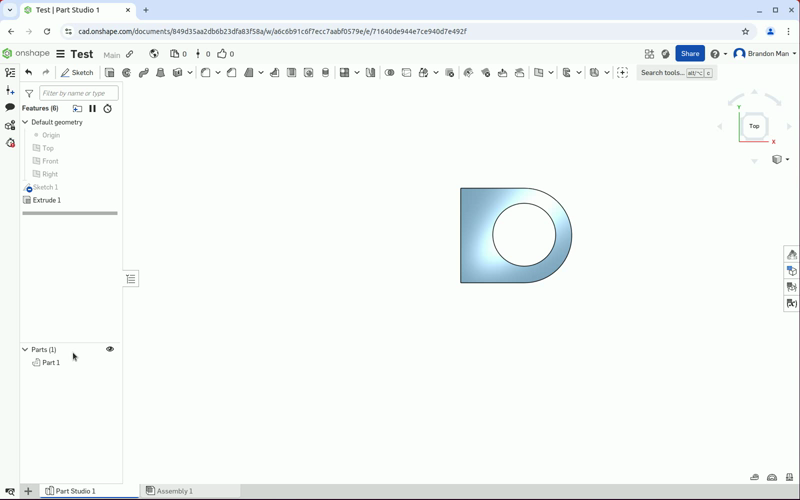
key(y)
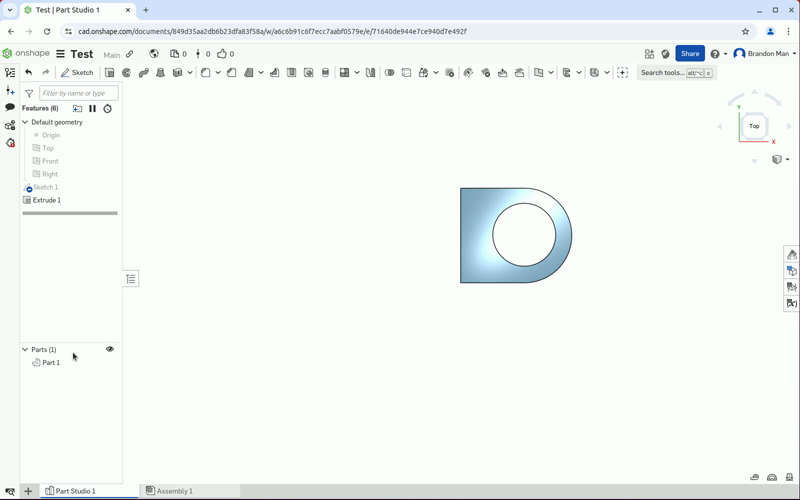
key(shift+p)
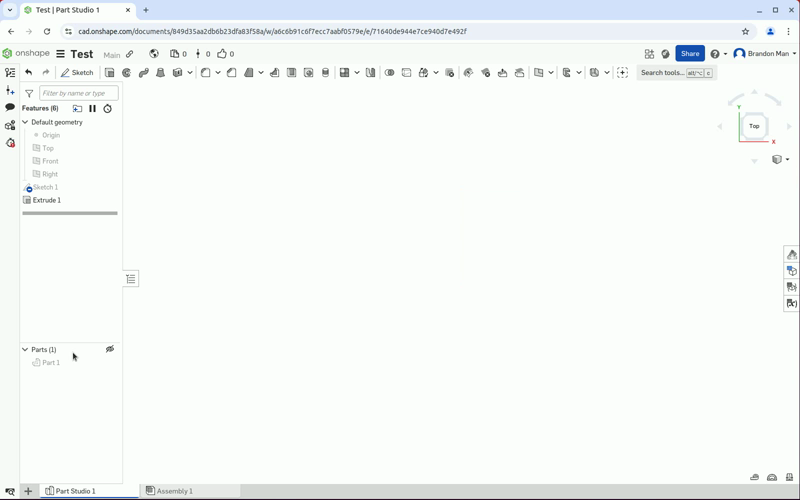
key(space)
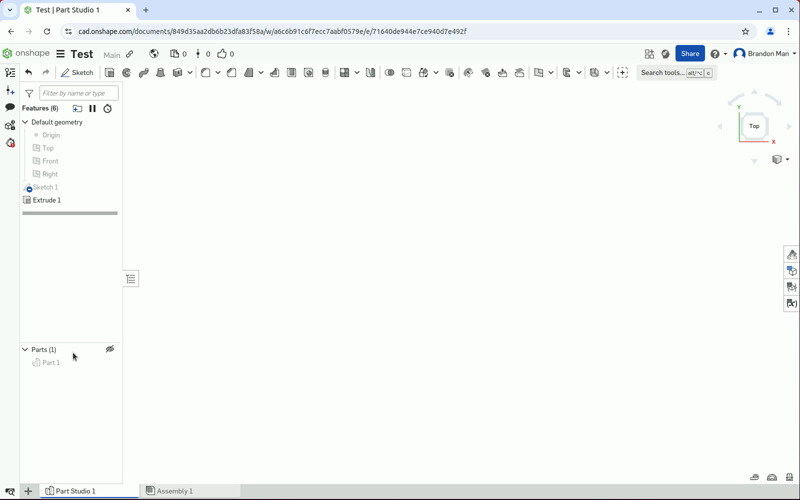
key_down(shift)
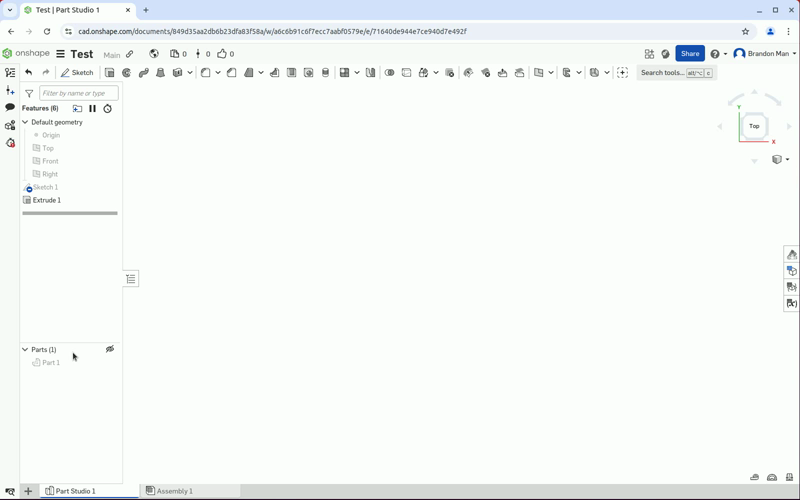
key(up)
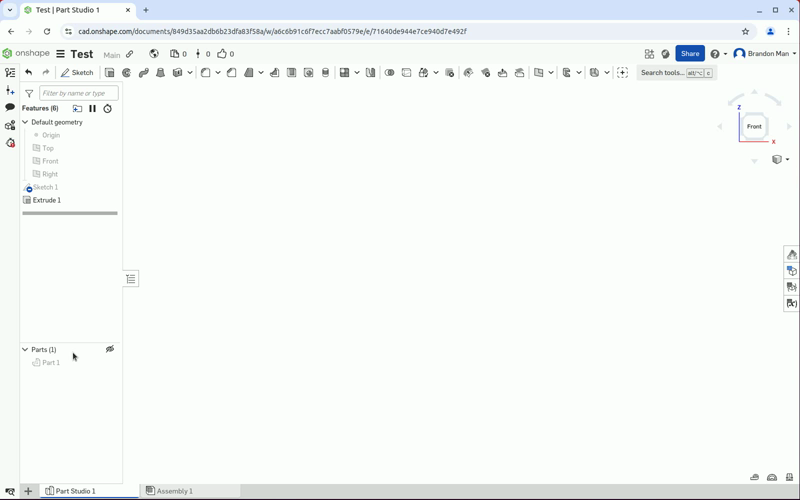
key_up(shift)
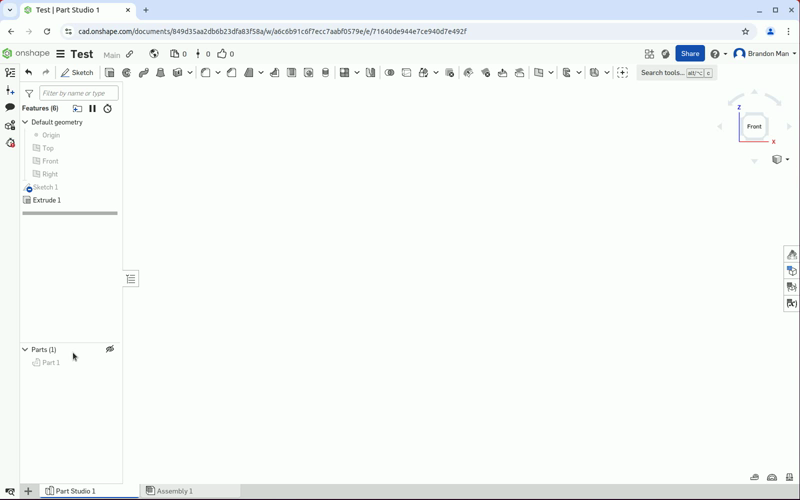
key(space)
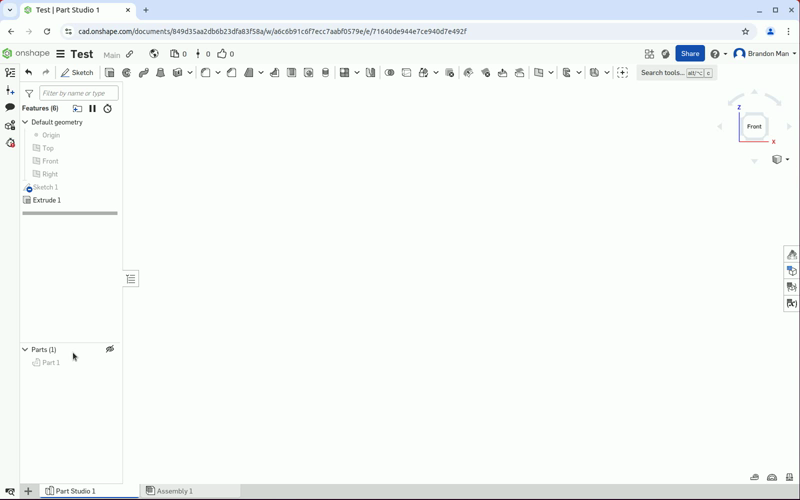
key_down(shift)
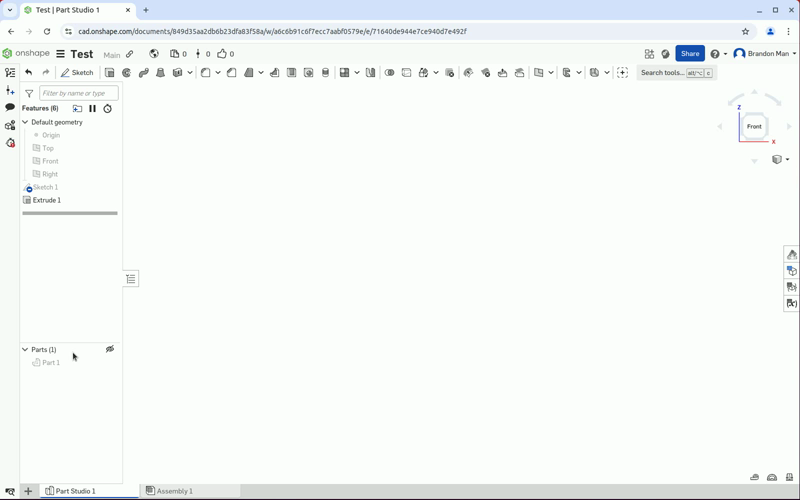
key(left)
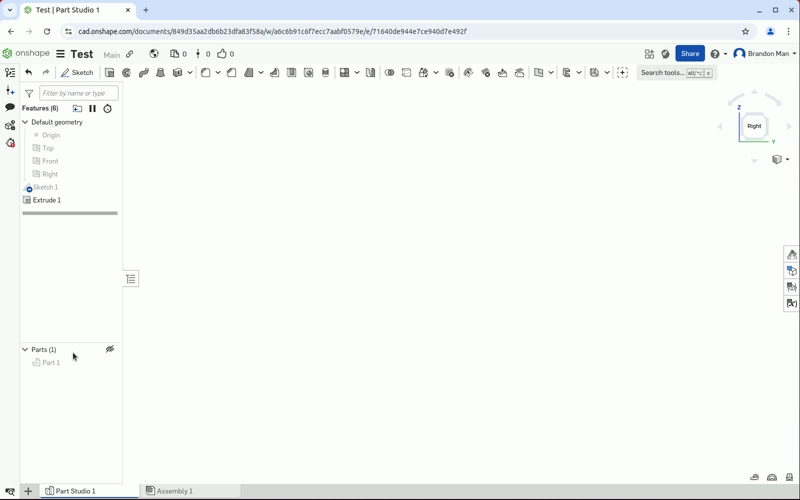
key_up(shift)
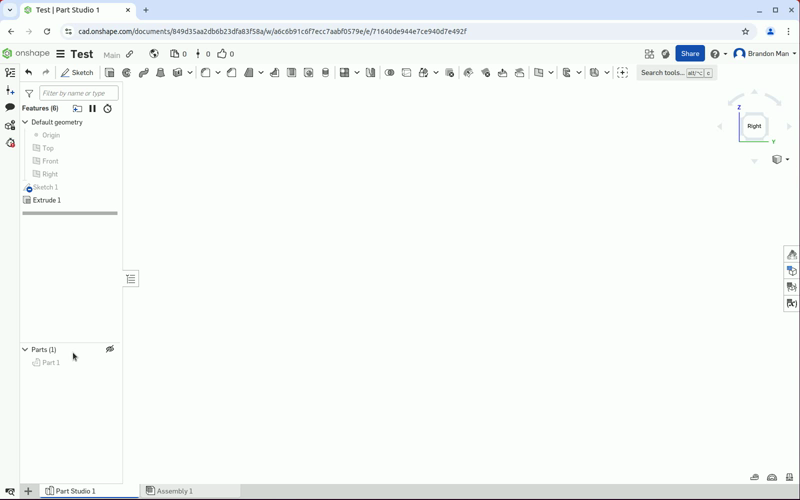
mouse_move(73, 352)
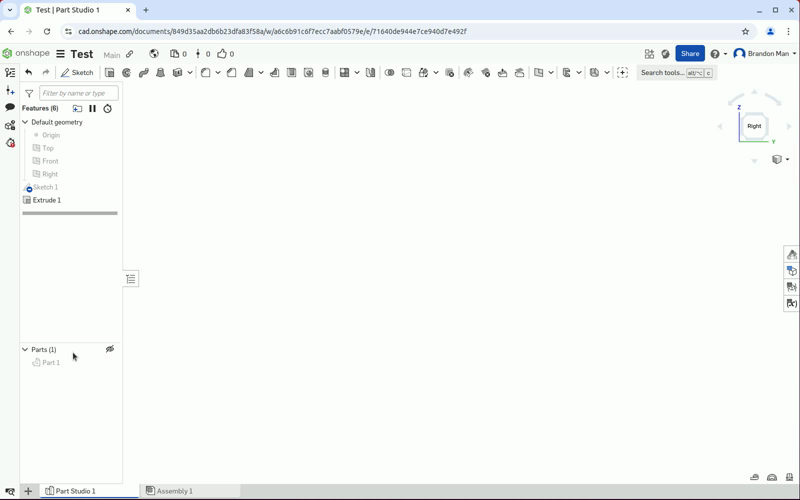
key(shift+y)
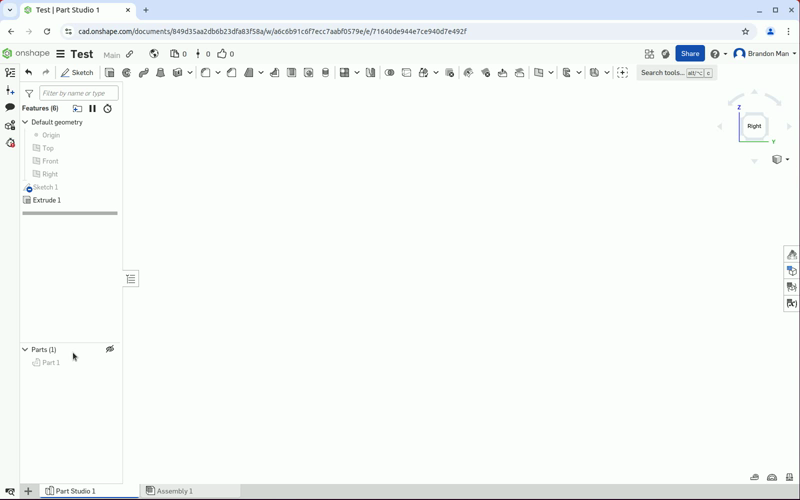
key(shift+s)
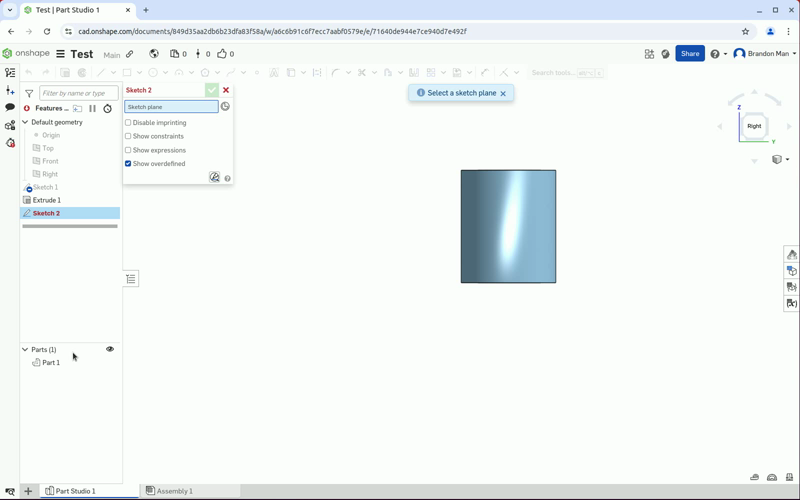
mouse_move(73, 176)
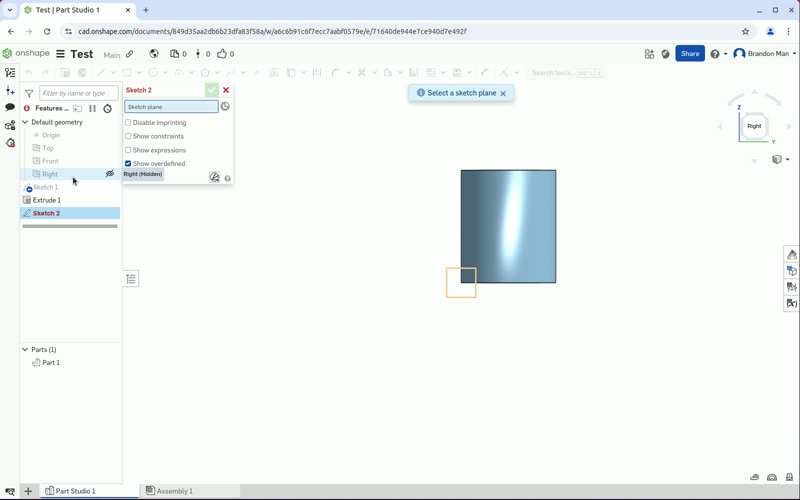
click(73, 176)
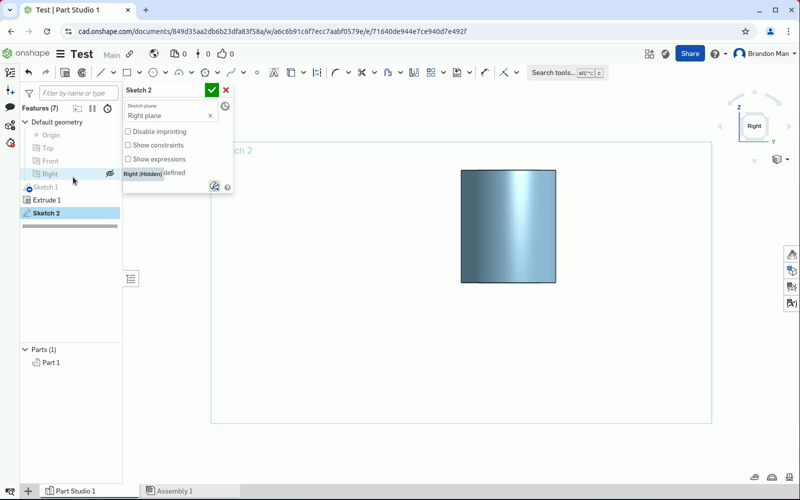
mouse_move(73, 352)
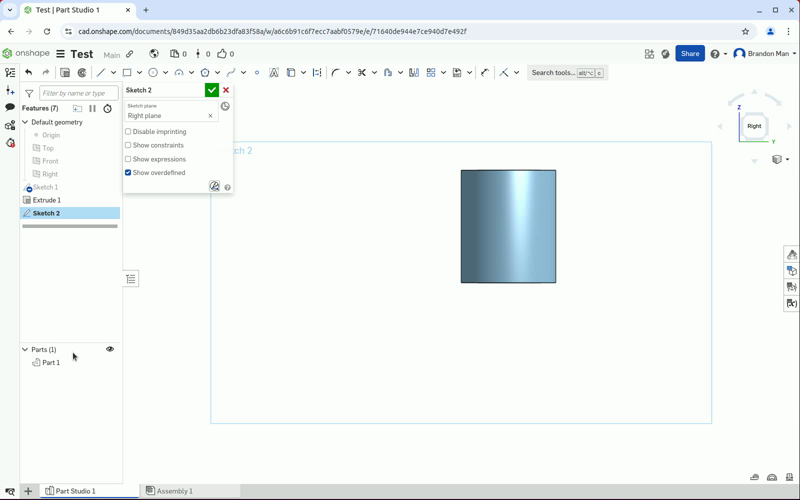
key(y)
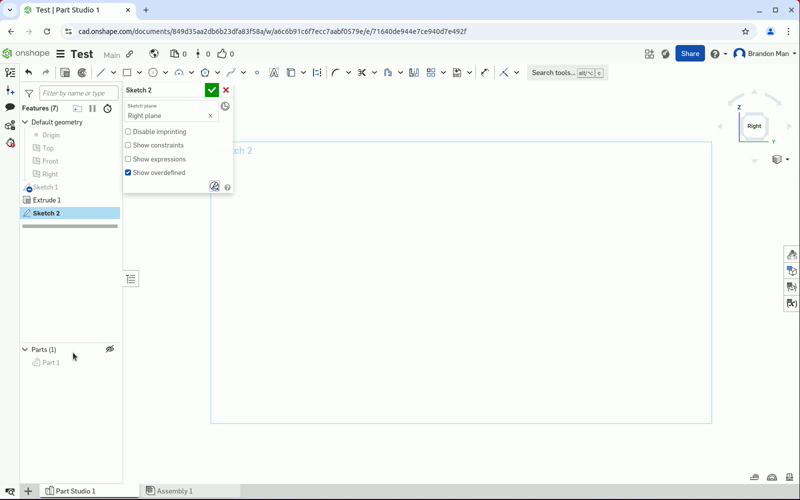
key(l)
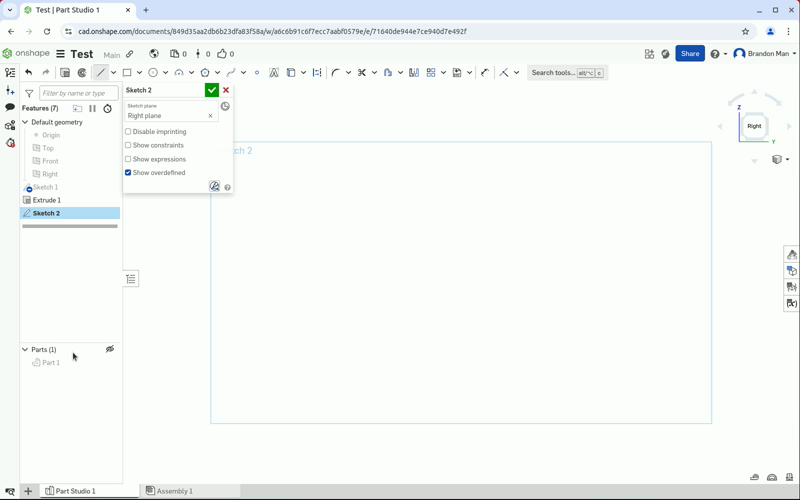
key_down(shift)
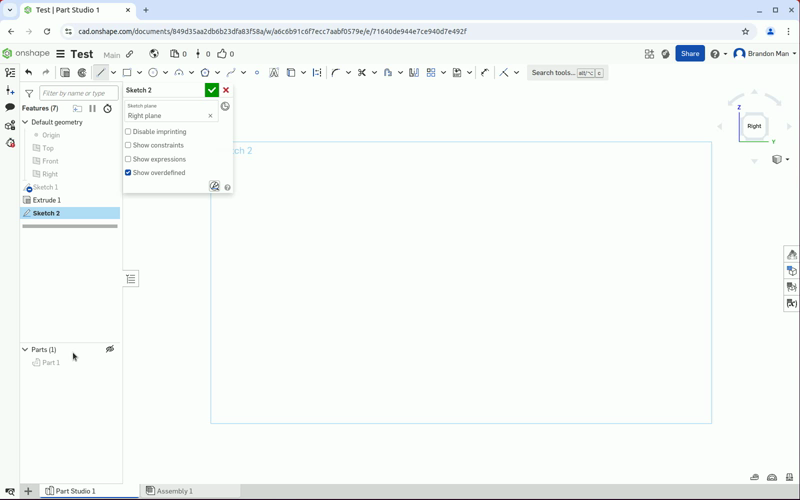
mouse_move(348, 282)
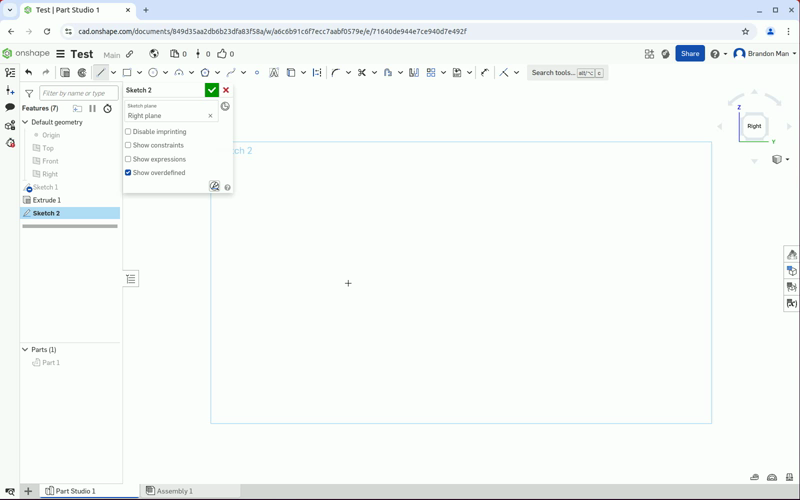
click(348, 282)
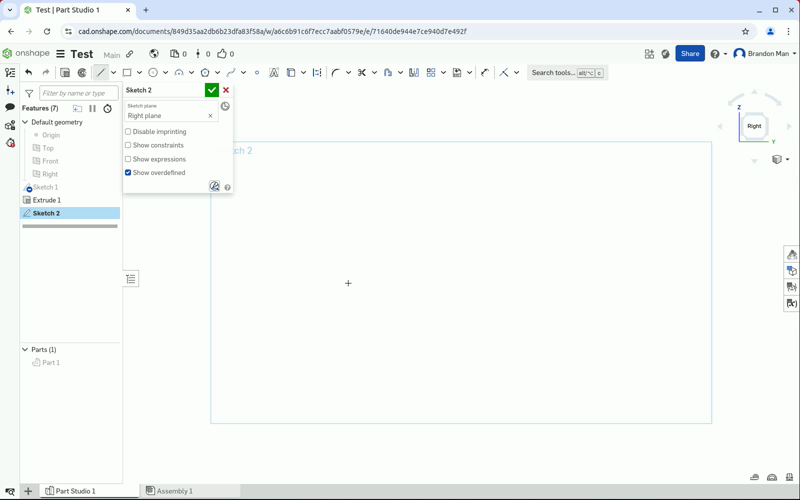
key_up(shift)
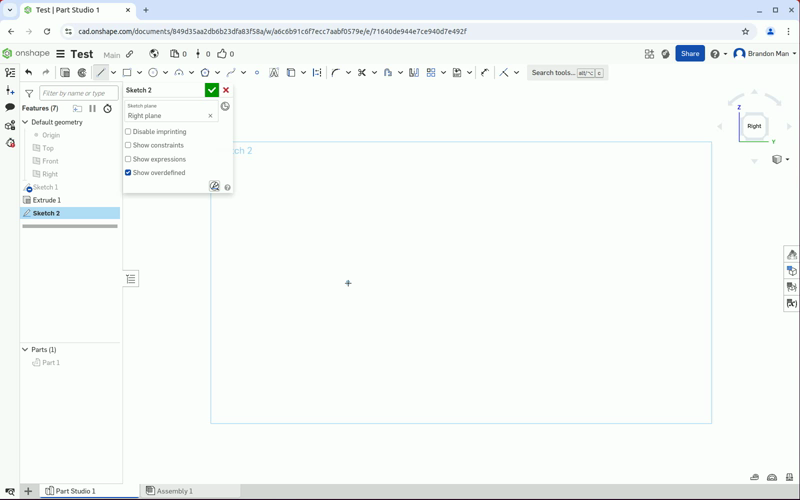
key_down(shift)
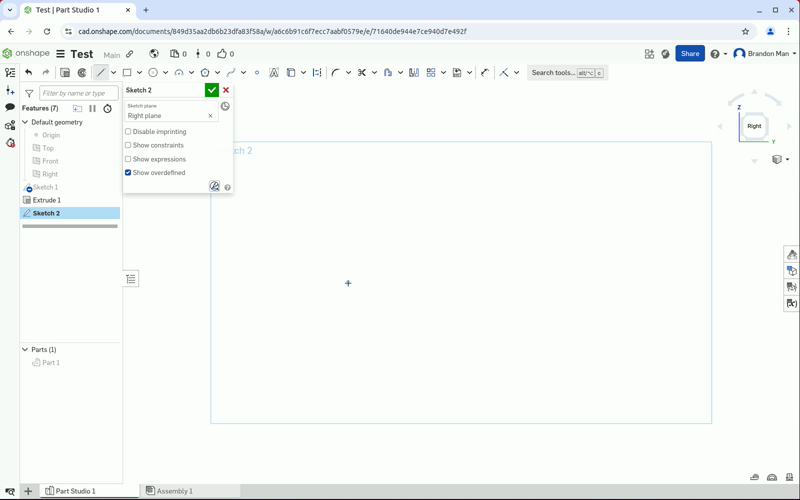
mouse_move(460, 282)
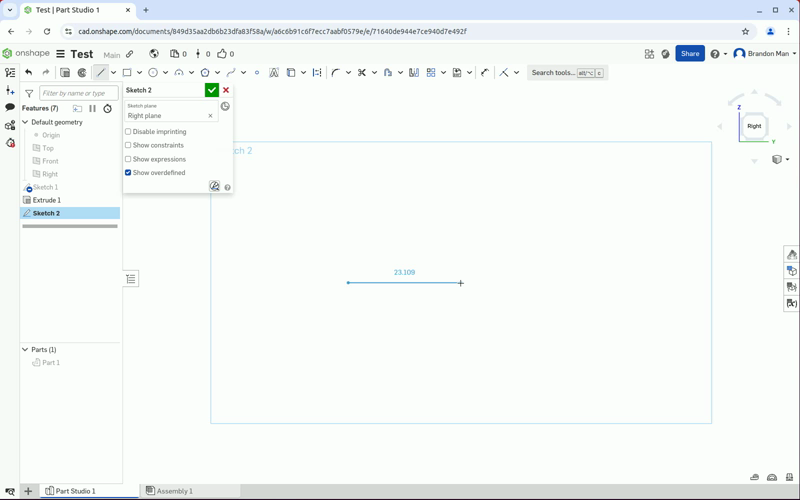
click(460, 282)
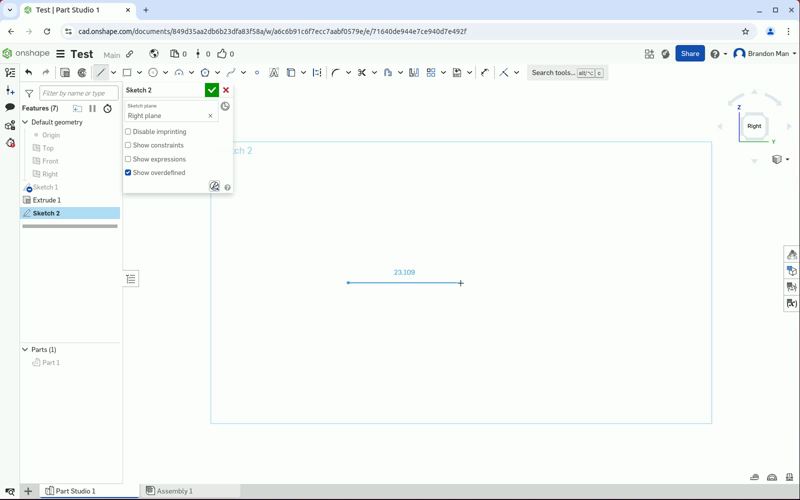
key_up(shift)
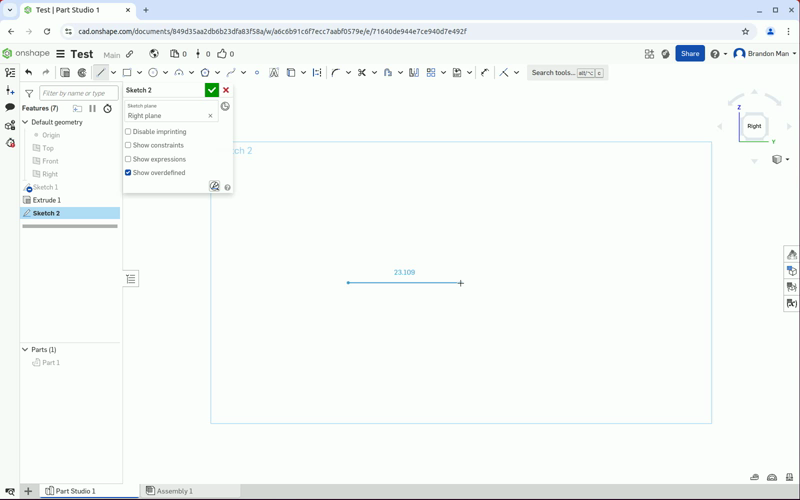
key_down(shift)
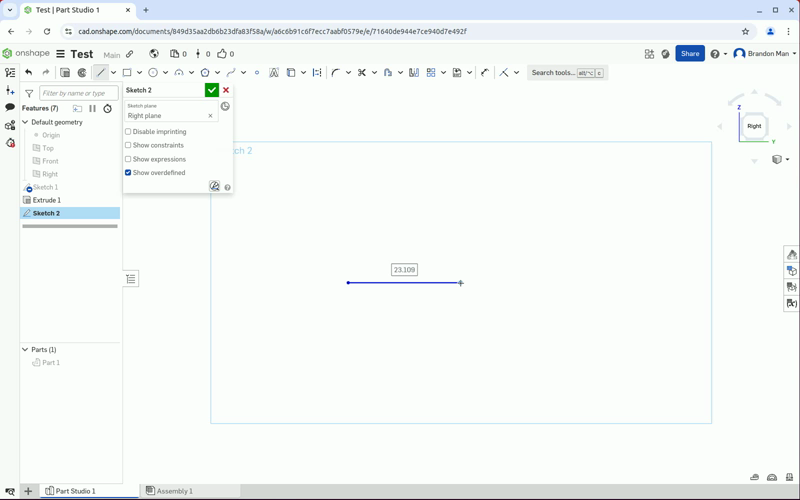
mouse_move(490, 282)
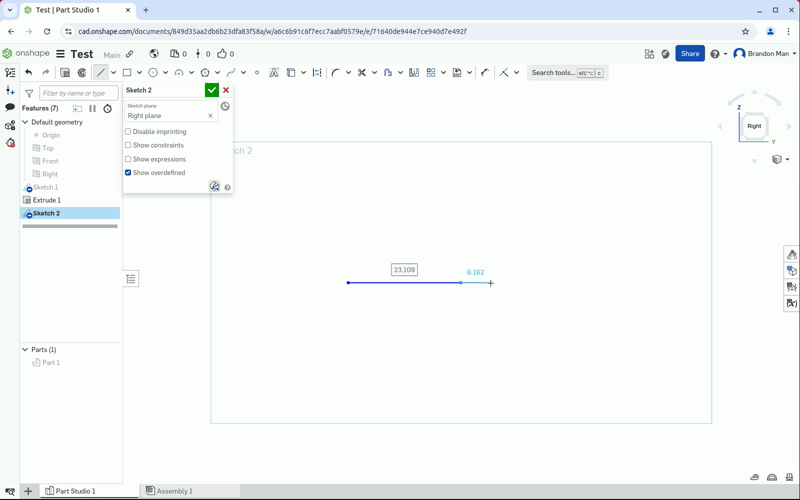
mouse_move(460, 256)
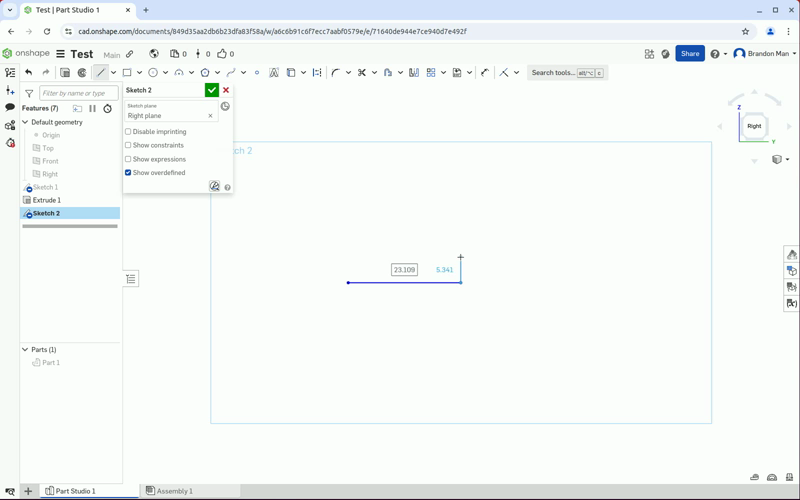
click(460, 256)
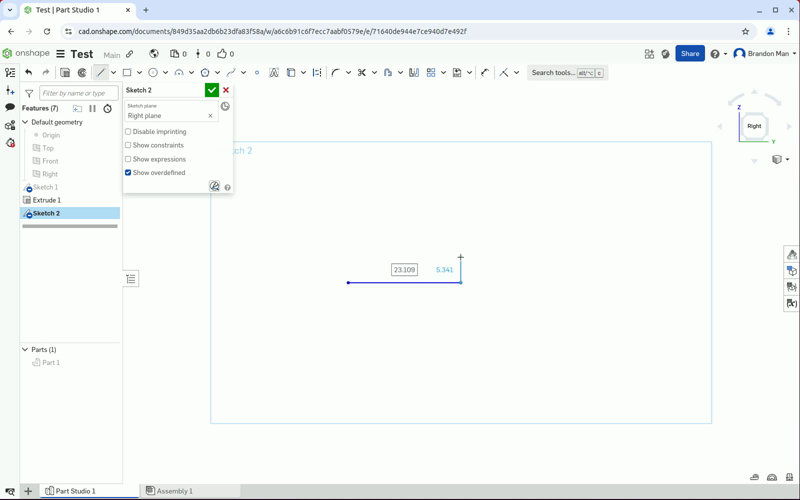
key_up(shift)
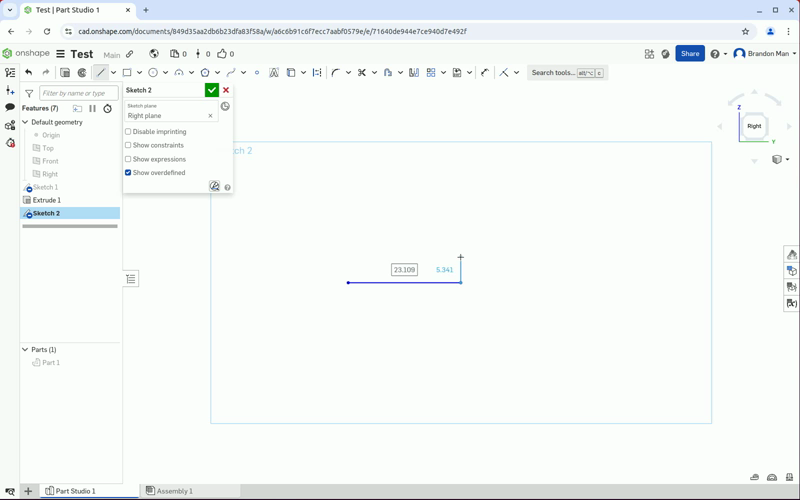
key_down(shift)
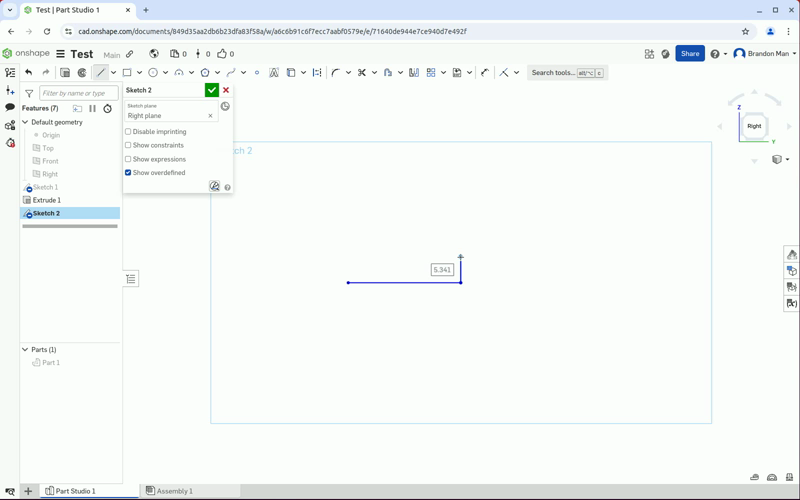
mouse_move(490, 256)
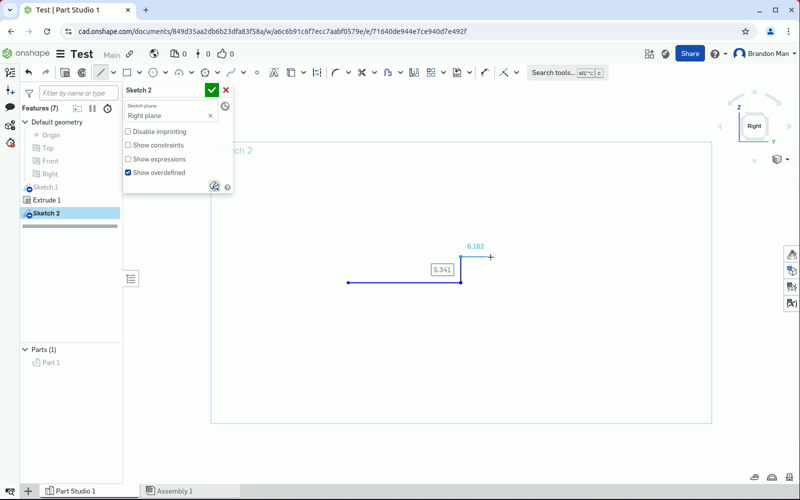
mouse_move(460, 231)
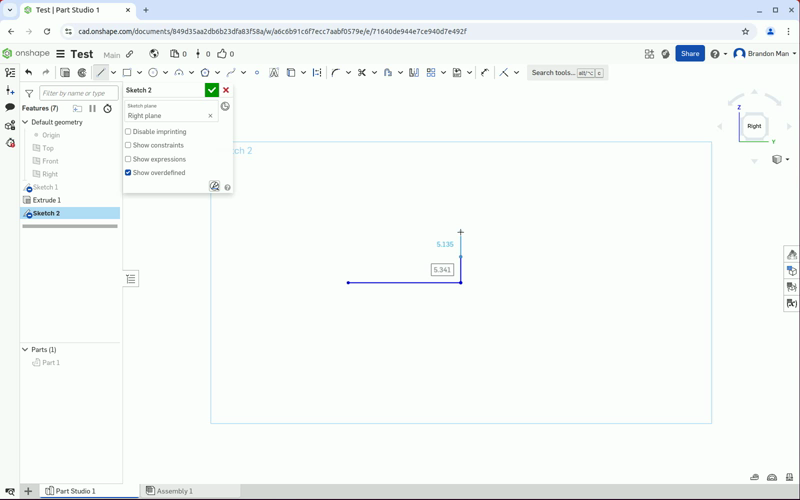
click(460, 231)
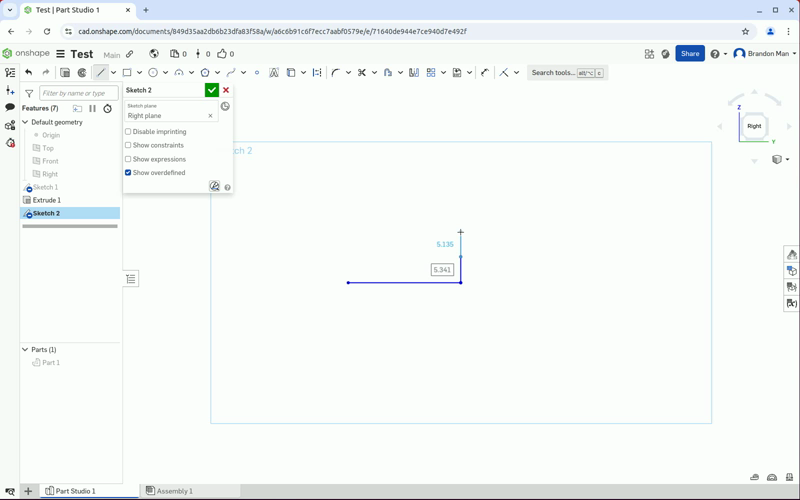
key_up(shift)
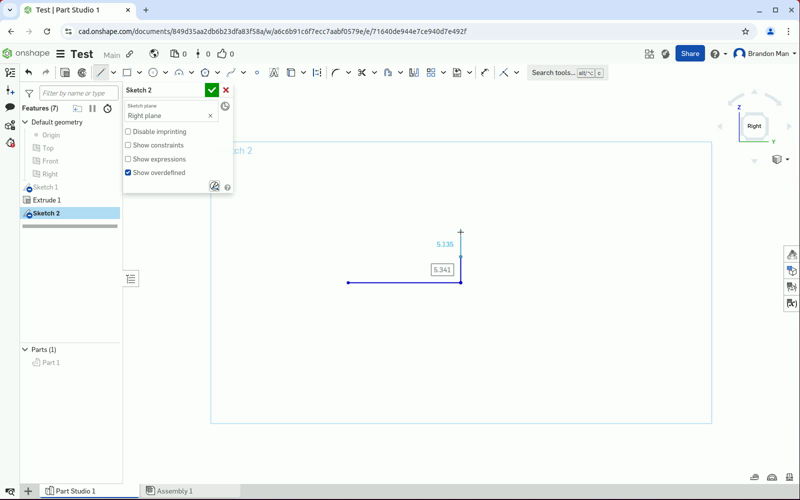
key_down(shift)
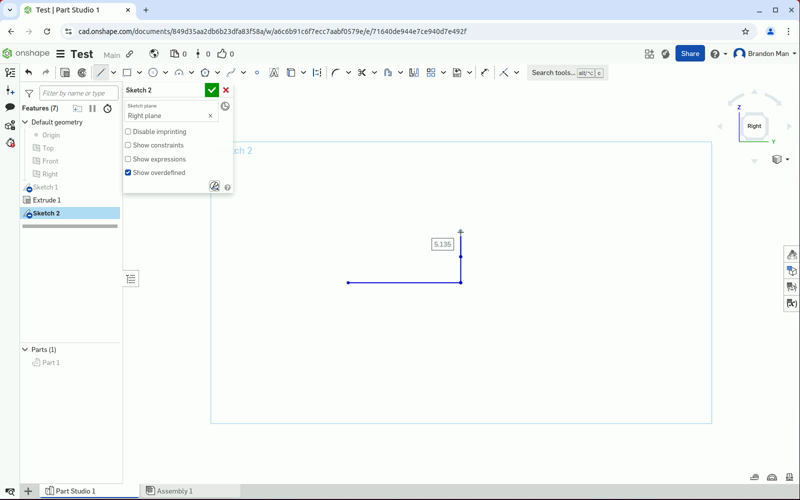
mouse_move(348, 231)
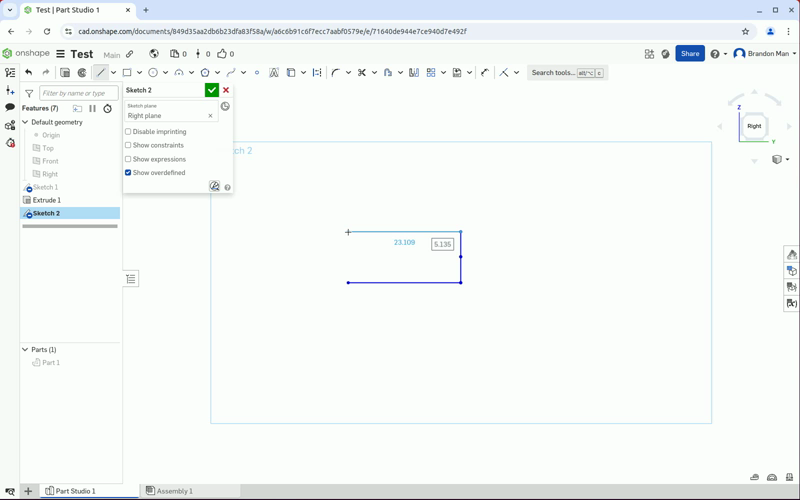
click(348, 231)
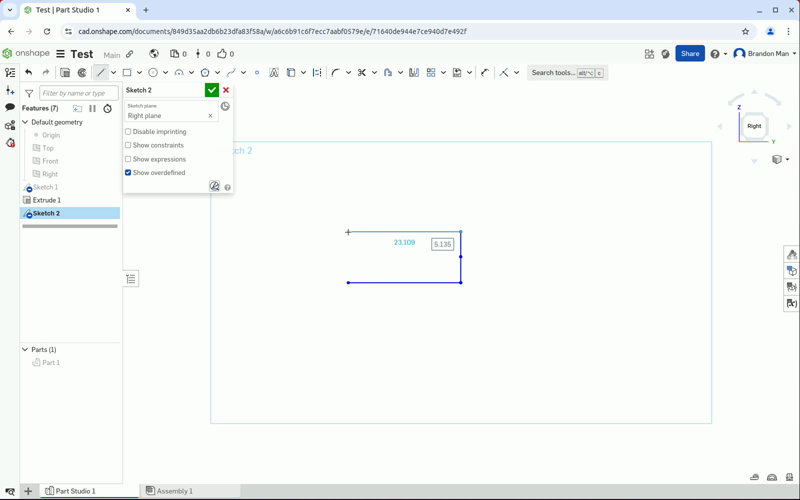
key_up(shift)
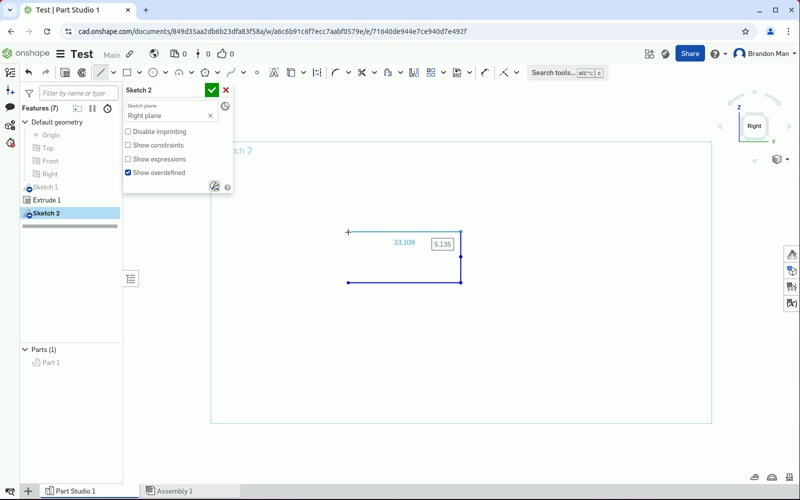
key_down(shift)
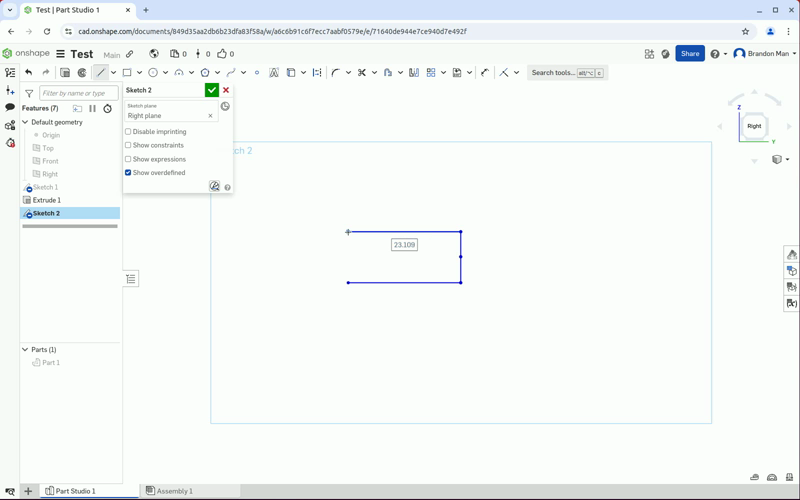
mouse_move(378, 231)
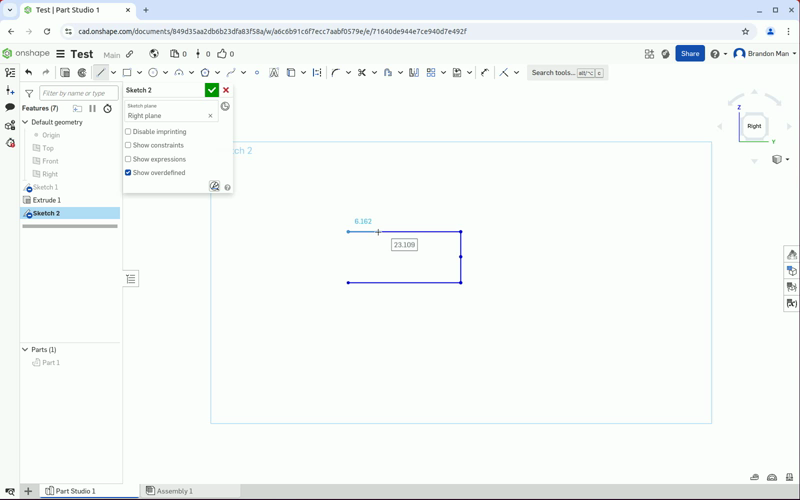
mouse_move(348, 256)
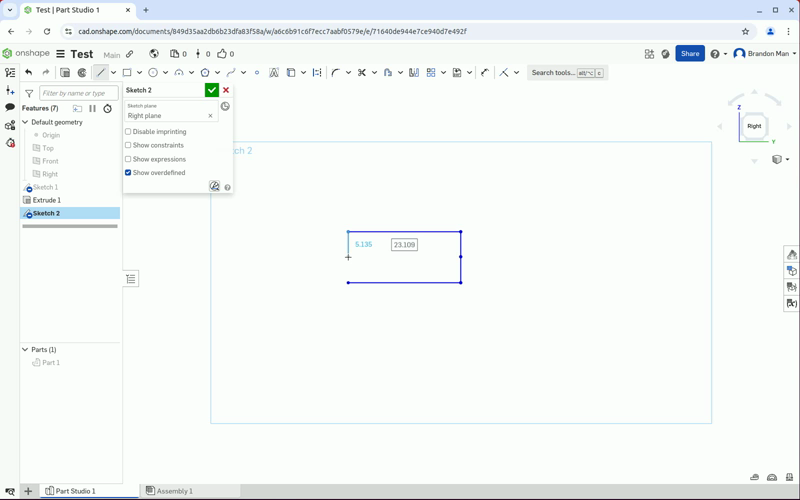
click(348, 256)
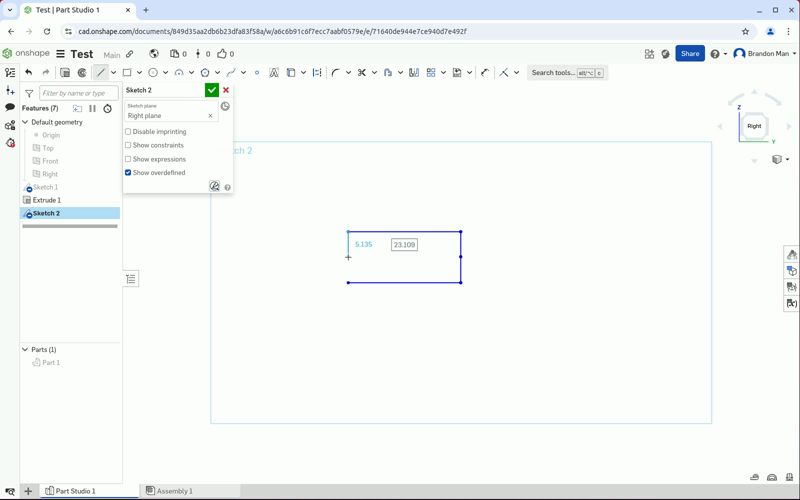
key_up(shift)
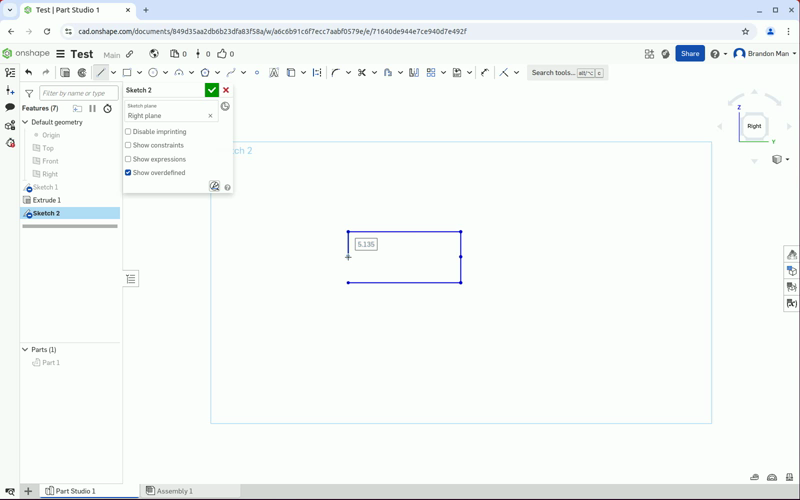
mouse_move(378, 256)
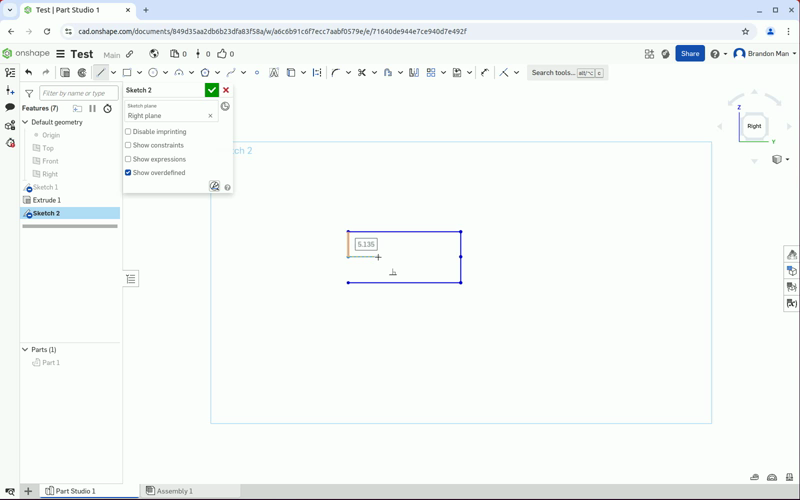
key_down(shift)
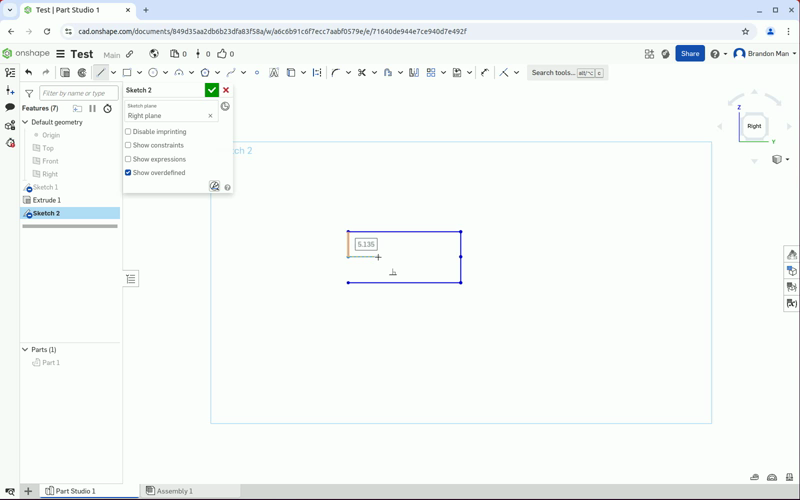
mouse_move(348, 282)
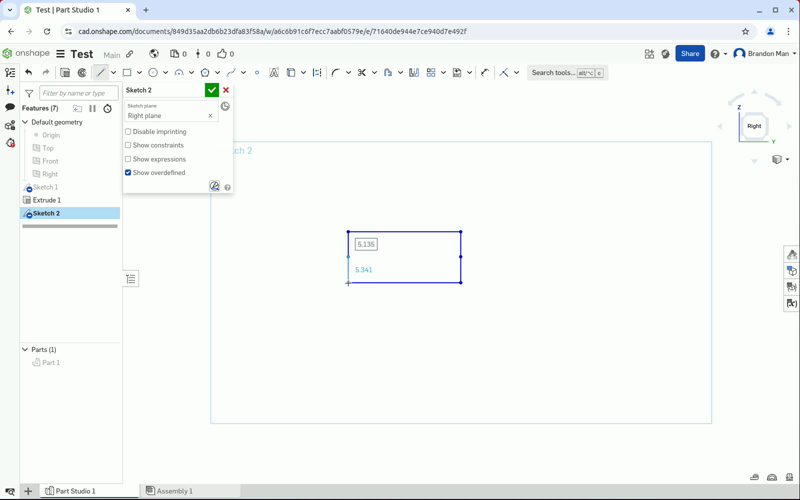
key_up(shift)
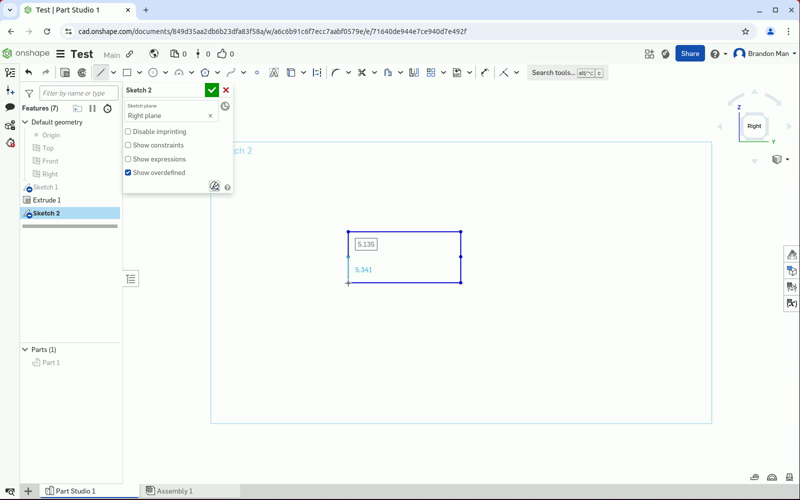
click(348, 282)
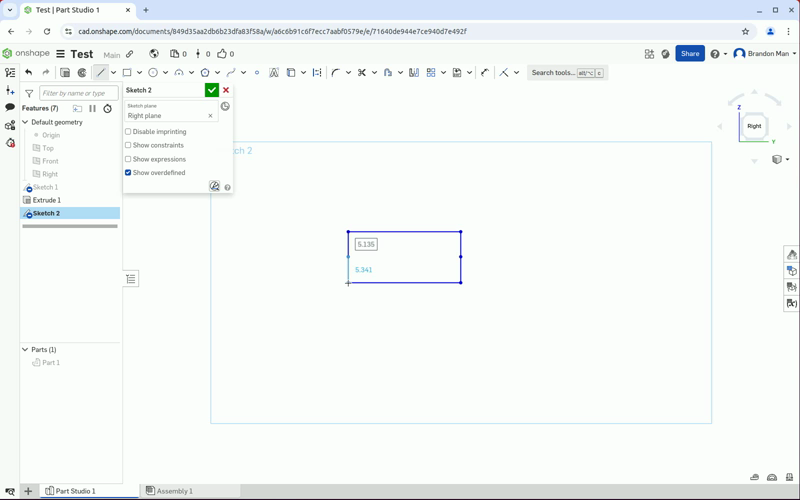
key(esc)
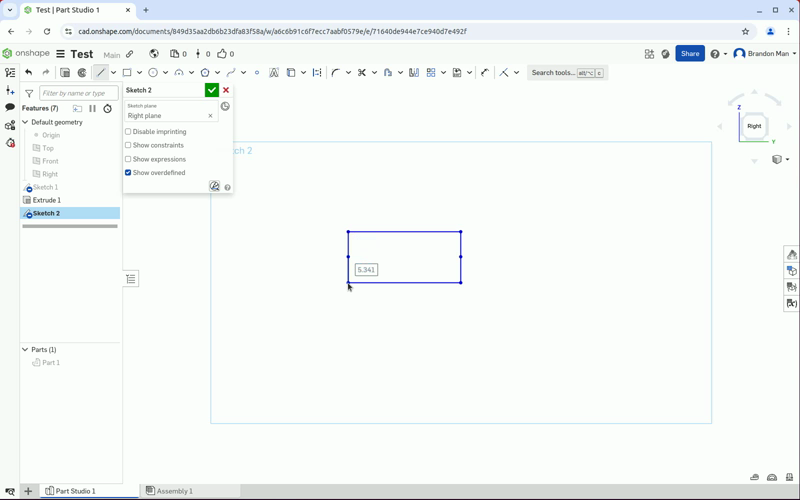
key(l)
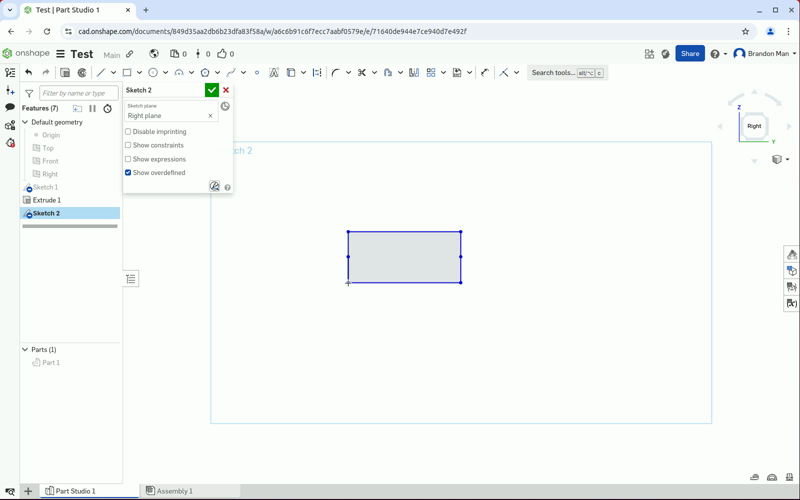
key_down(shift)
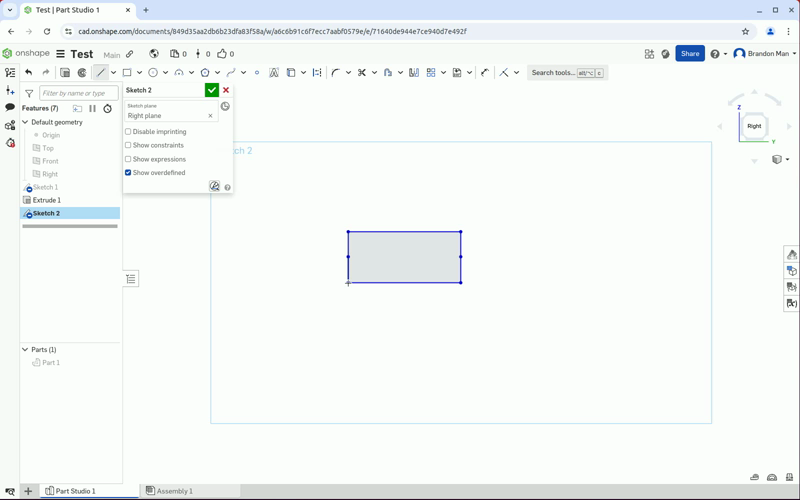
mouse_move(380, 271)
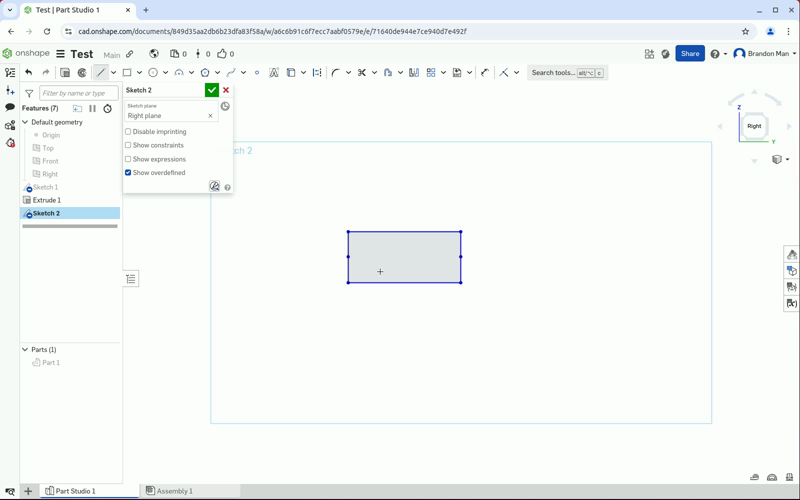
click(380, 271)
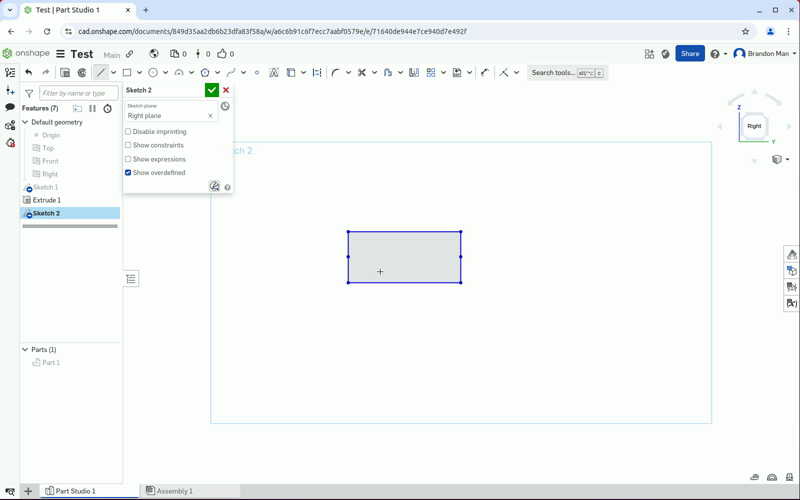
key_up(shift)
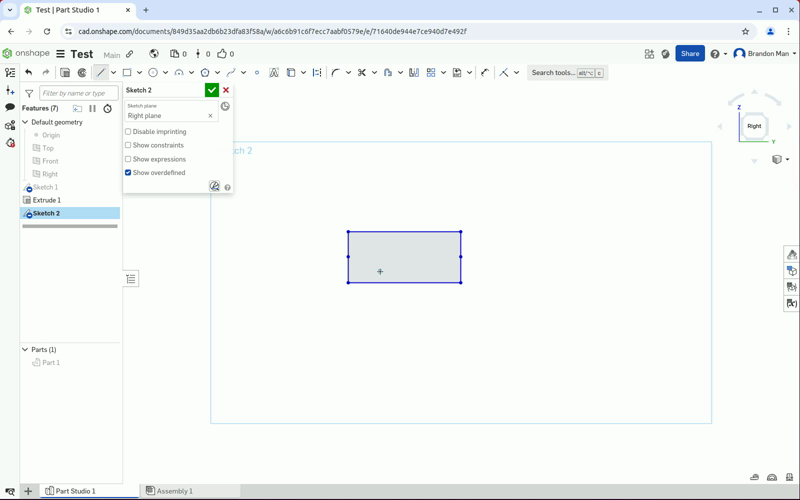
key_down(shift)
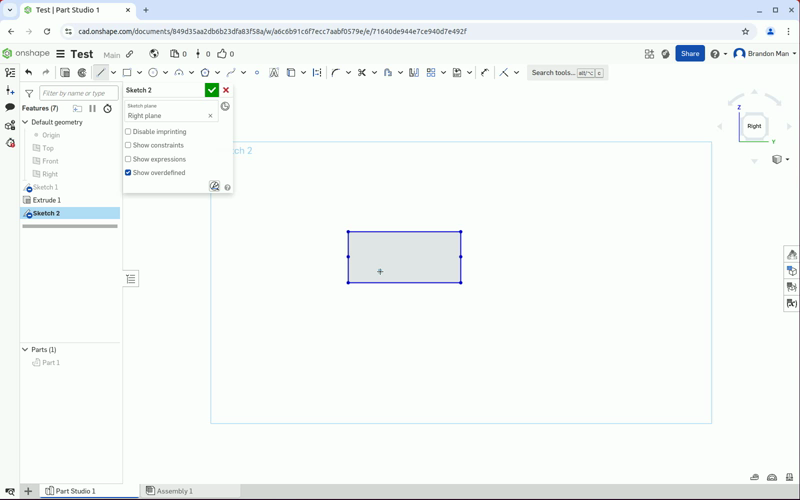
mouse_move(410, 271)
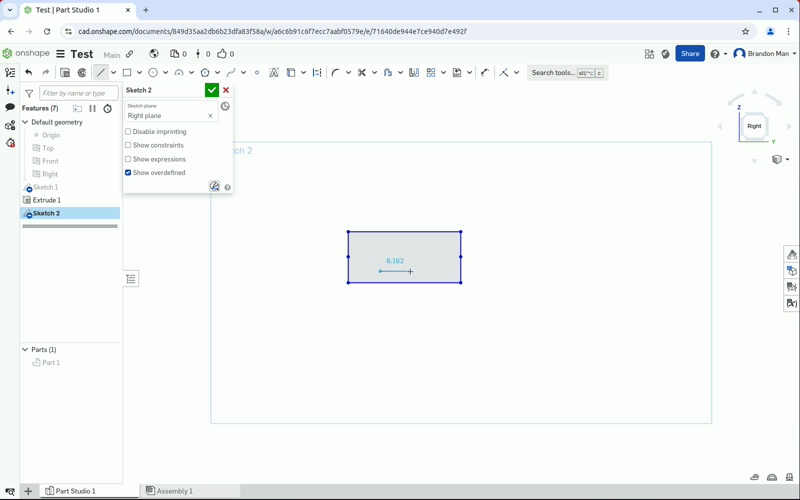
mouse_move(428, 271)
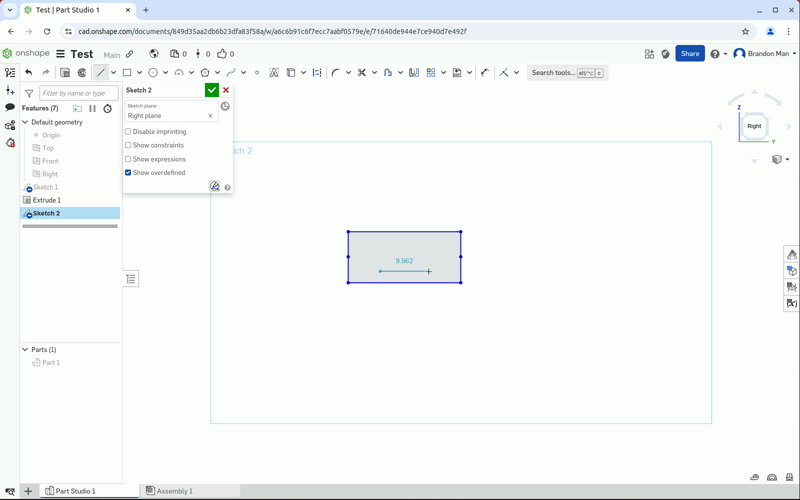
click(428, 271)
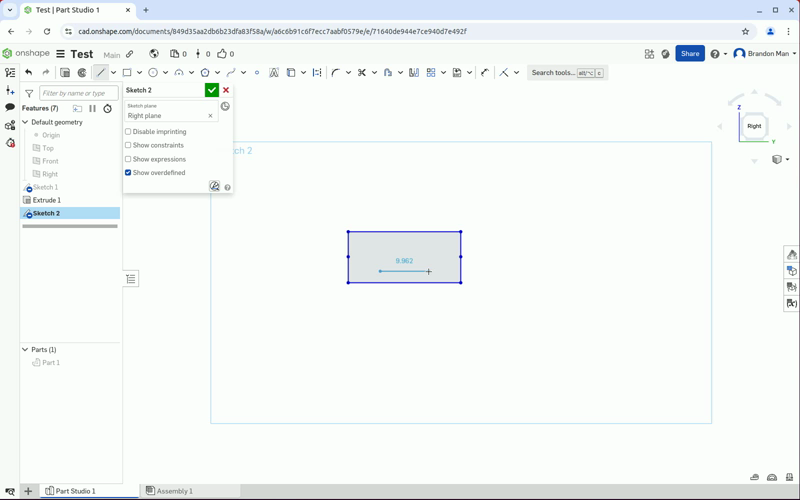
key_up(shift)
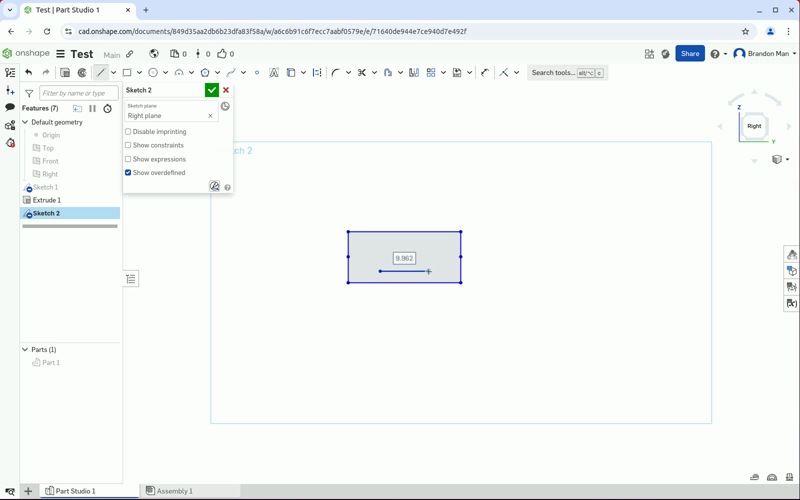
key(esc)
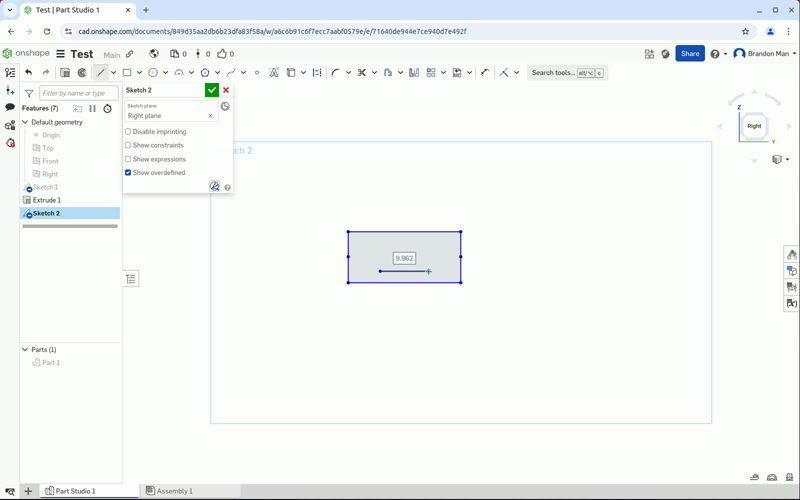
key(a)
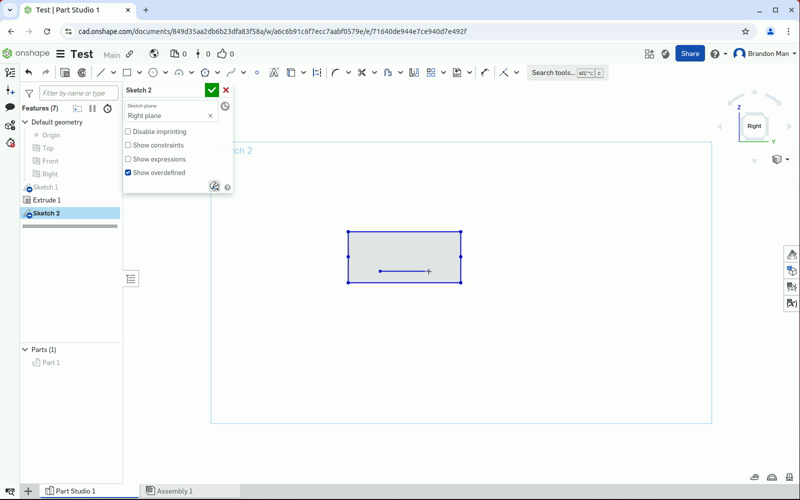
mouse_move(428, 271)
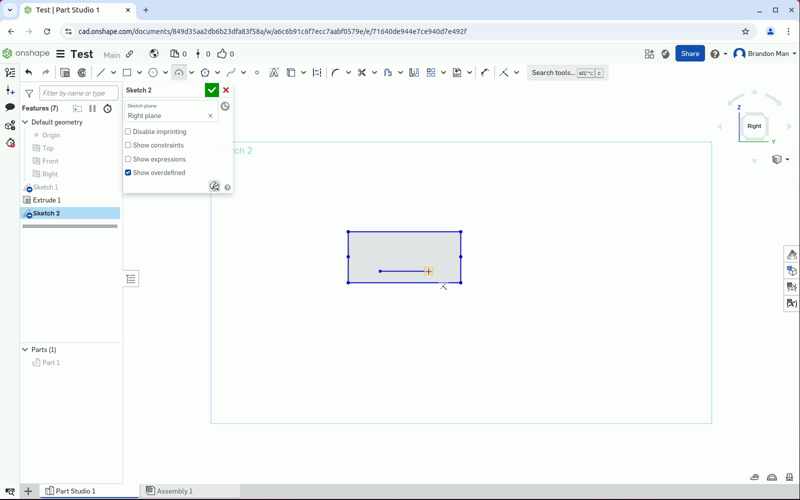
click(428, 271)
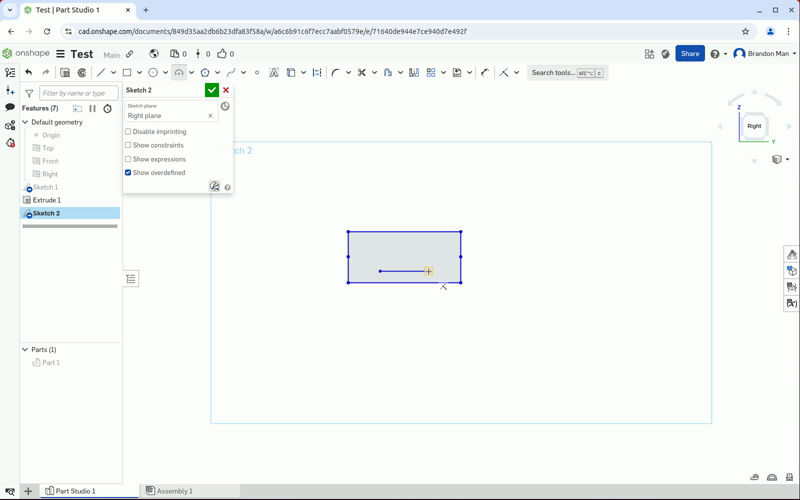
key_down(shift)
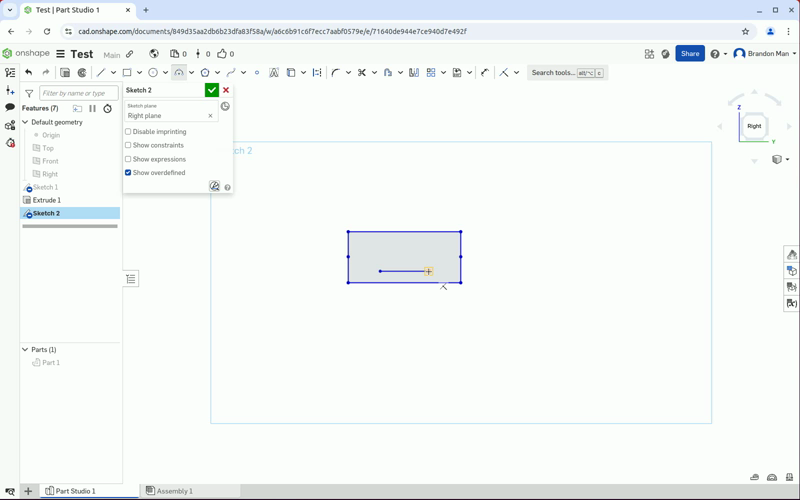
mouse_move(428, 243)
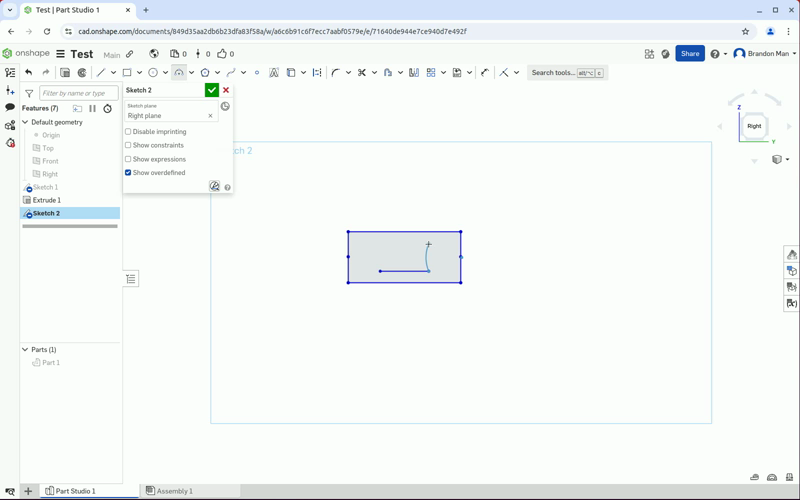
click(428, 243)
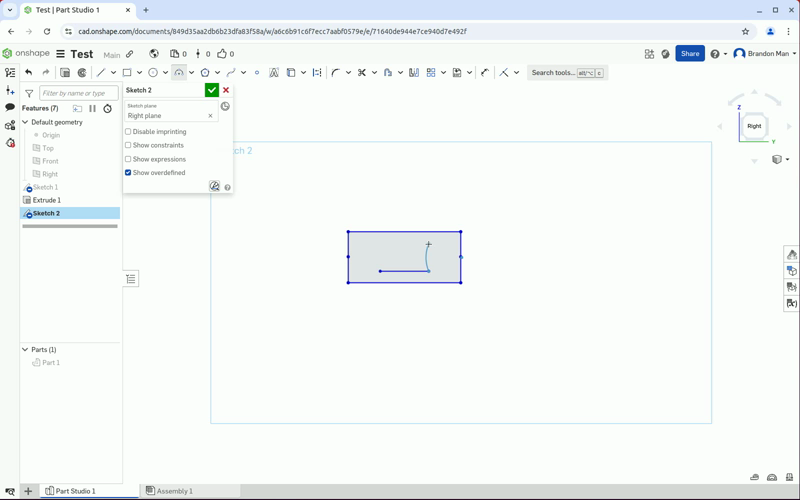
mouse_move(442, 257)
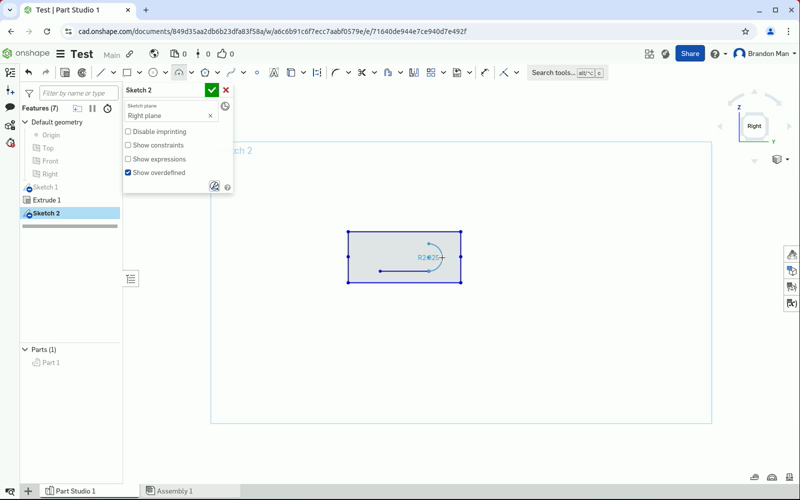
click(442, 257)
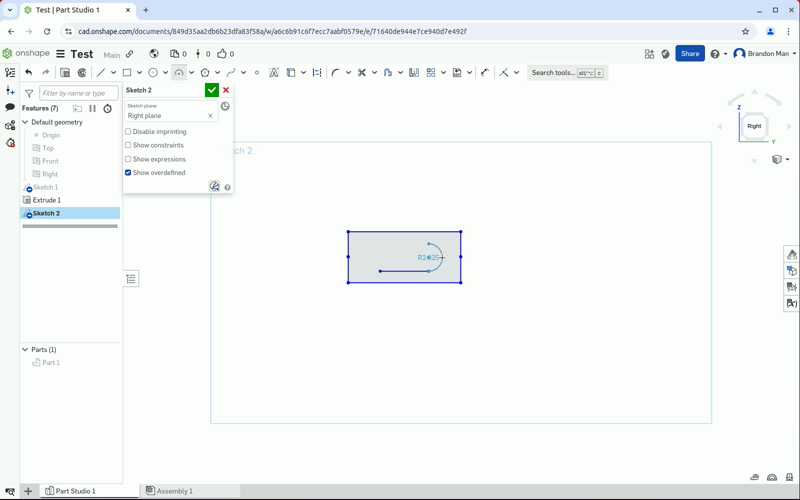
key_up(shift)
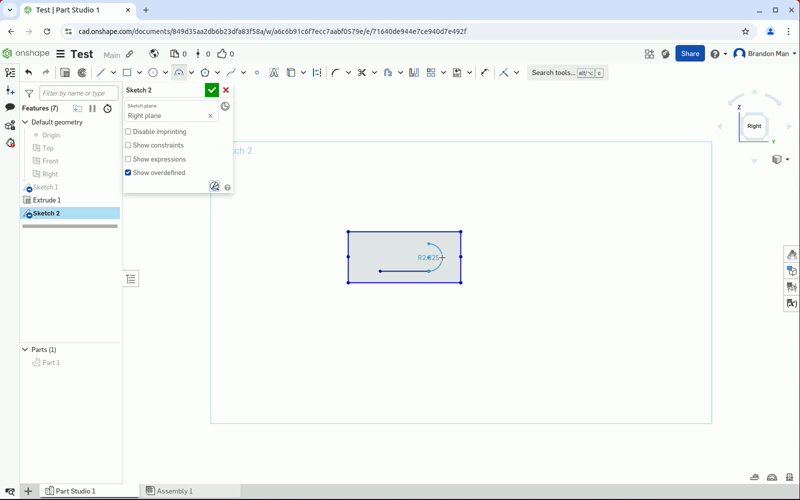
key(esc)
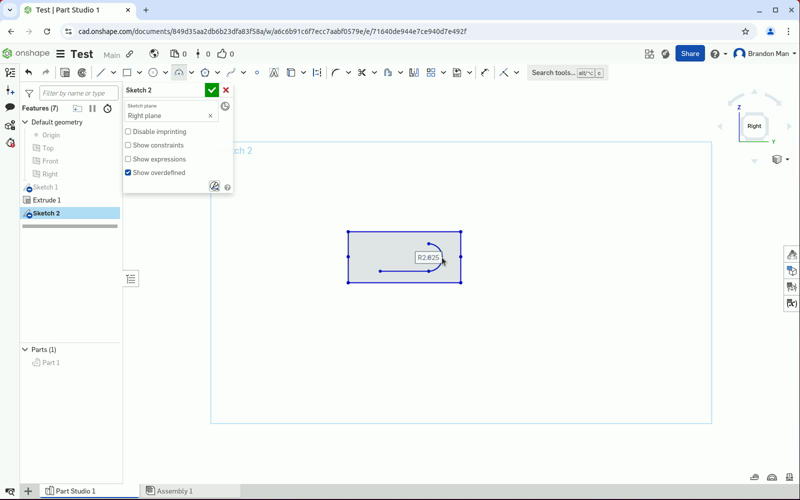
key(l)
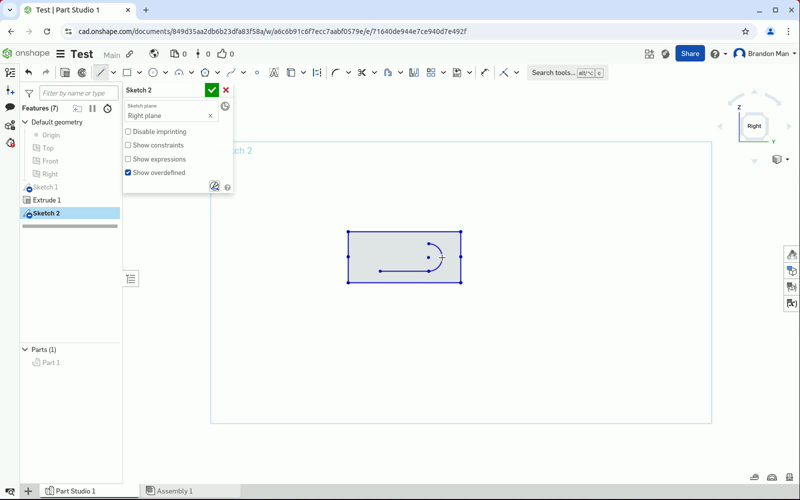
mouse_move(428, 243)
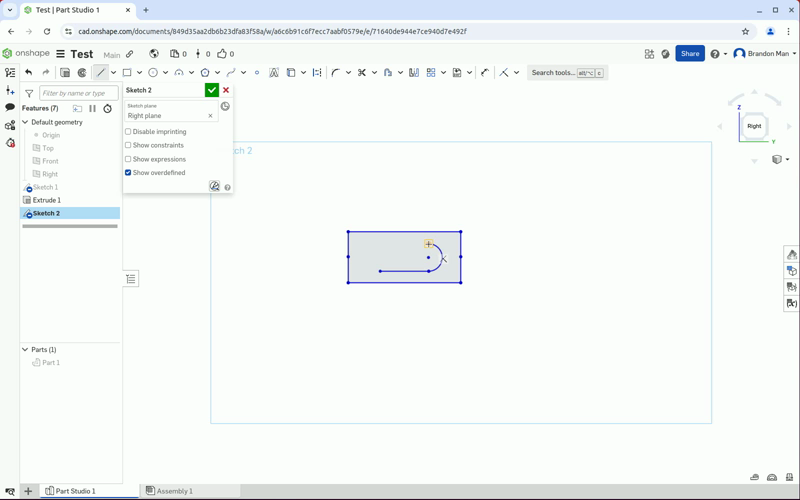
click(428, 243)
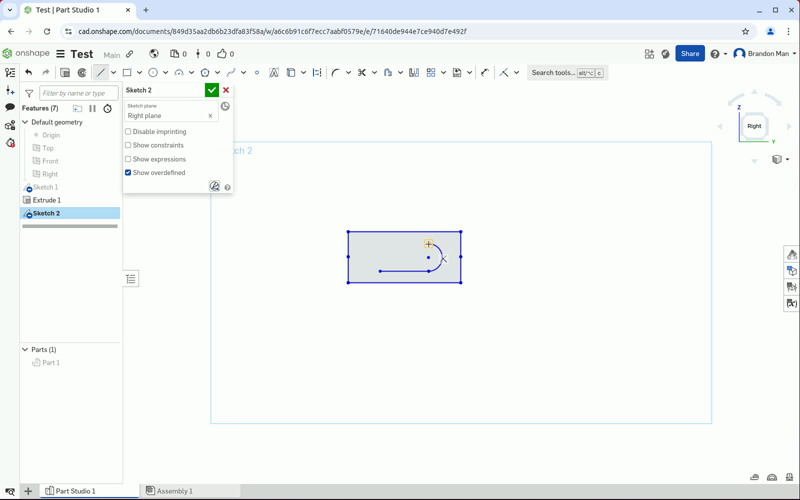
key_down(shift)
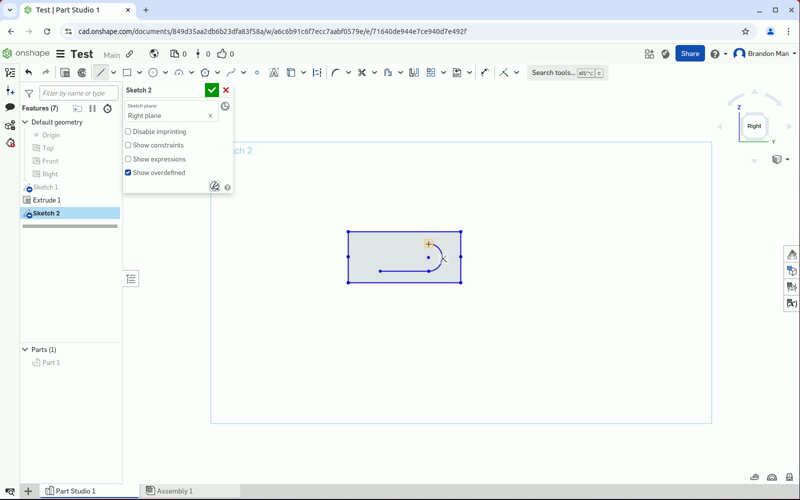
mouse_move(458, 243)
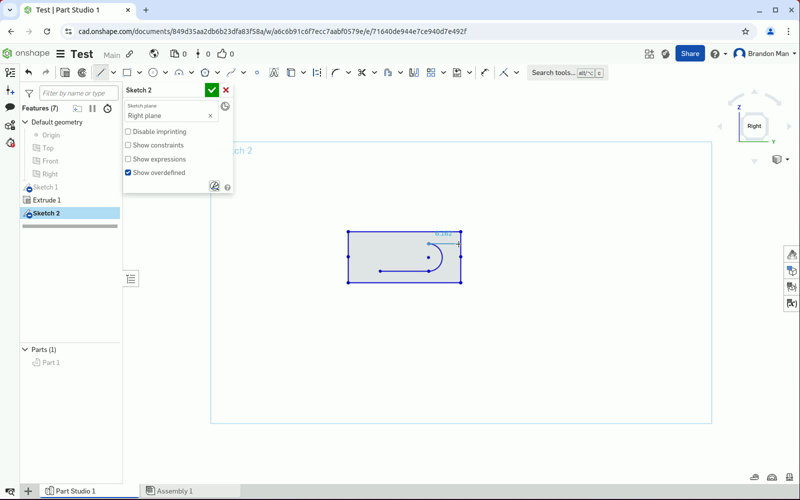
mouse_move(380, 243)
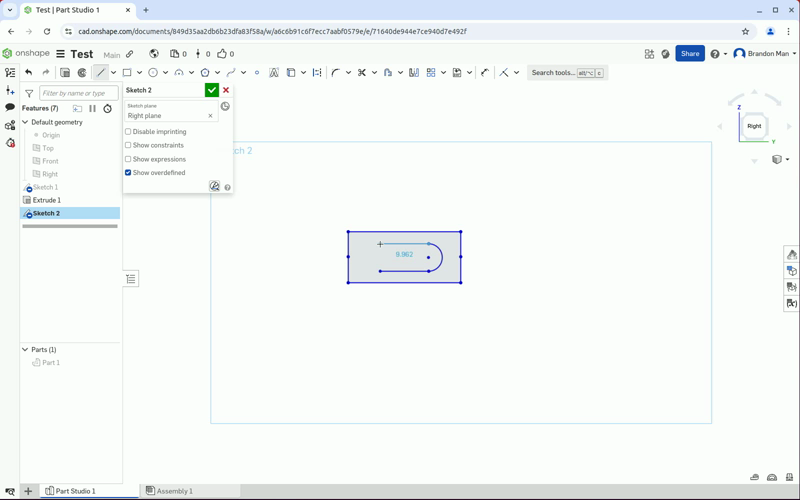
click(380, 243)
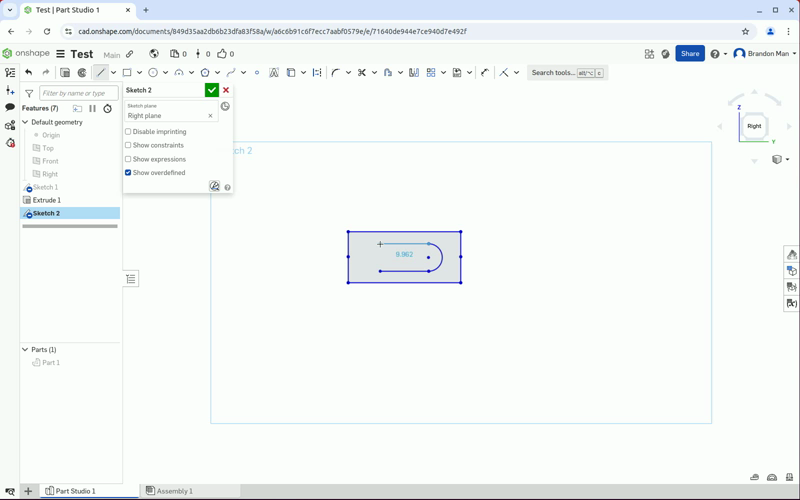
key_up(shift)
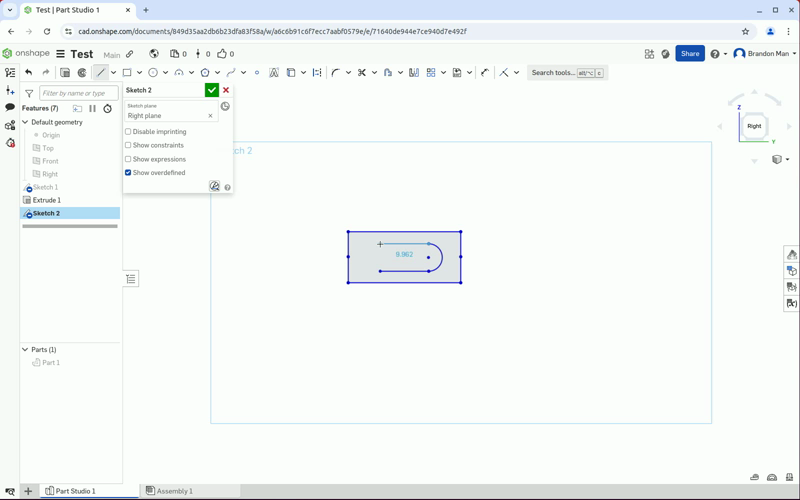
key(esc)
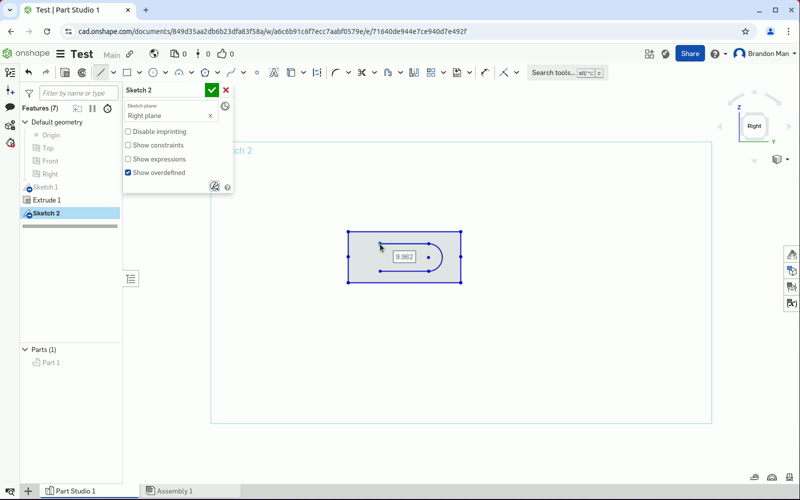
key(a)
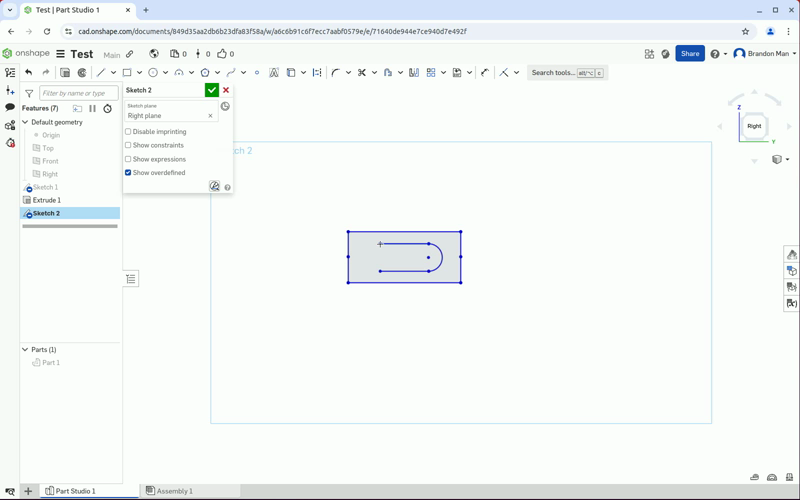
mouse_move(380, 243)
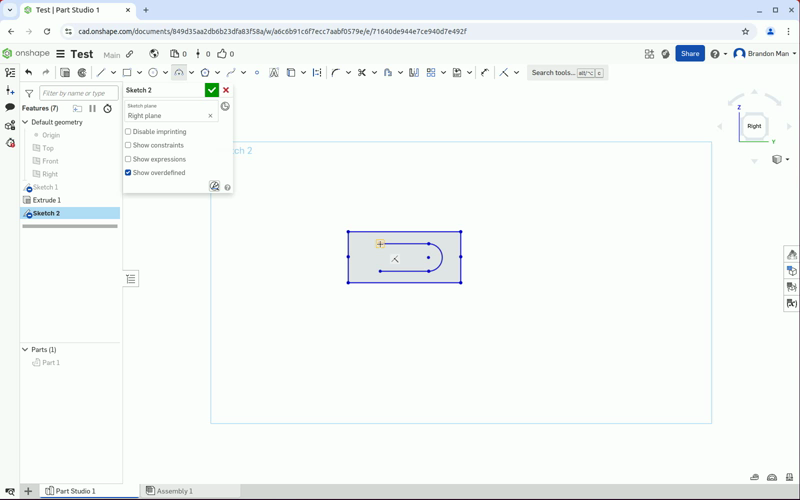
click(380, 243)
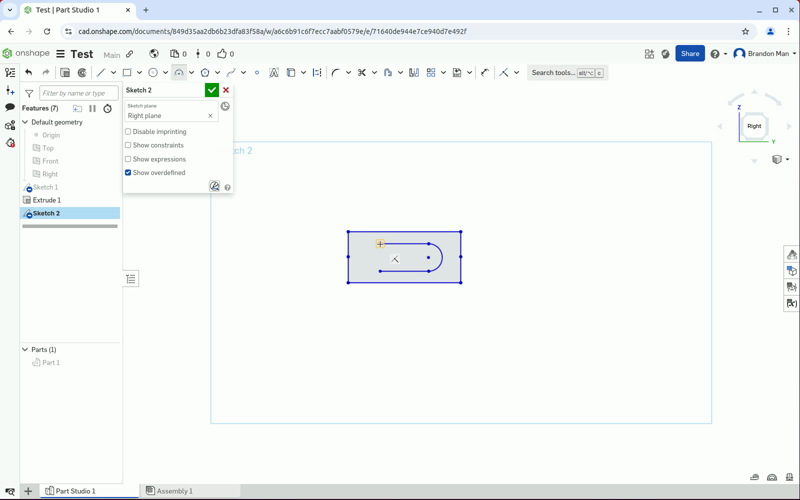
mouse_move(380, 271)
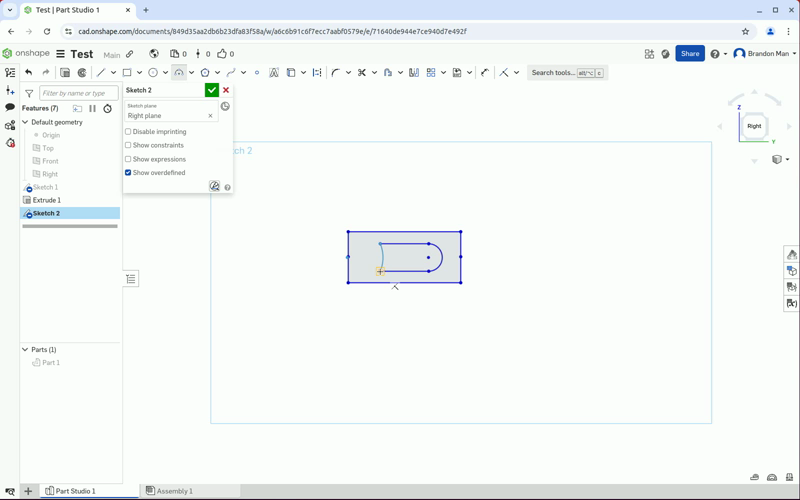
click(380, 271)
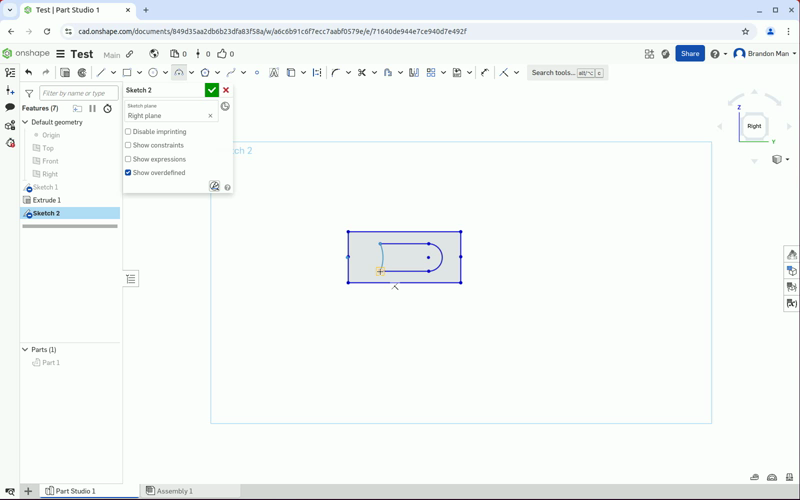
key_down(shift)
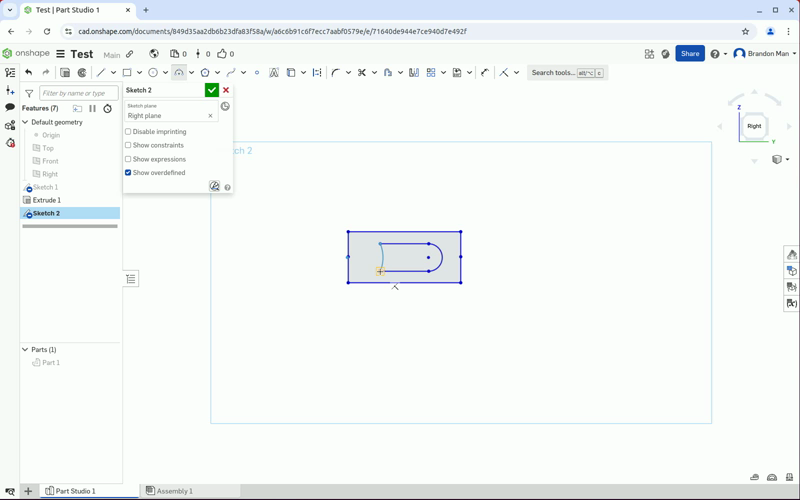
mouse_move(366, 257)
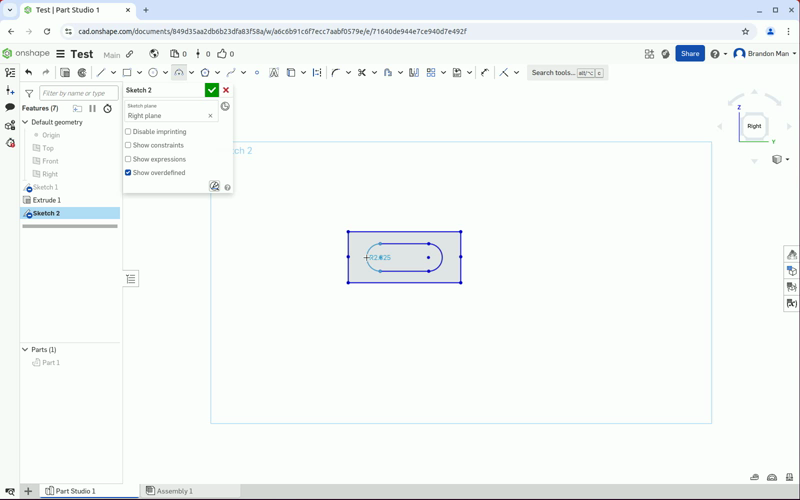
click(366, 257)
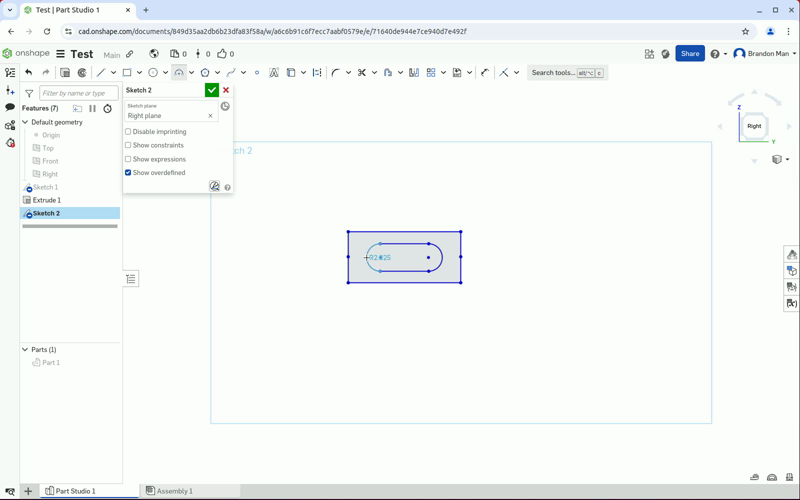
key_up(shift)
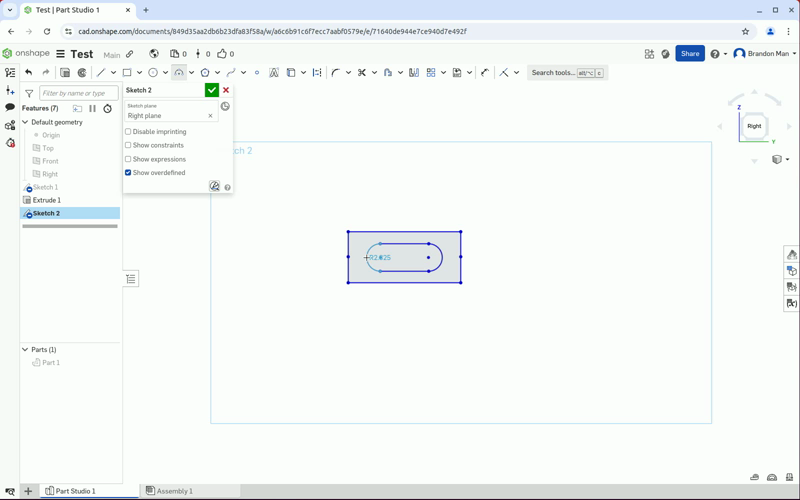
key(esc)
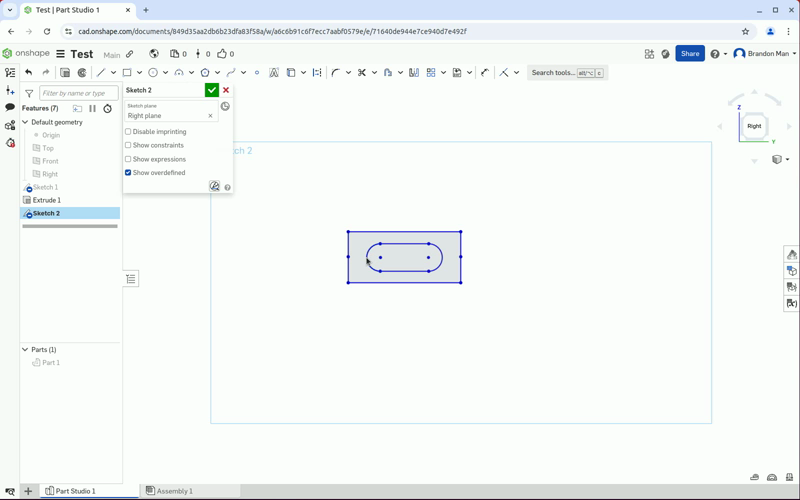
mouse_move(355, 278)
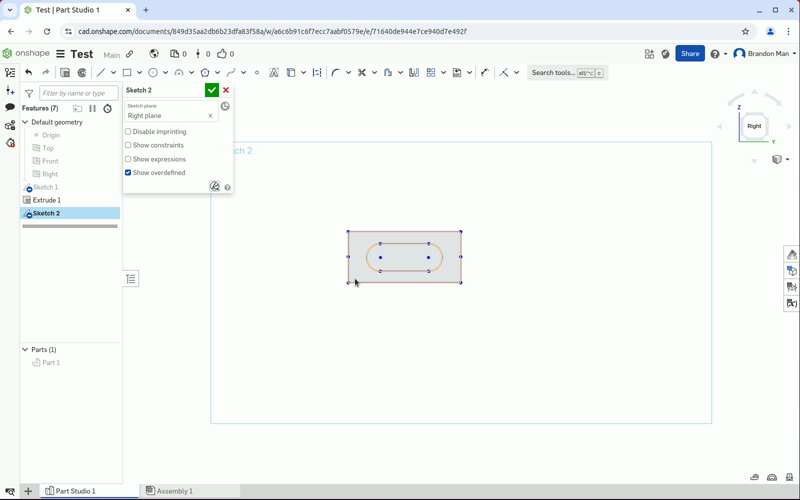
click(355, 278)
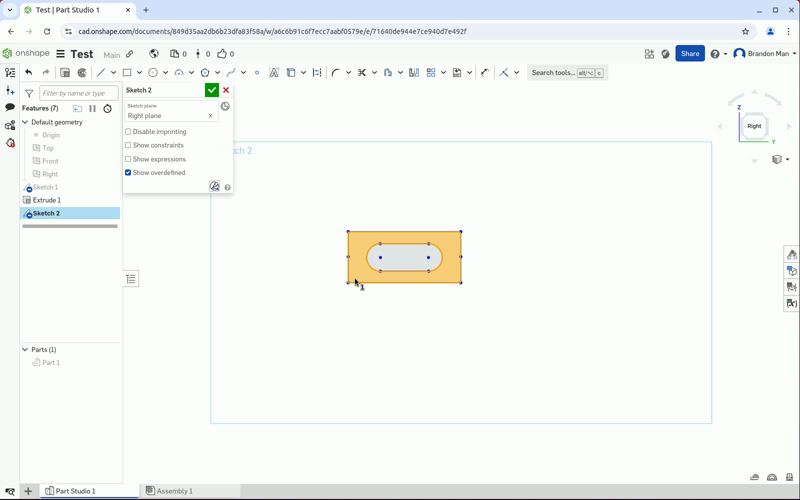
mouse_move(73, 352)
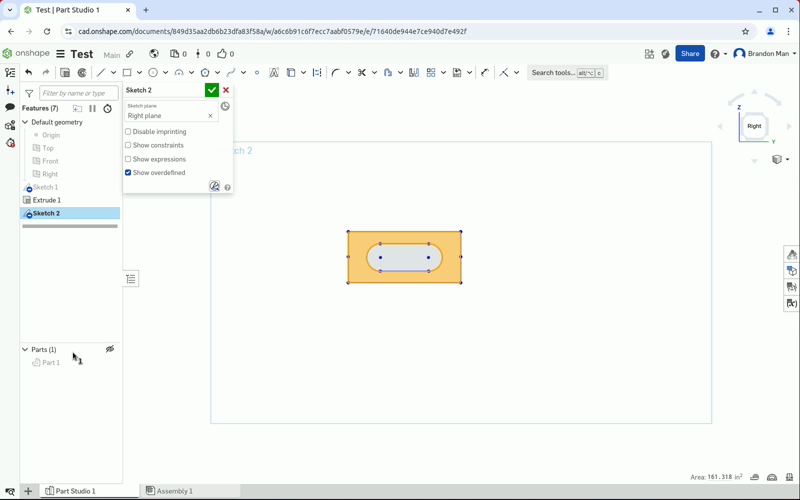
key(shift+y)
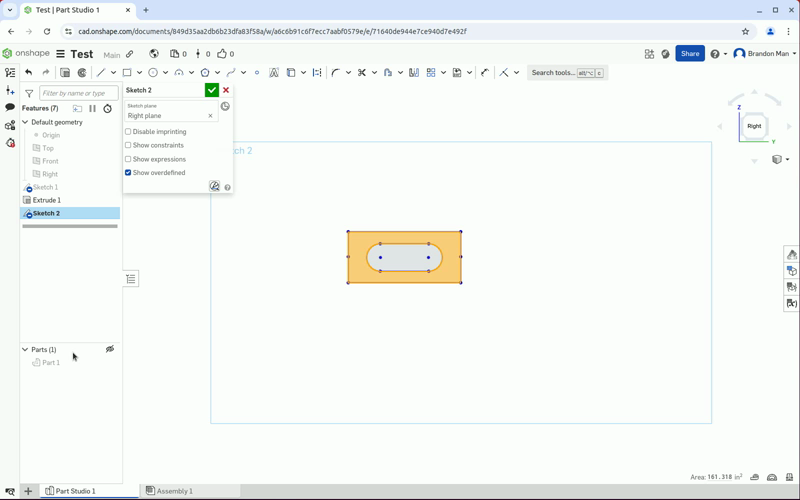
key(shift+e)
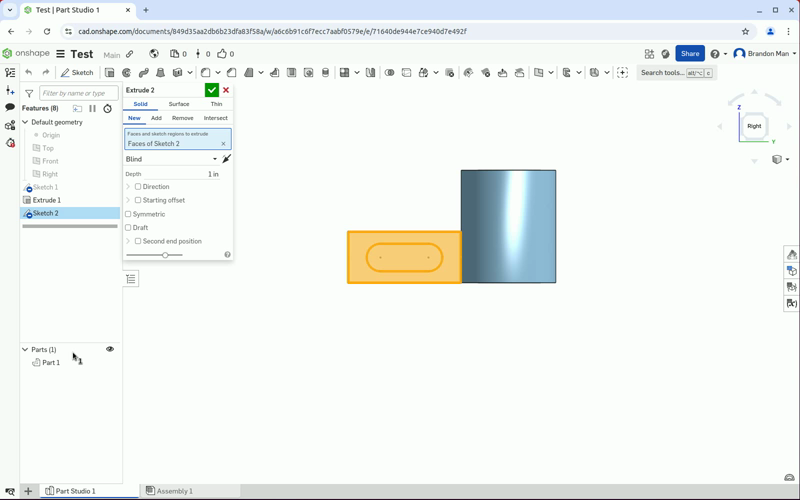
mouse_move(143, 106)
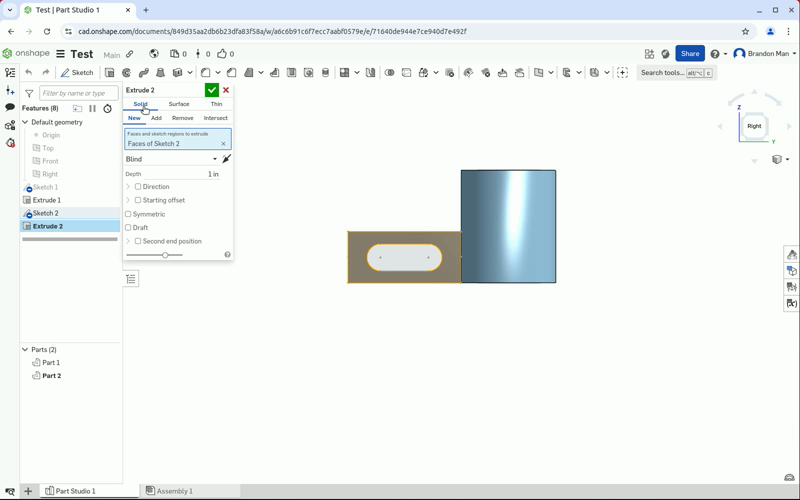
click(143, 106)
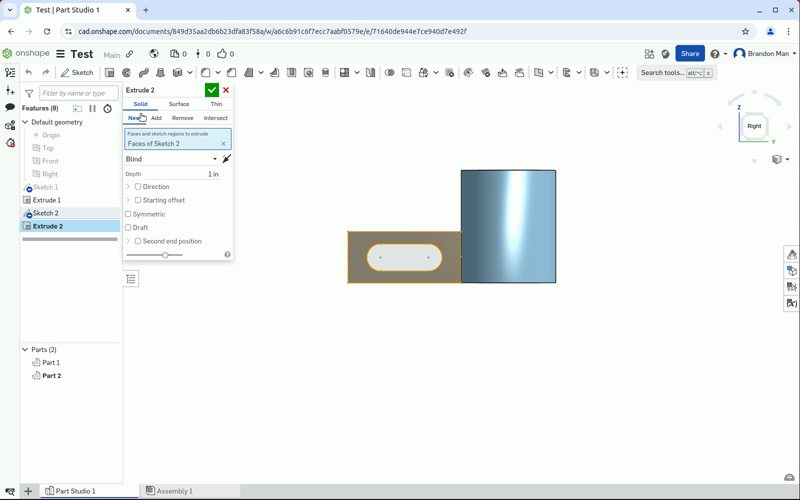
mouse_move(137, 120)
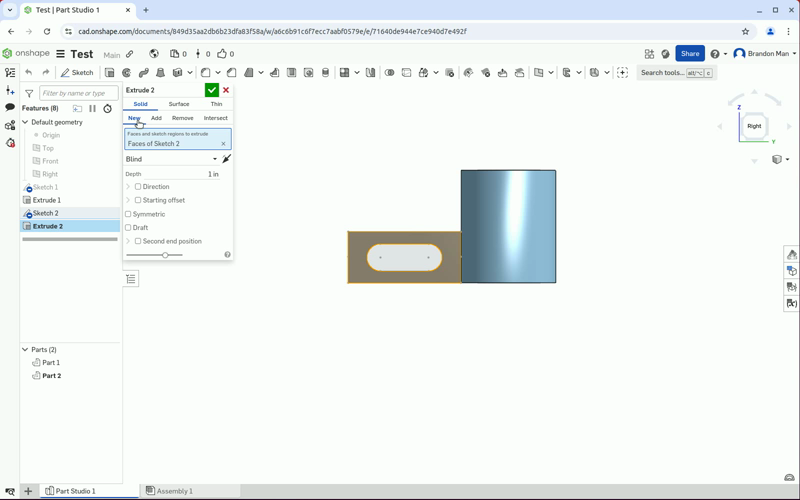
click(137, 120)
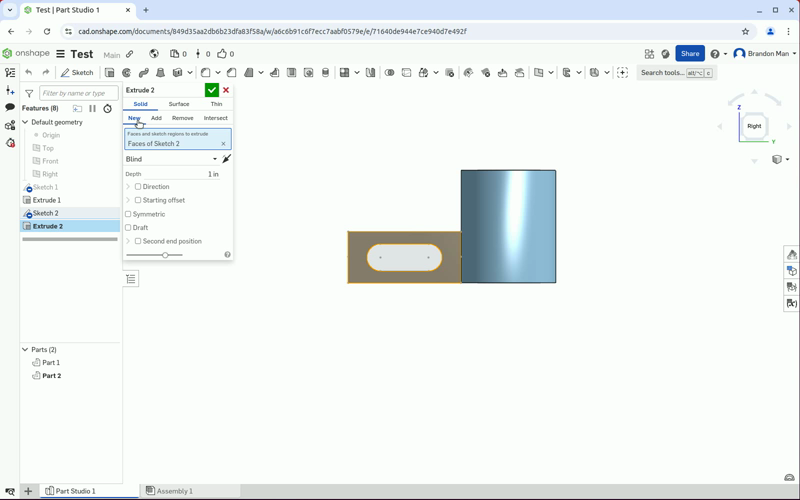
key(tab, 4)
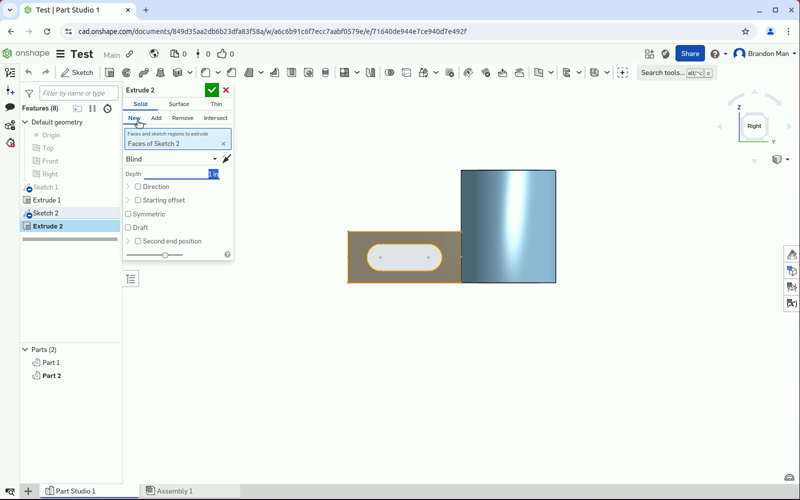
text(13.239)
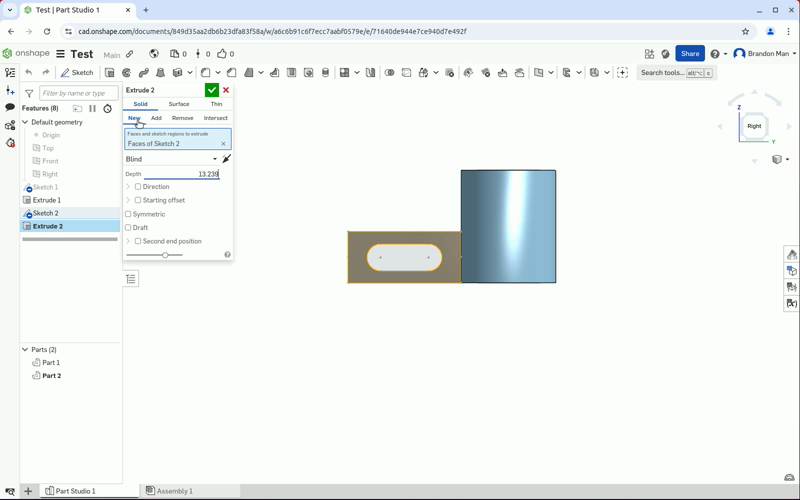
key(enter)
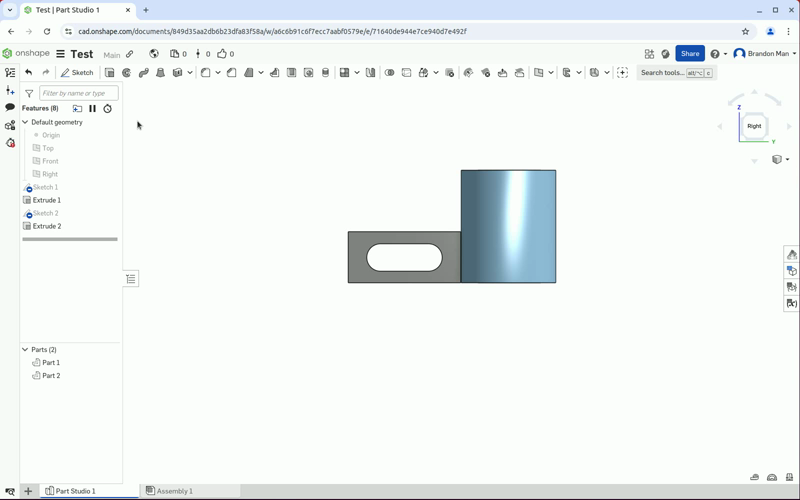
key(shift+h)
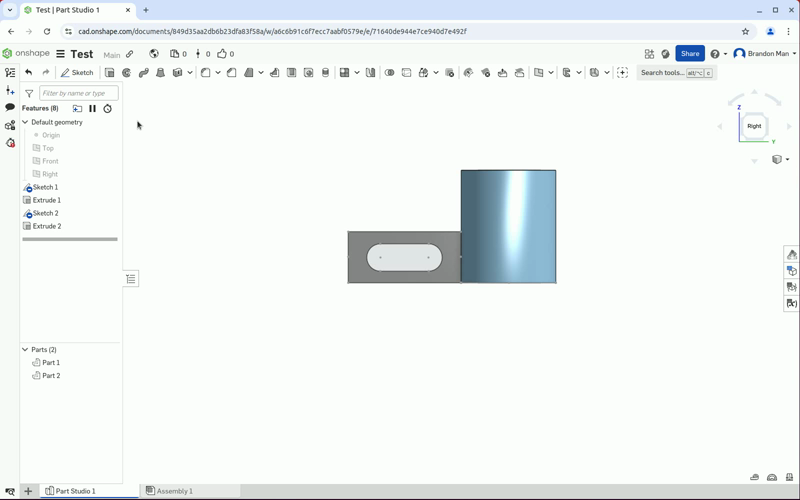
key(shift+h)
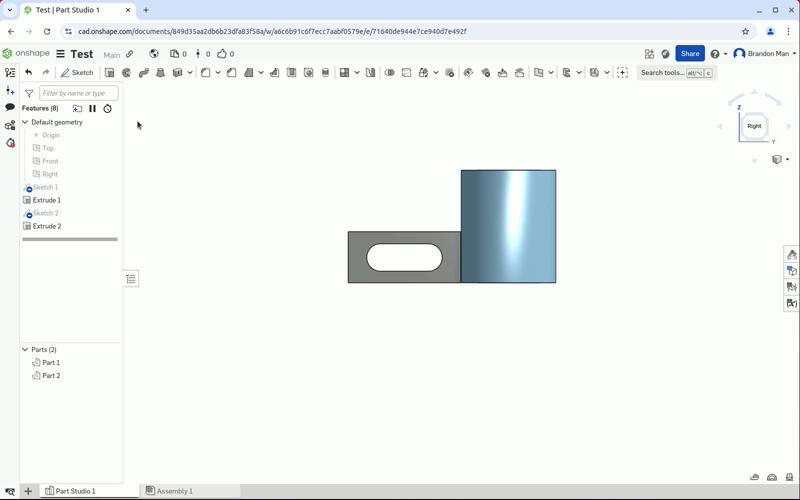
mouse_move(73, 189)
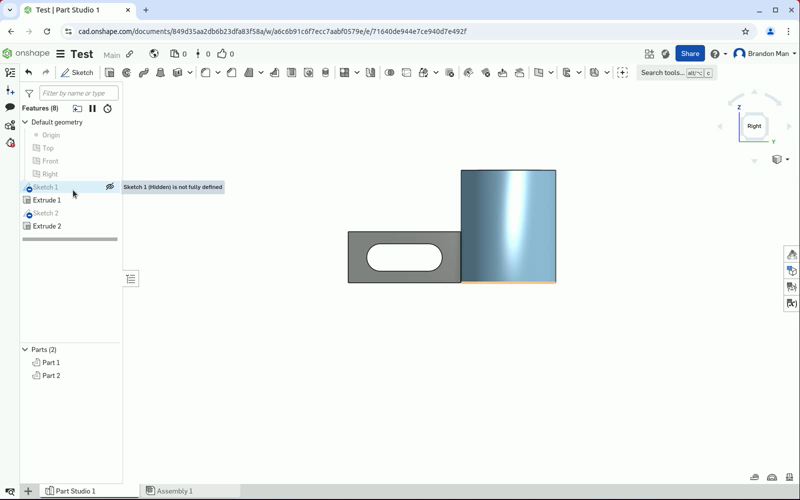
click(73, 189)
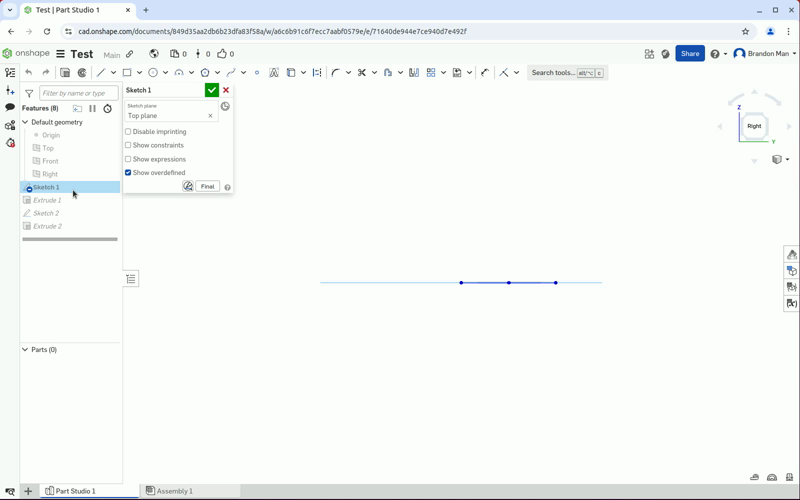
mouse_move(229, 92)
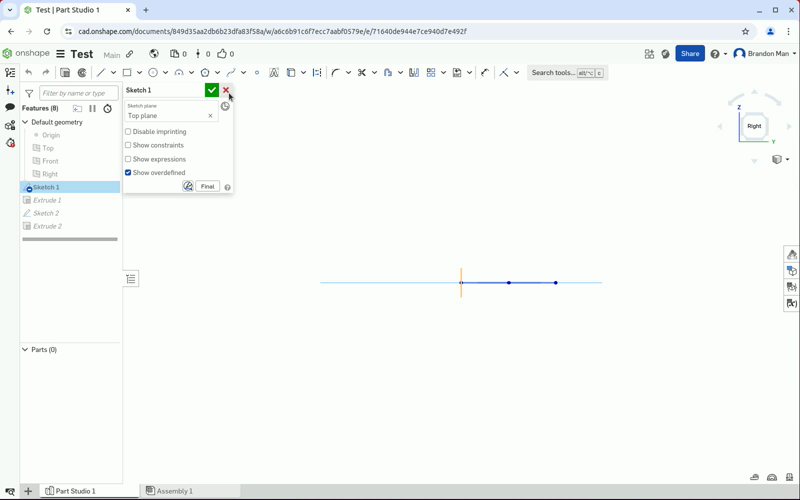
click(229, 92)
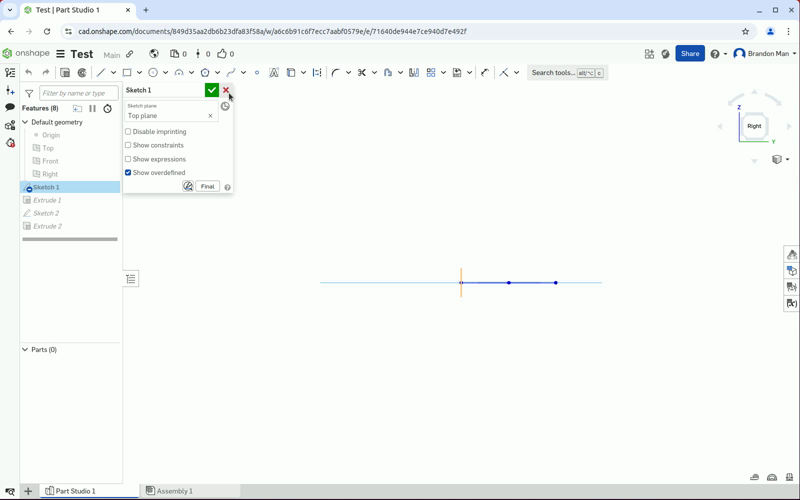
key(shift+s)
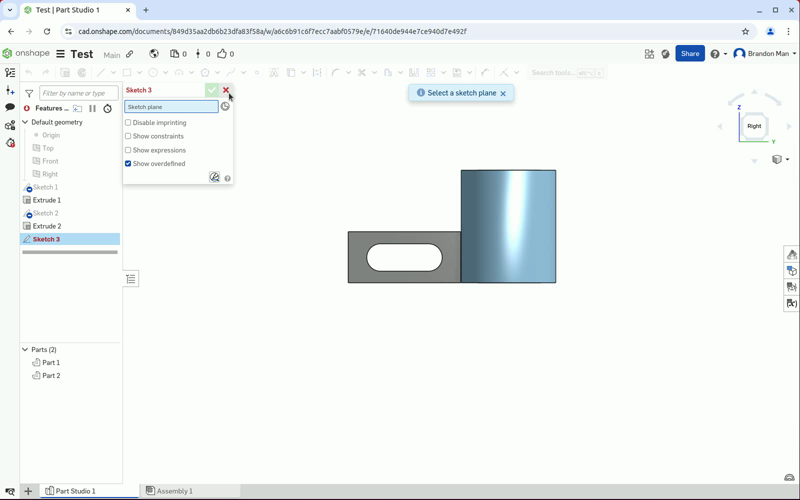
mouse_move(73, 176)
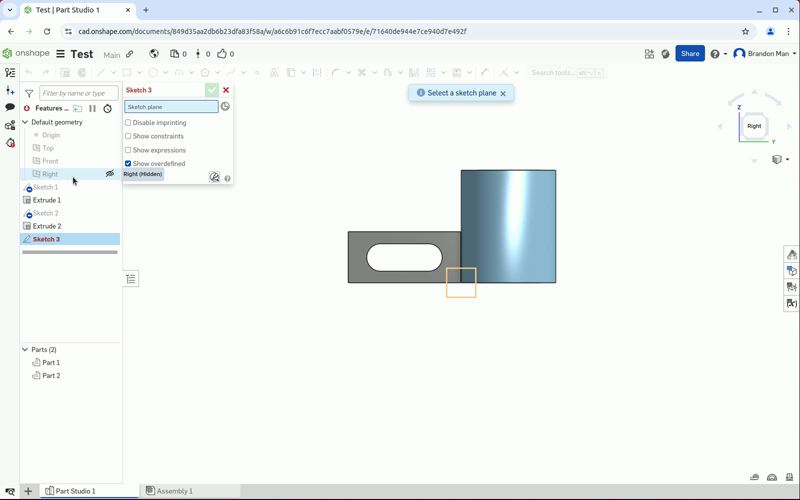
click(73, 176)
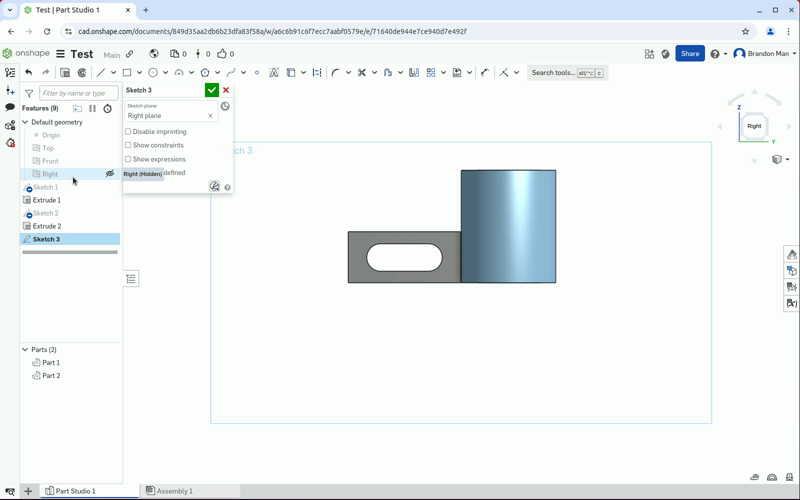
mouse_move(73, 352)
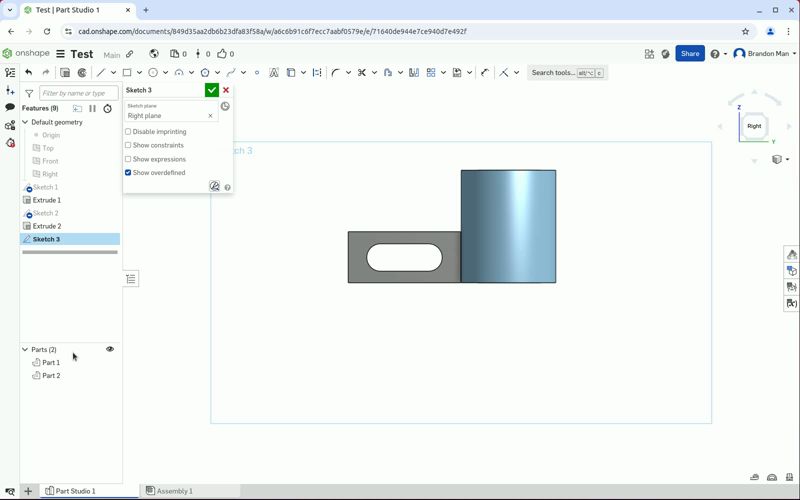
key(y)
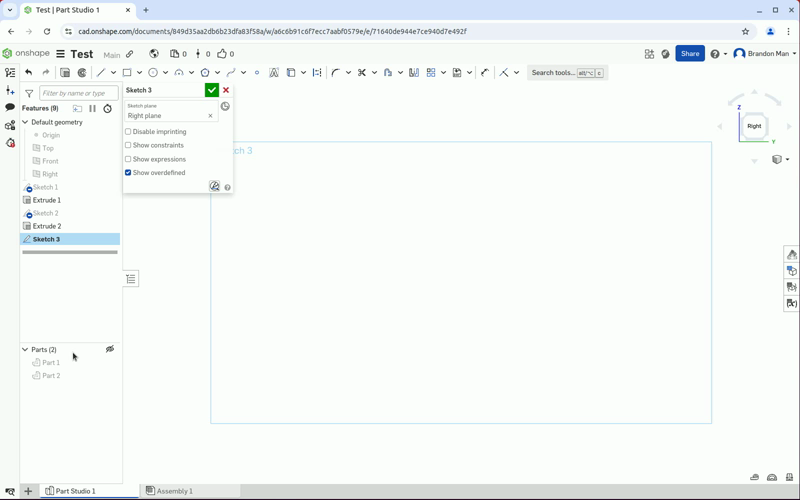
key(l)
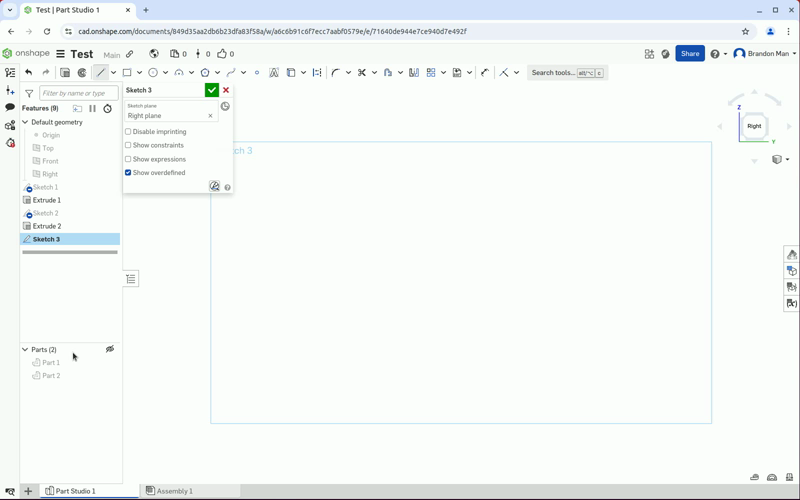
key_down(shift)
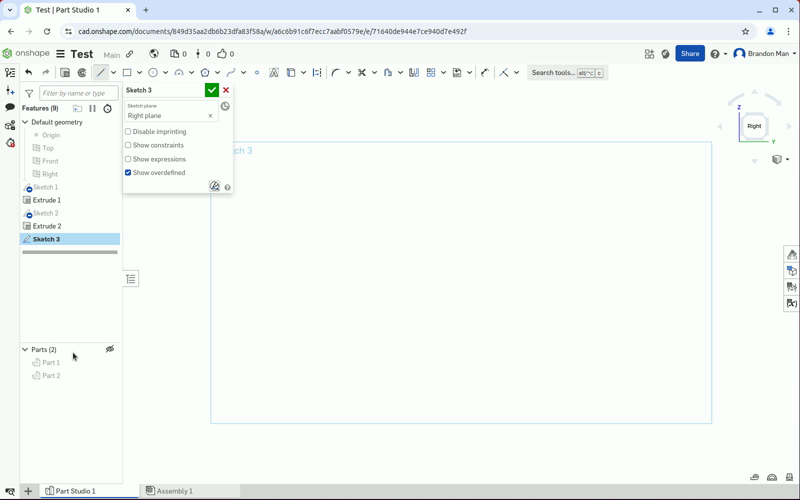
mouse_move(348, 231)
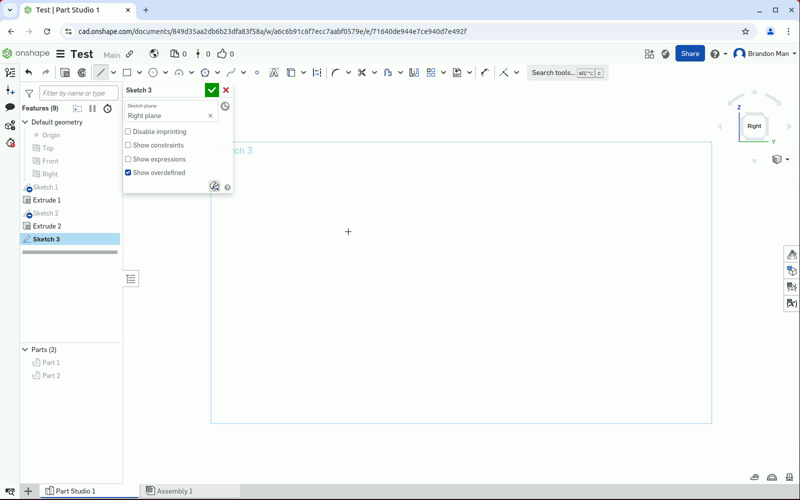
click(348, 231)
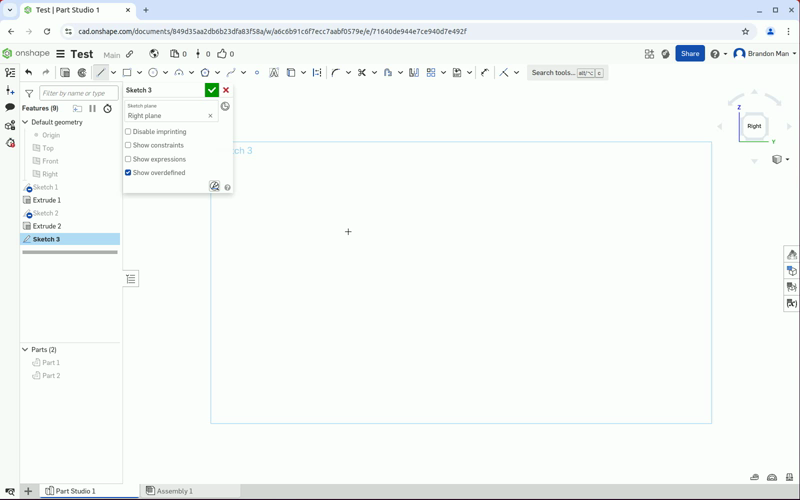
key_up(shift)
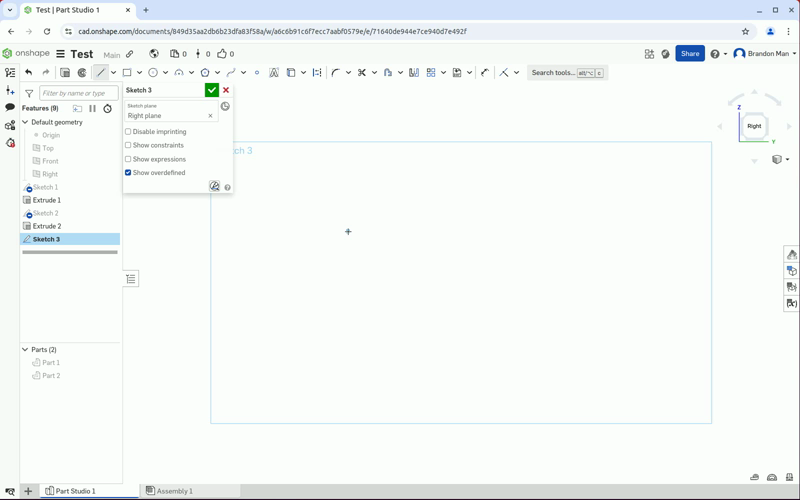
key_down(shift)
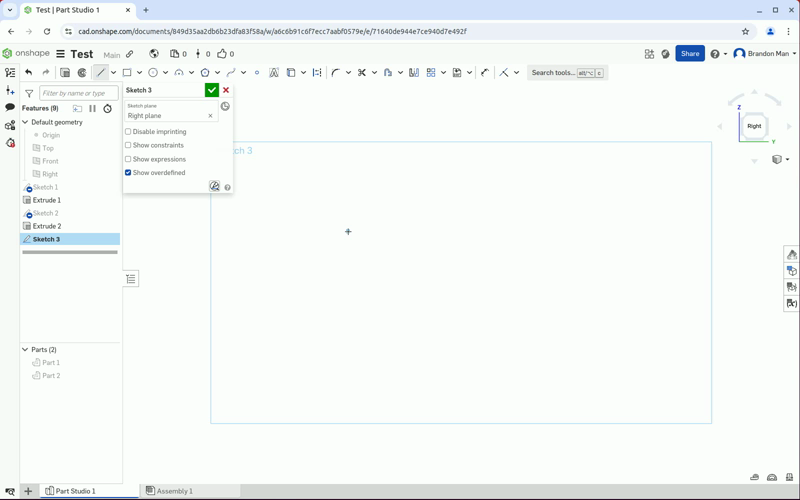
mouse_move(460, 231)
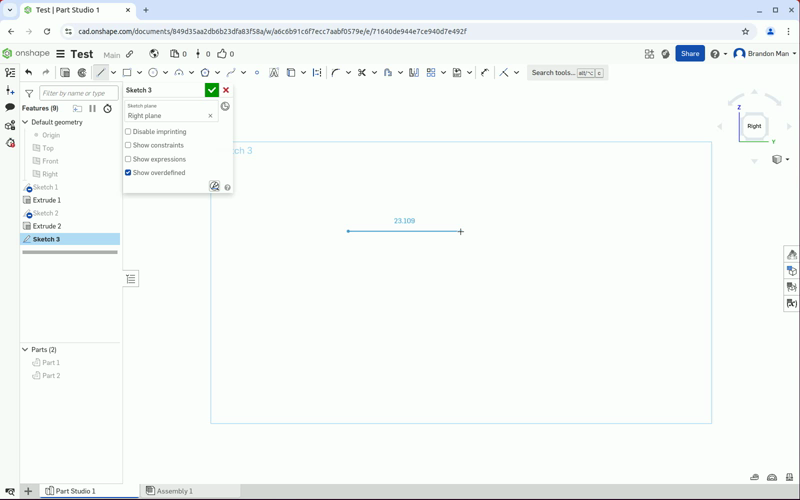
click(460, 231)
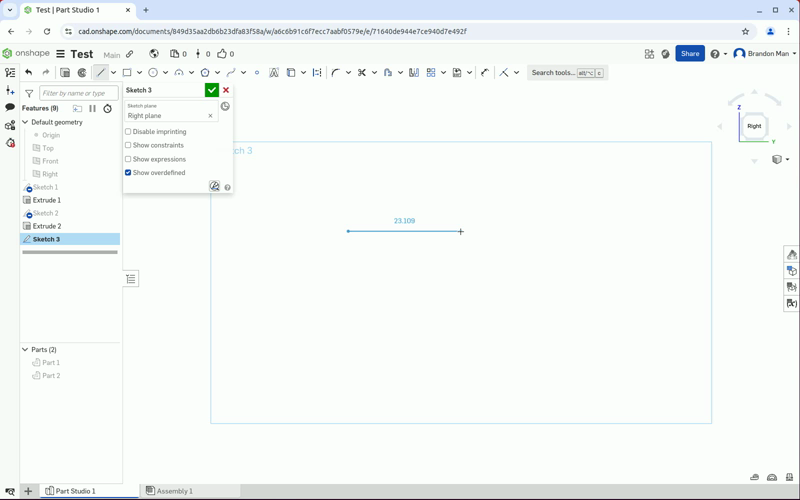
key_up(shift)
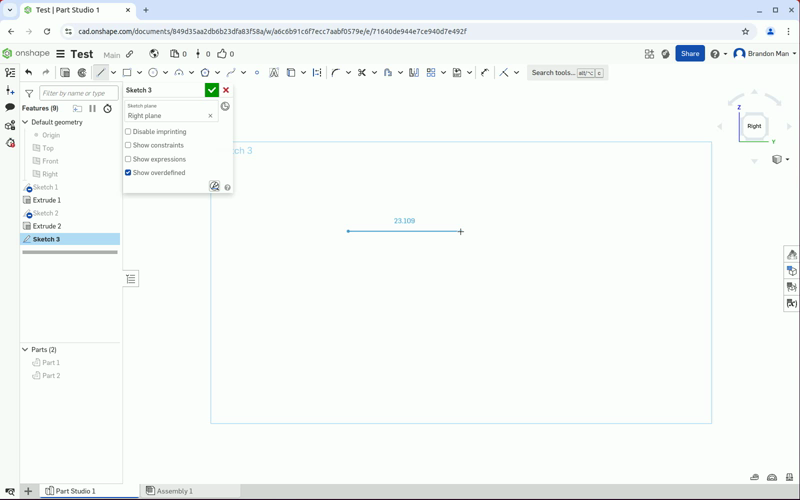
key_down(shift)
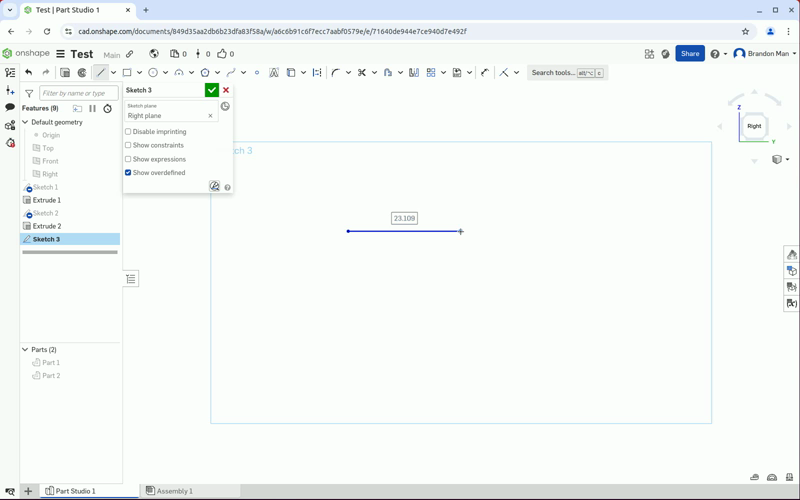
mouse_move(460, 169)
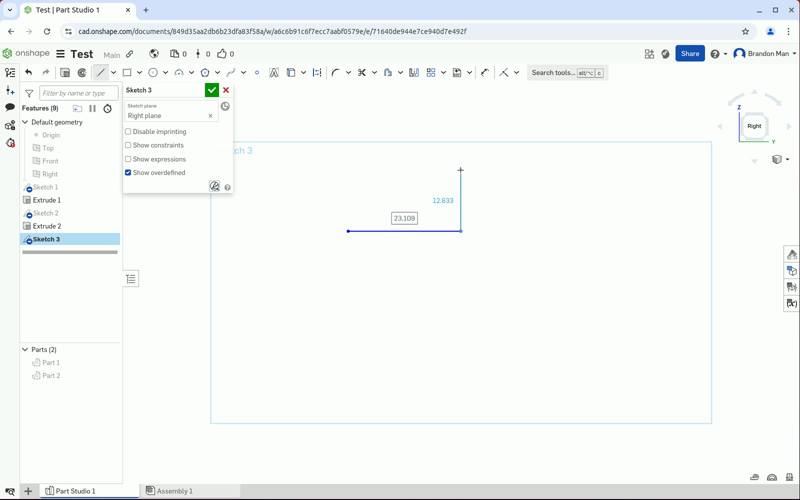
click(460, 169)
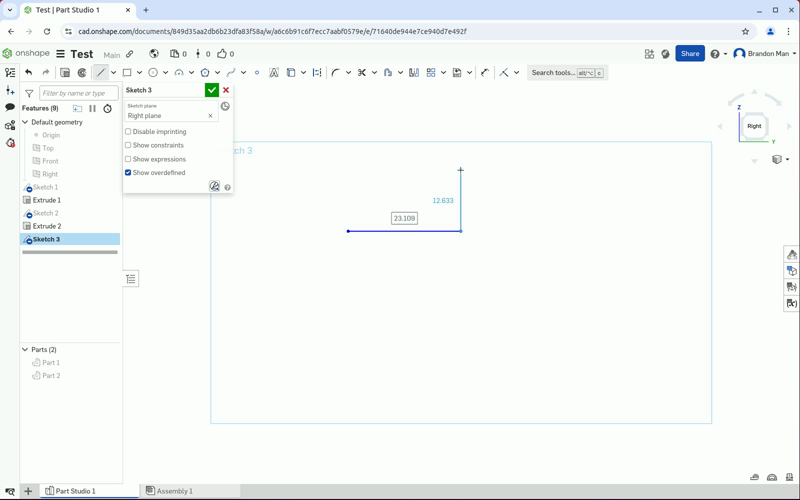
key_up(shift)
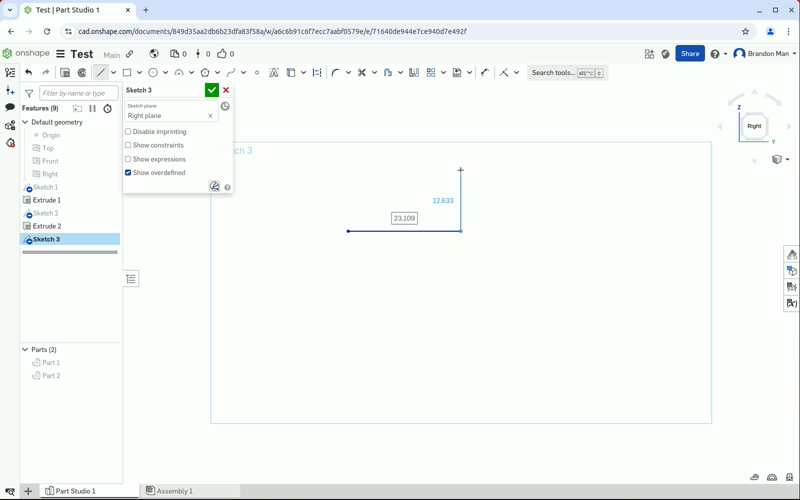
key_down(shift)
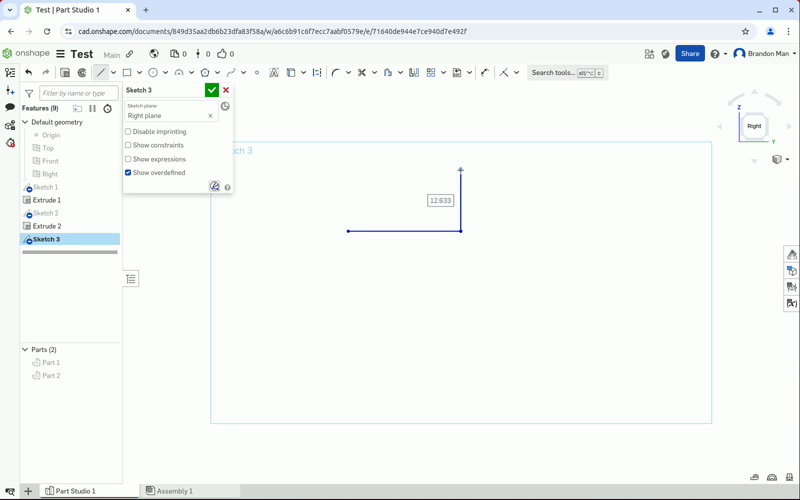
mouse_move(348, 231)
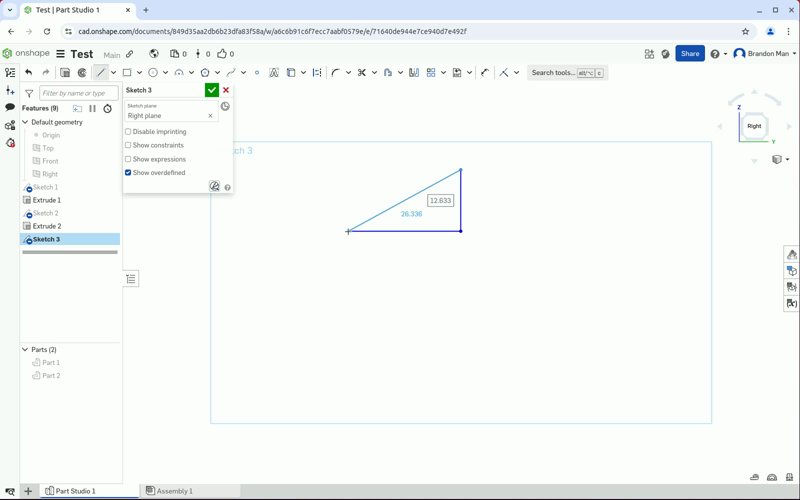
key_up(shift)
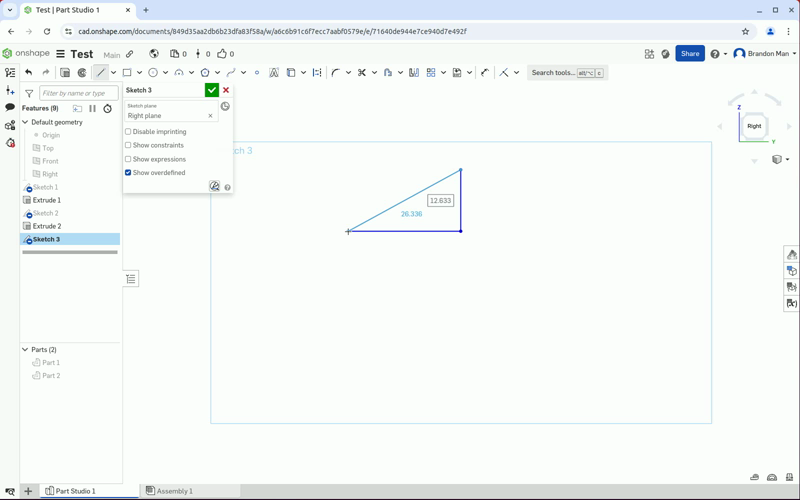
click(348, 231)
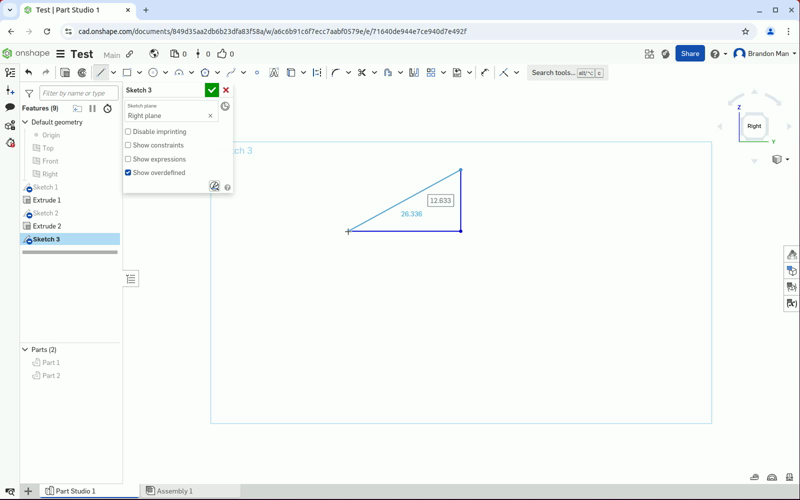
key(esc)
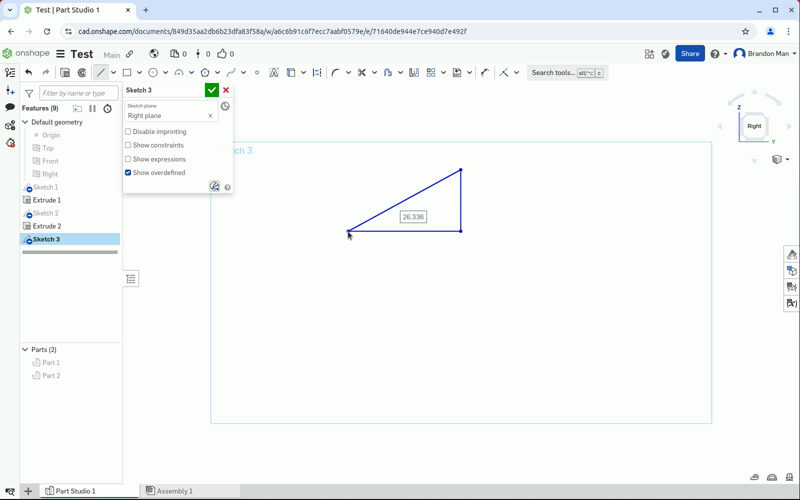
mouse_move(452, 199)
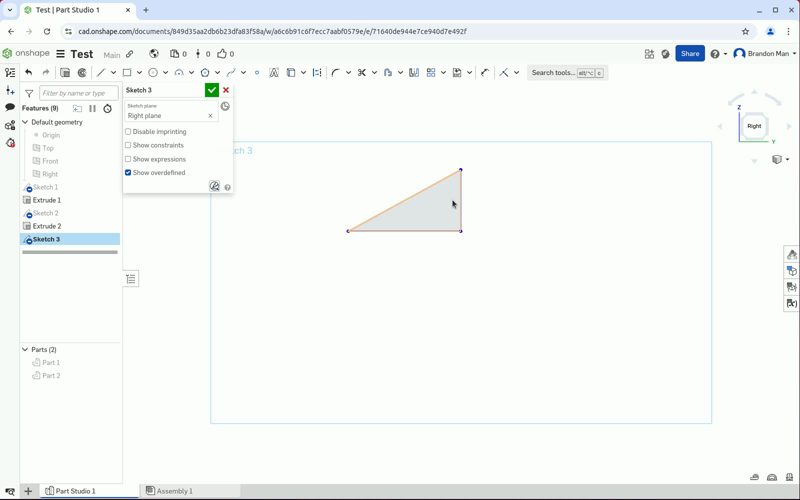
click(452, 199)
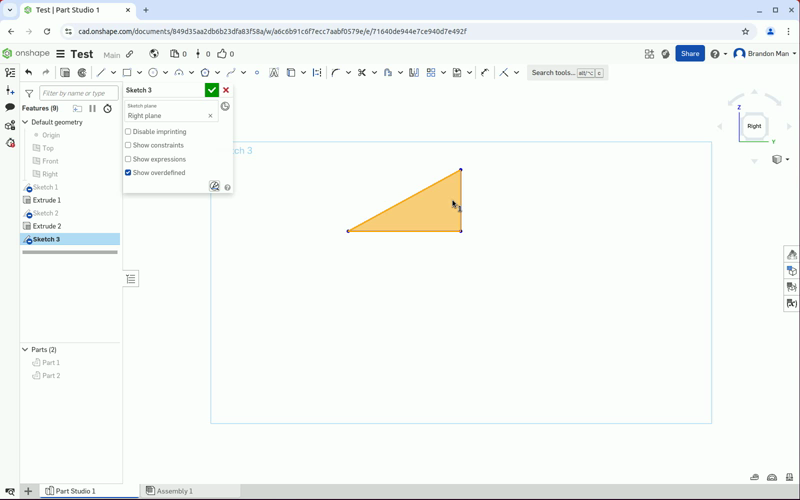
mouse_move(73, 352)
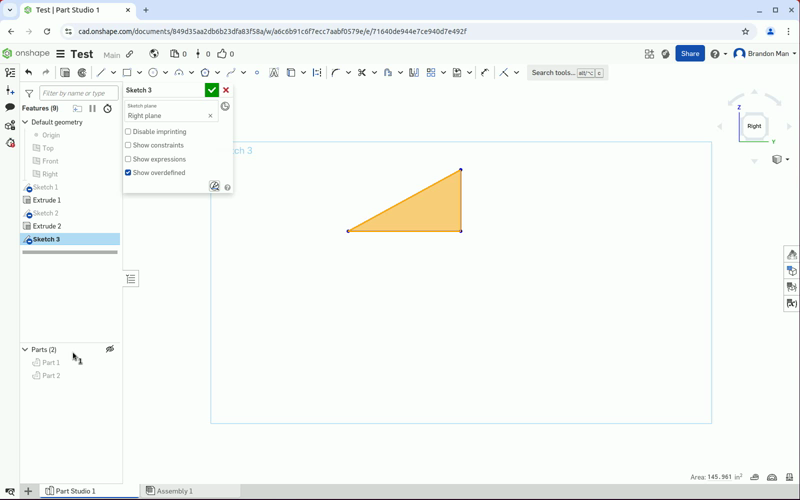
key(shift+y)
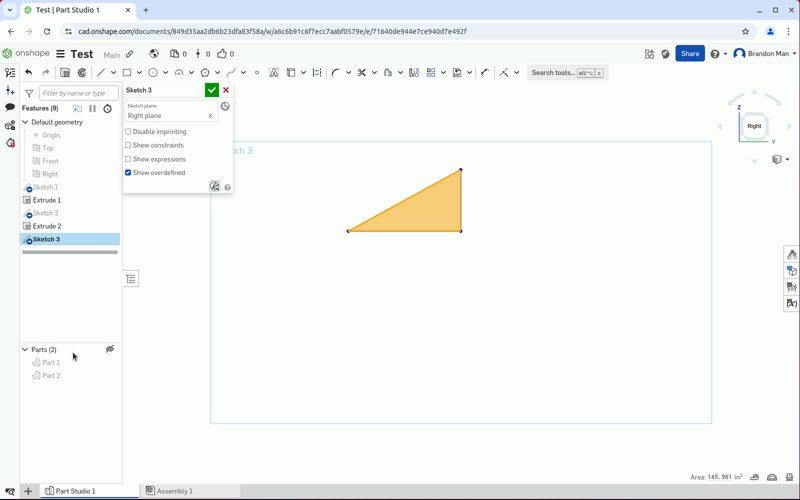
key(shift+e)
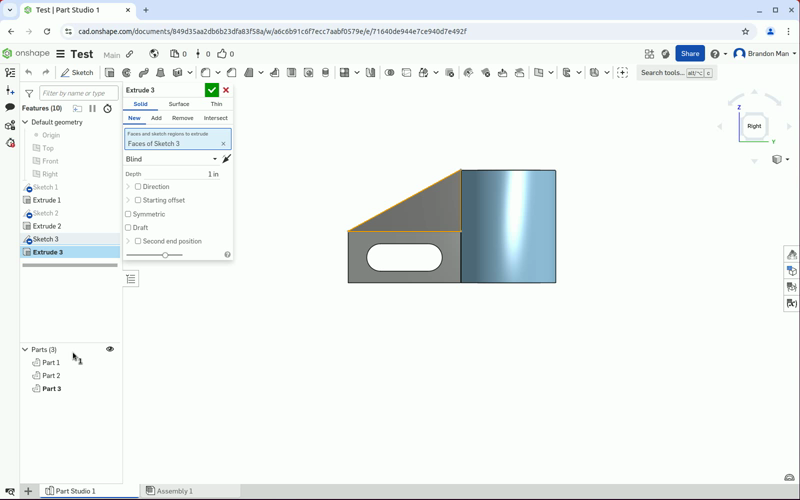
mouse_move(143, 106)
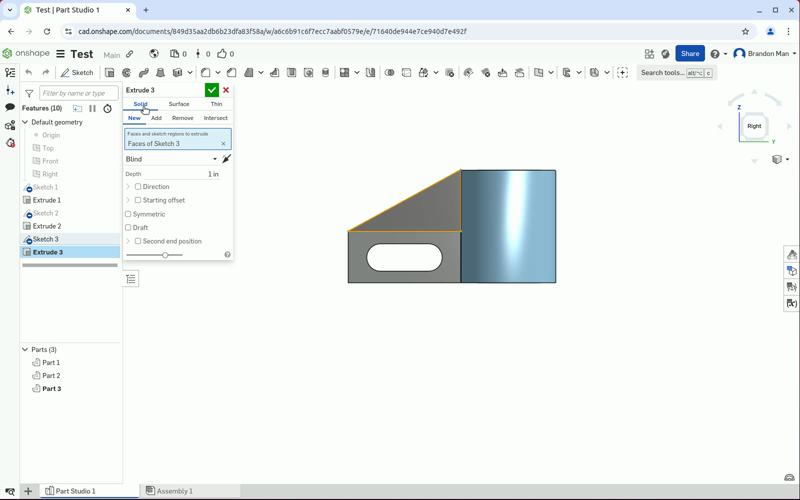
click(143, 106)
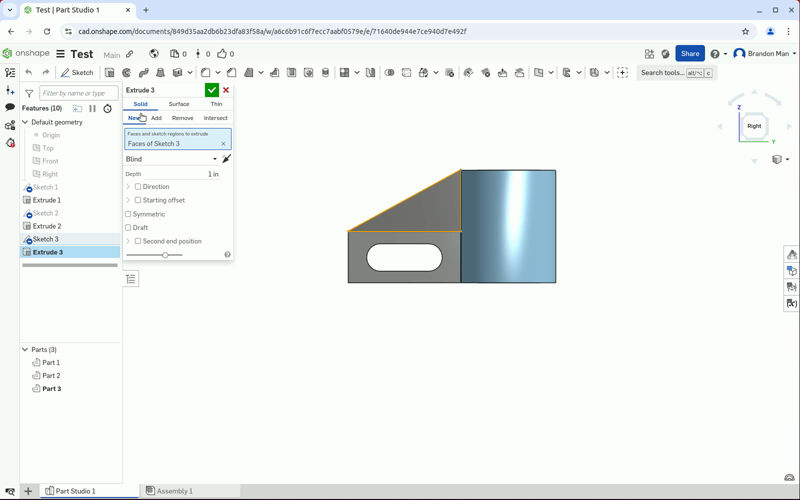
mouse_move(137, 120)
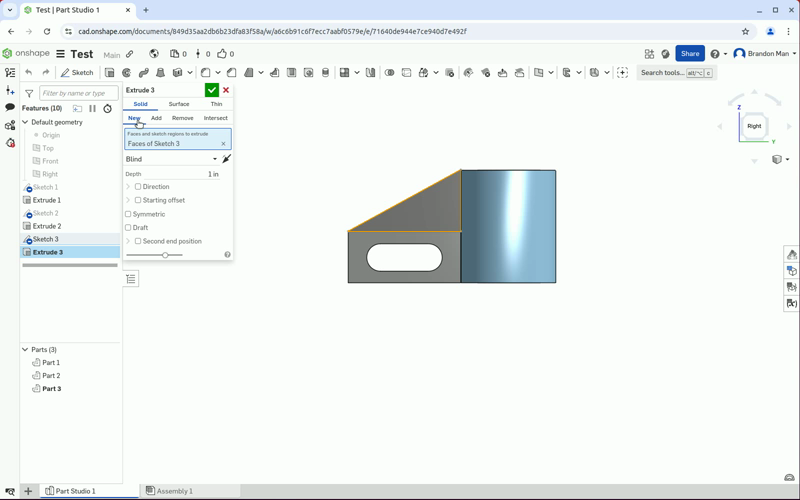
click(137, 120)
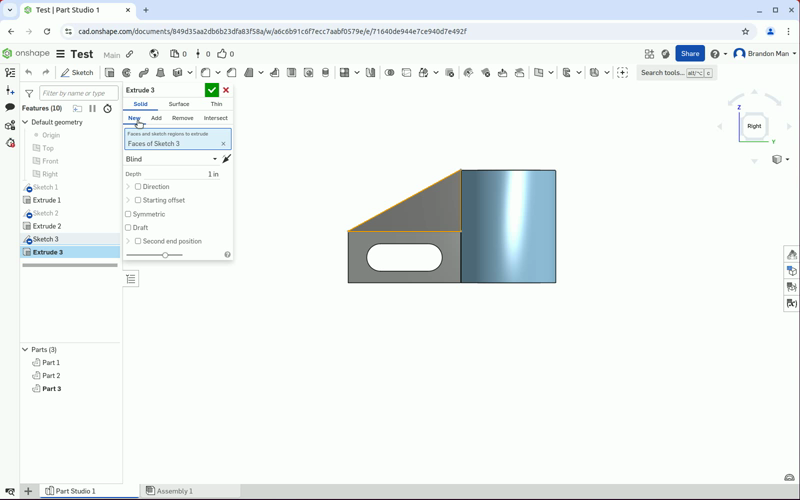
key(tab, 4)
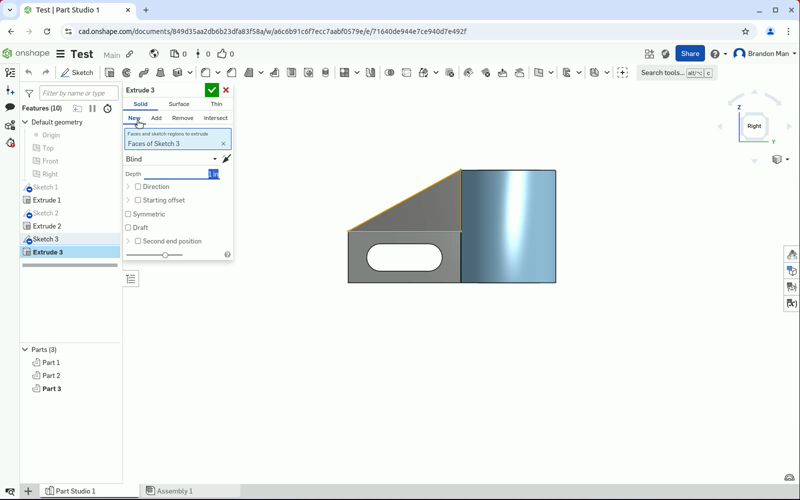
text(4.092)
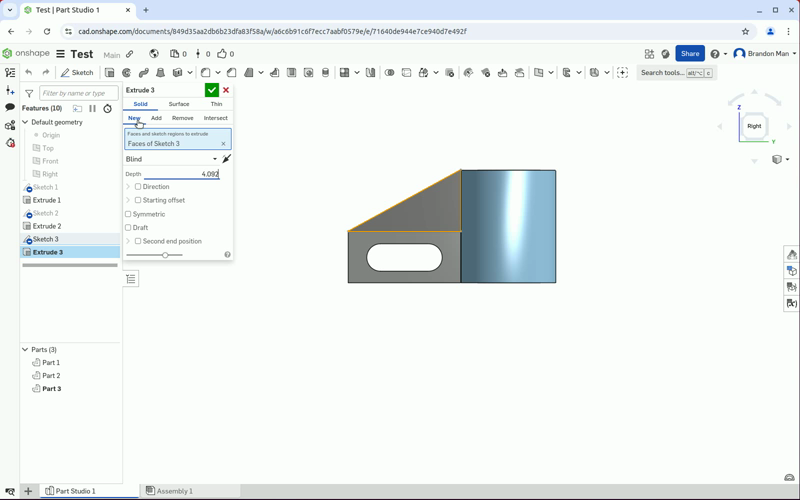
key(enter)
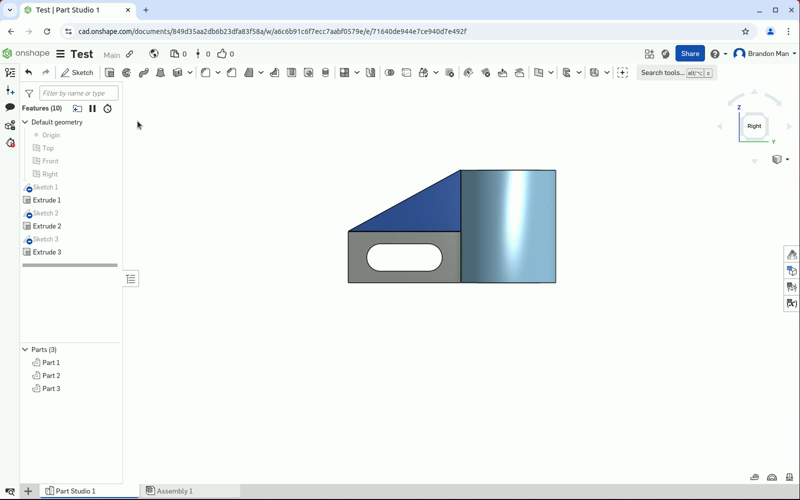
key(shift+h)
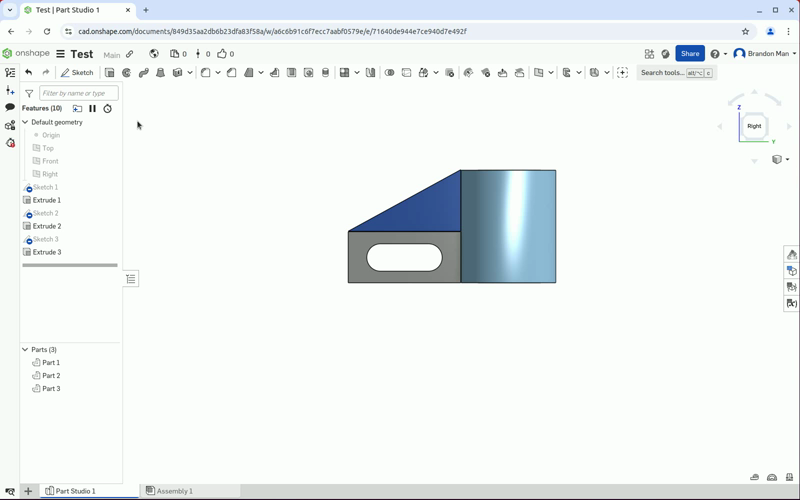
key(shift+h)
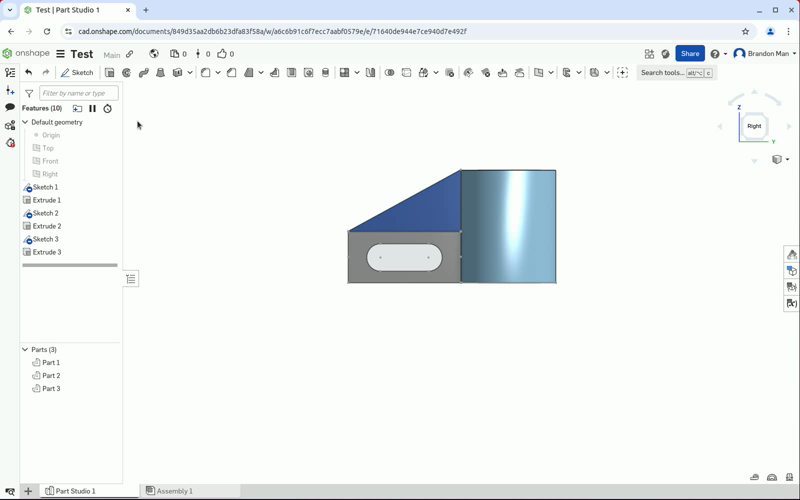
key(shift+7)
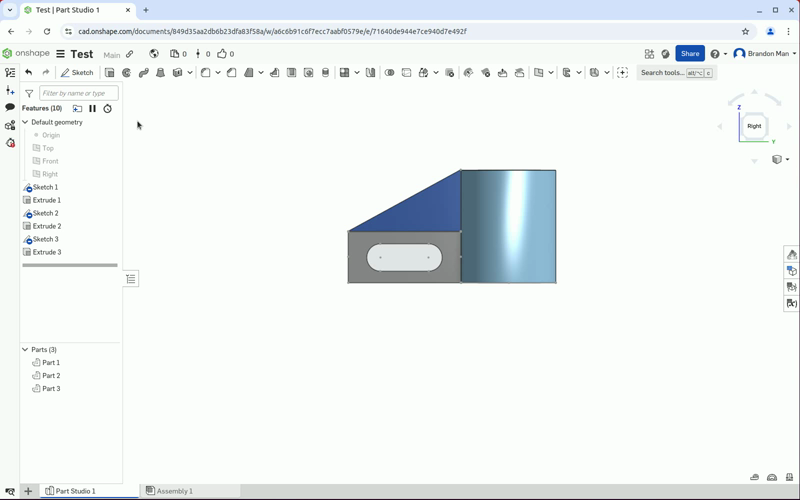
key(right, 2)
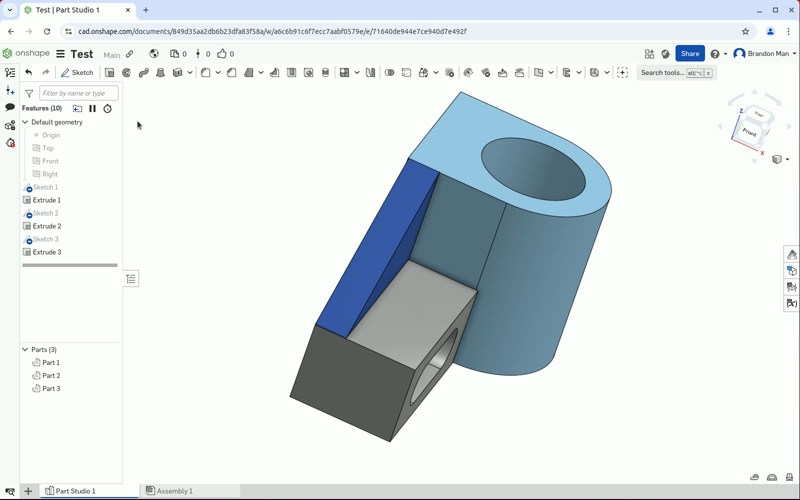
key(down, 2)
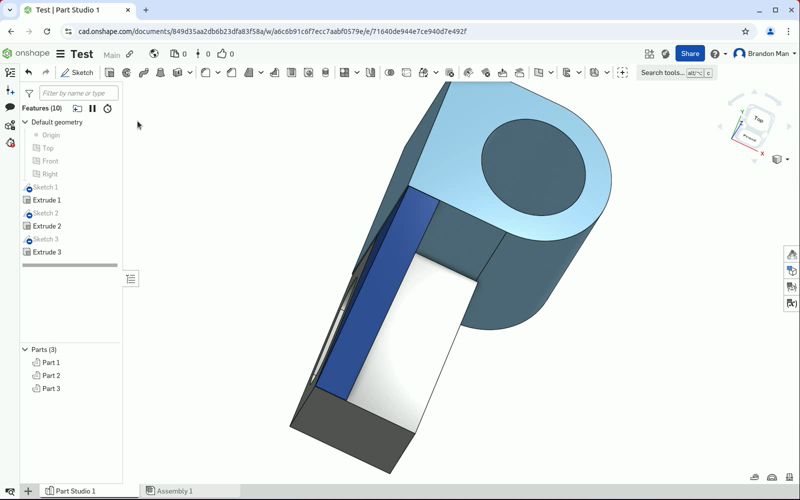
key(up, 2)
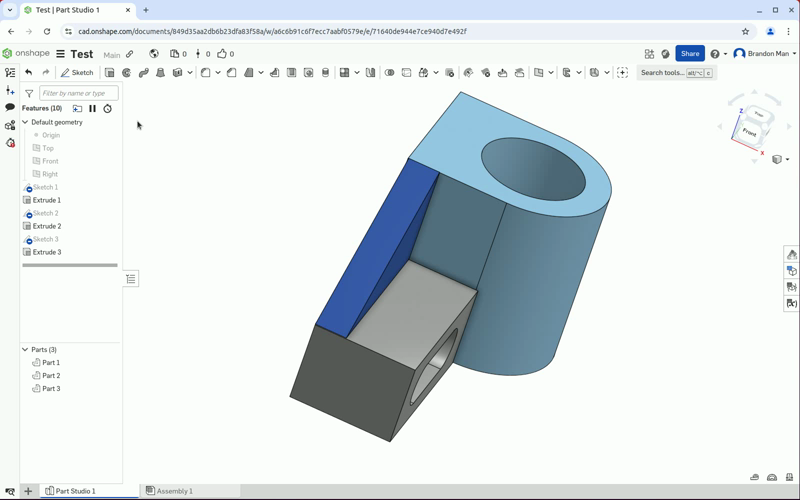
key(left, 2)
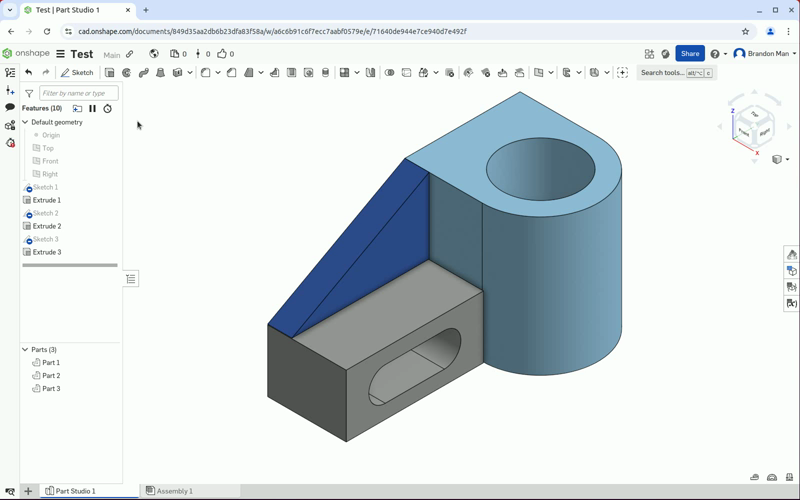
mouse_move(73, 189)
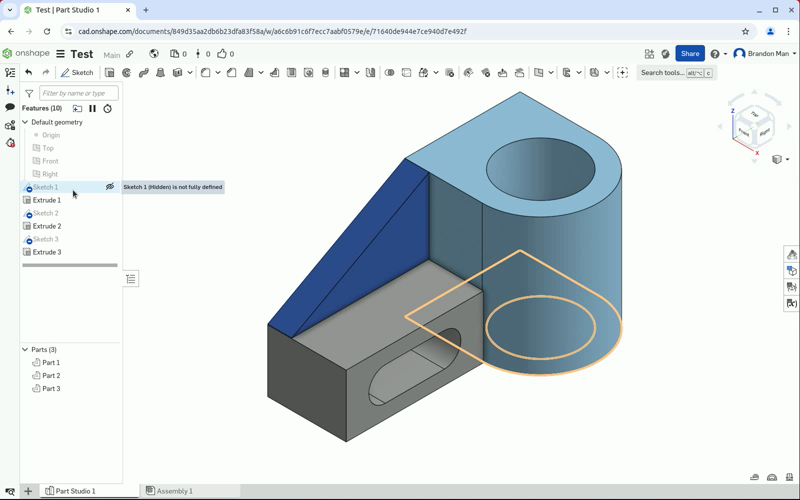
click(73, 189)